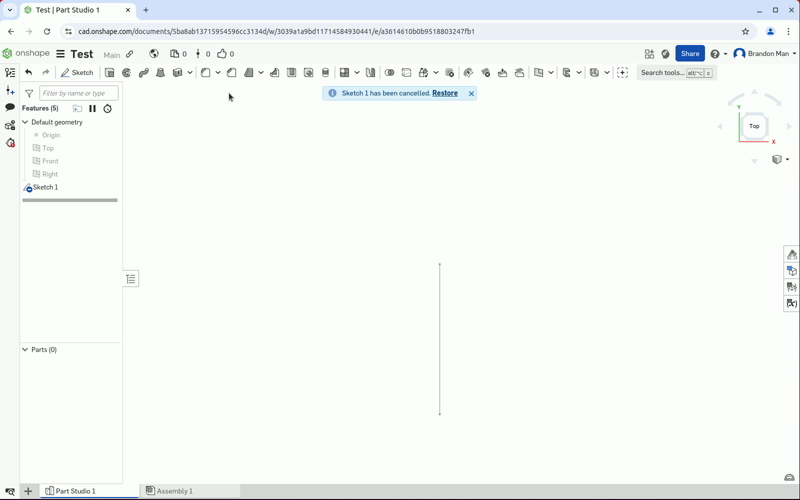
key(shift+h)
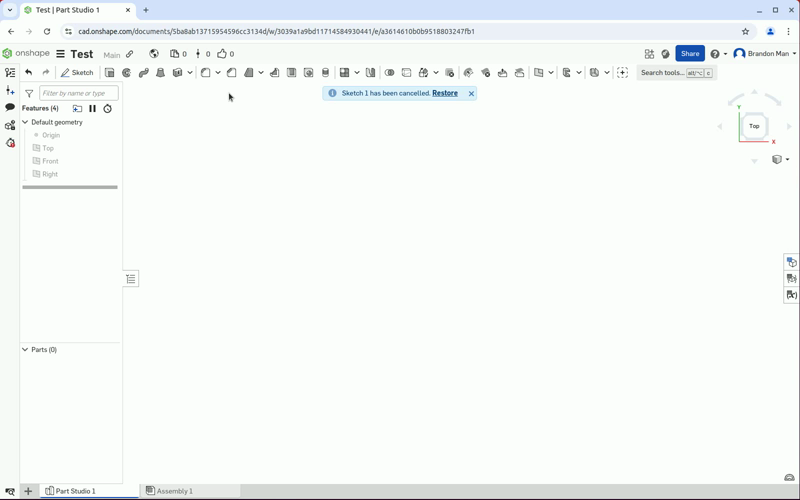
mouse_move(73, 352)
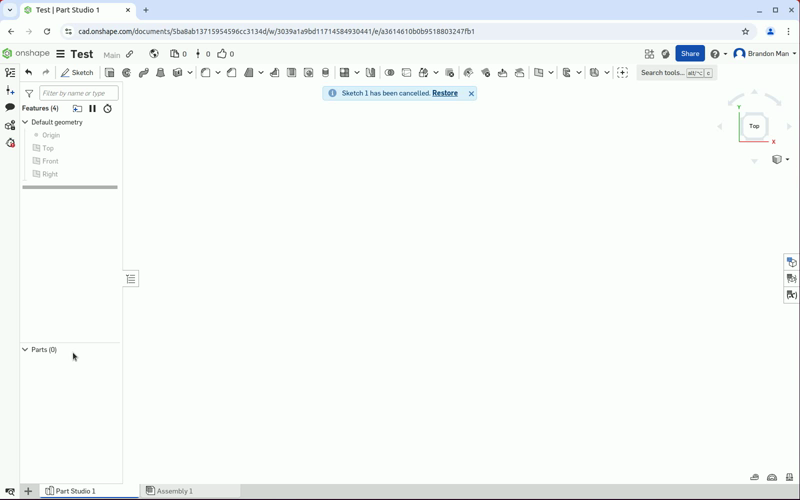
key(y)
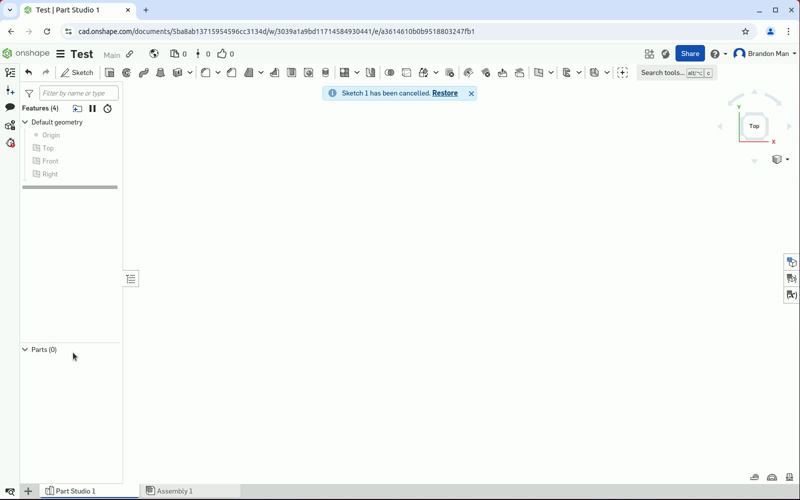
key(shift+p)
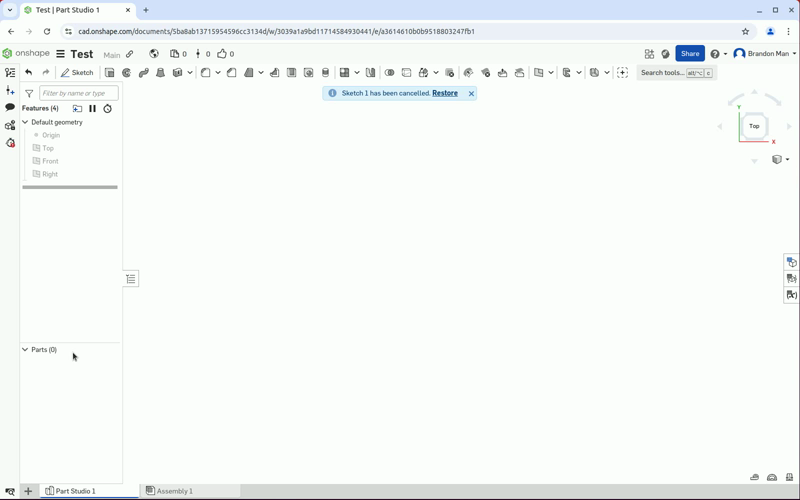
key(space)
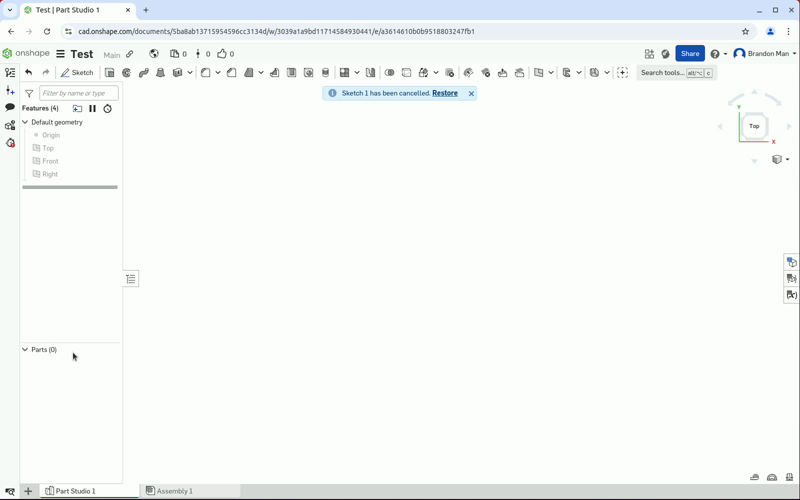
key_down(shift)
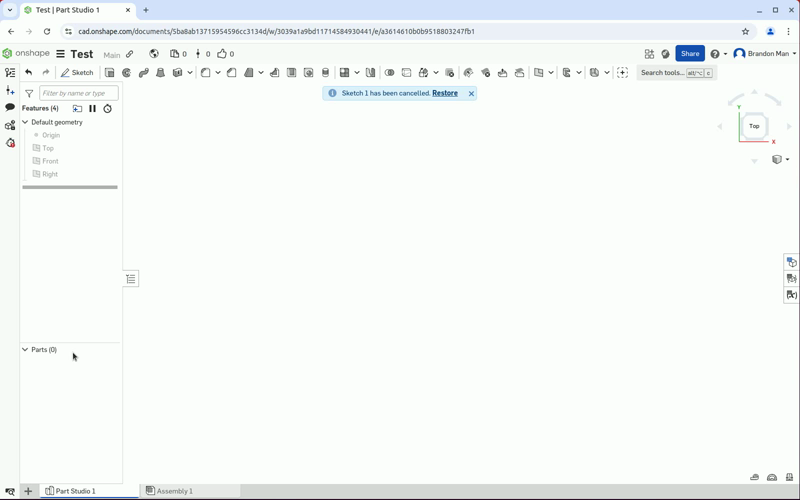
key(up)
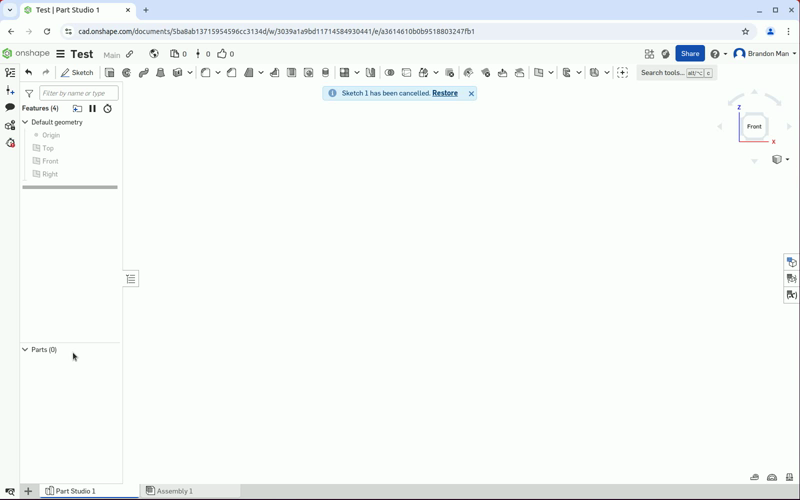
key_up(shift)
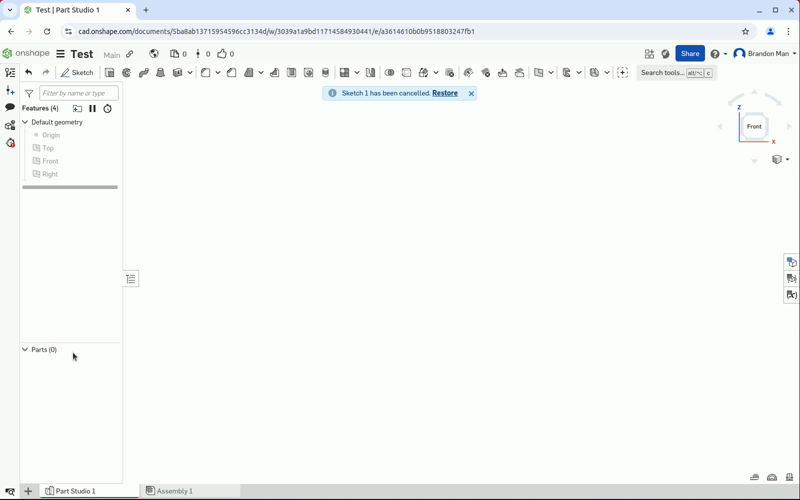
mouse_move(73, 352)
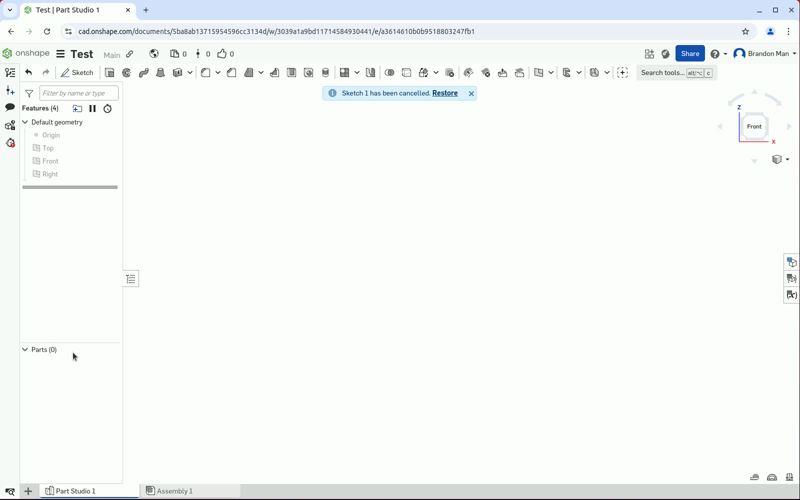
key(shift+y)
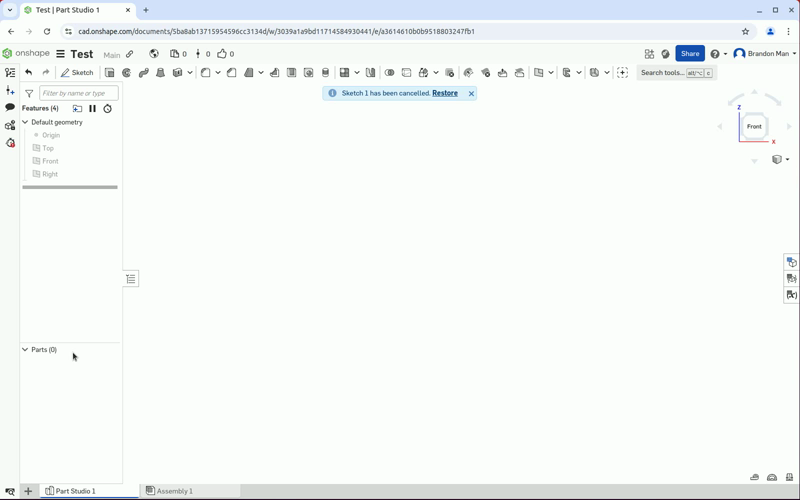
key(shift+s)
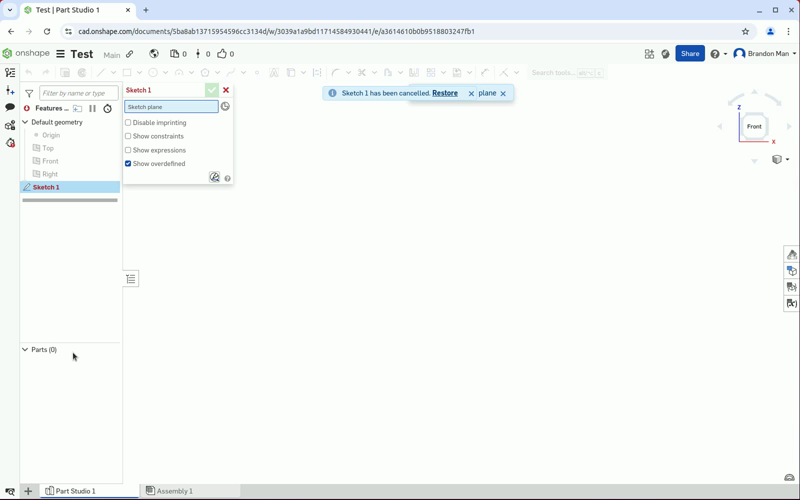
mouse_move(73, 163)
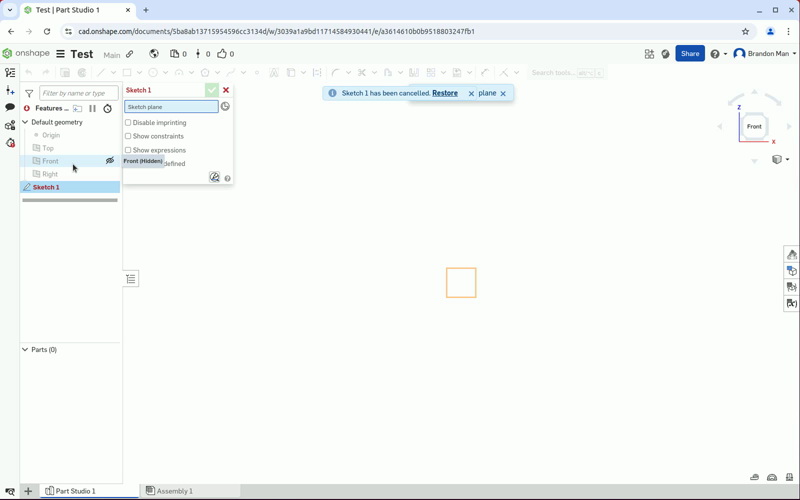
click(73, 163)
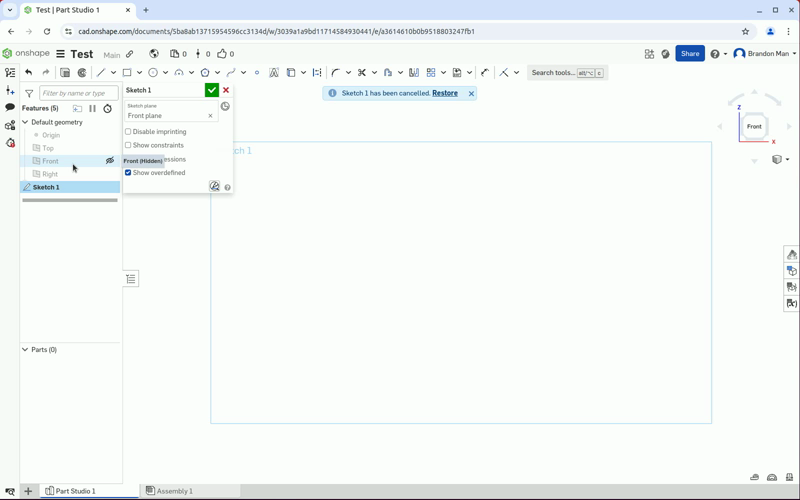
mouse_move(73, 352)
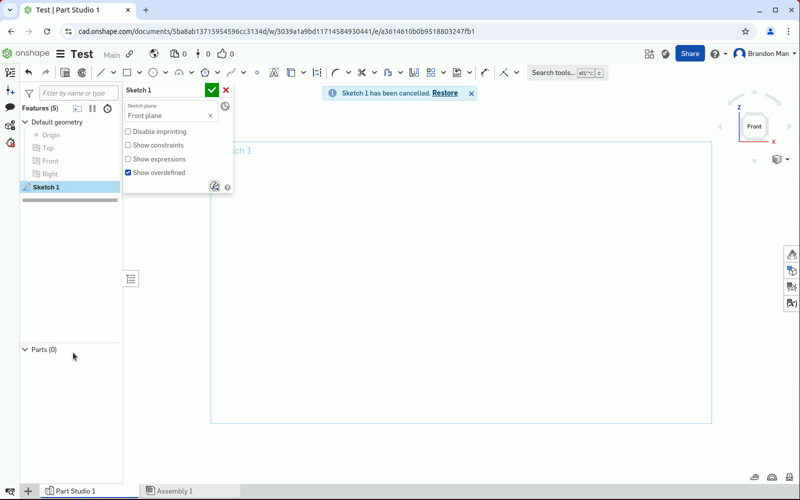
key(y)
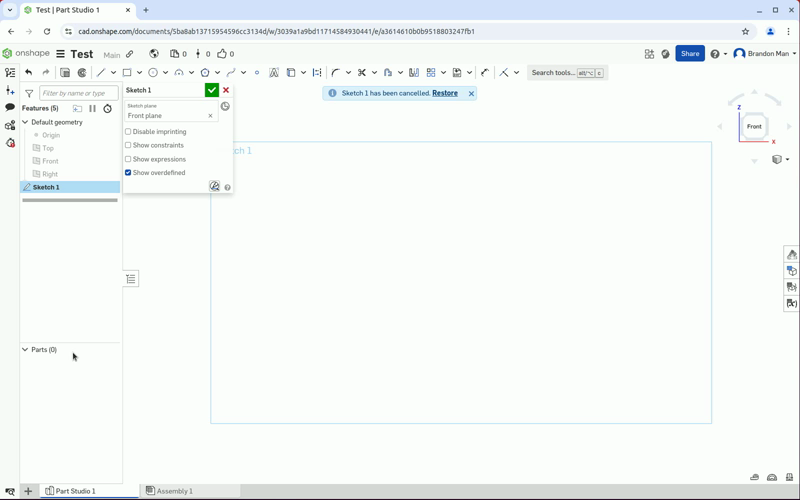
key(l)
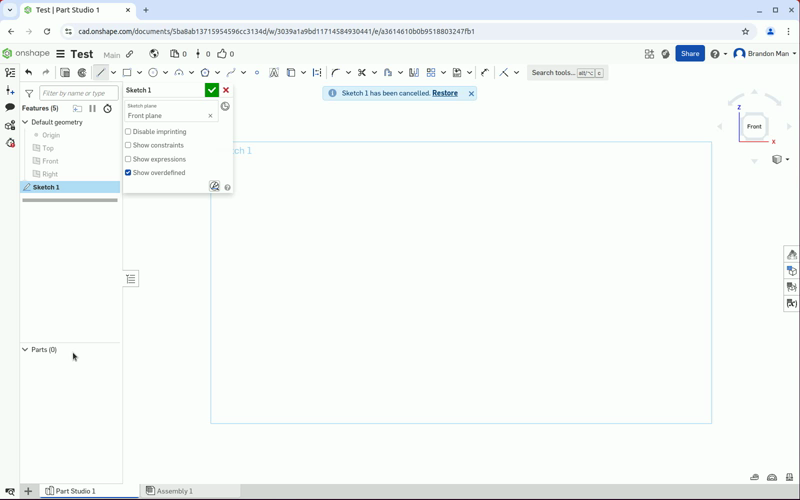
key_down(shift)
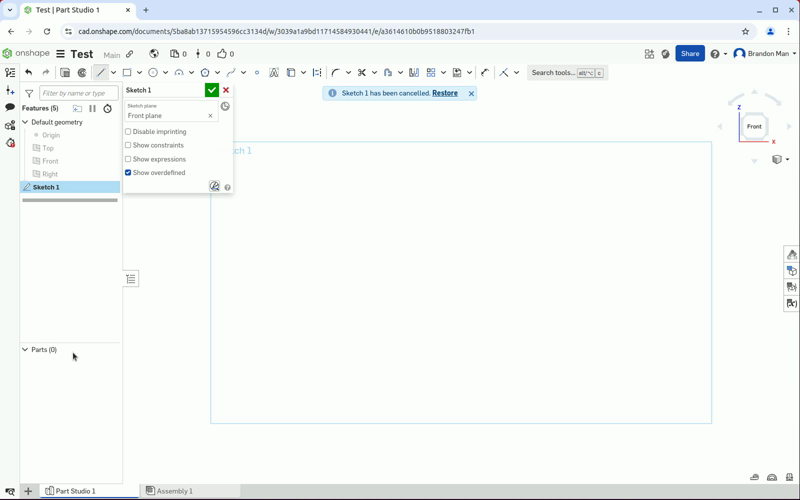
mouse_move(348, 351)
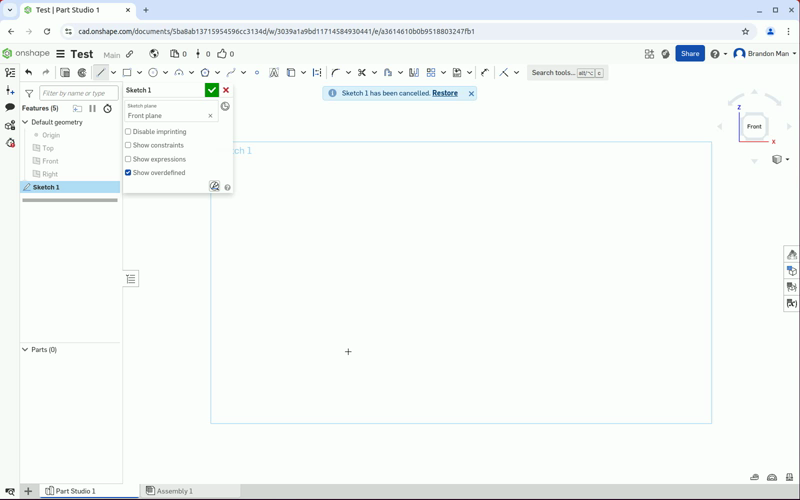
click(348, 351)
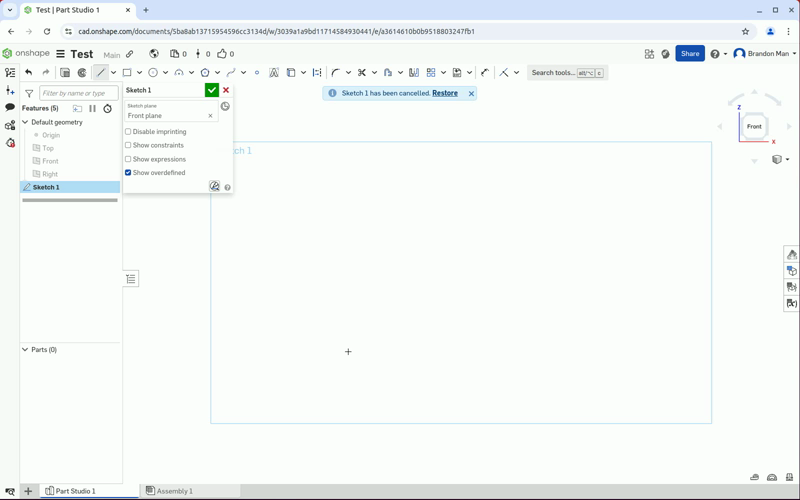
key_up(shift)
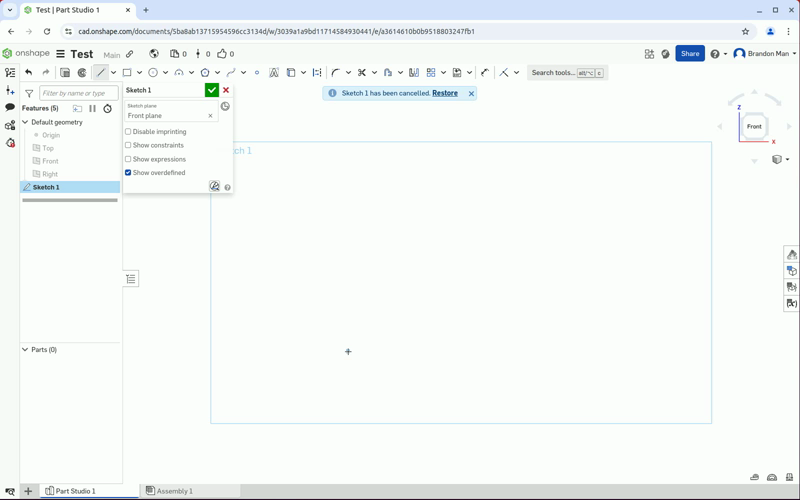
key_down(shift)
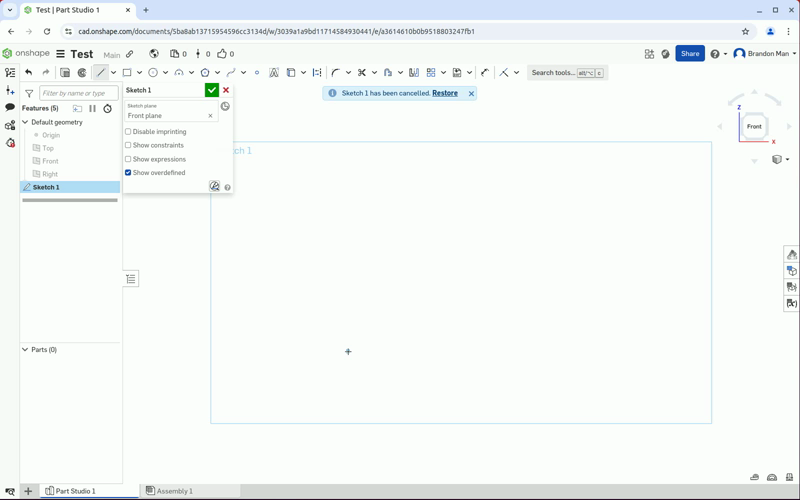
mouse_move(570, 351)
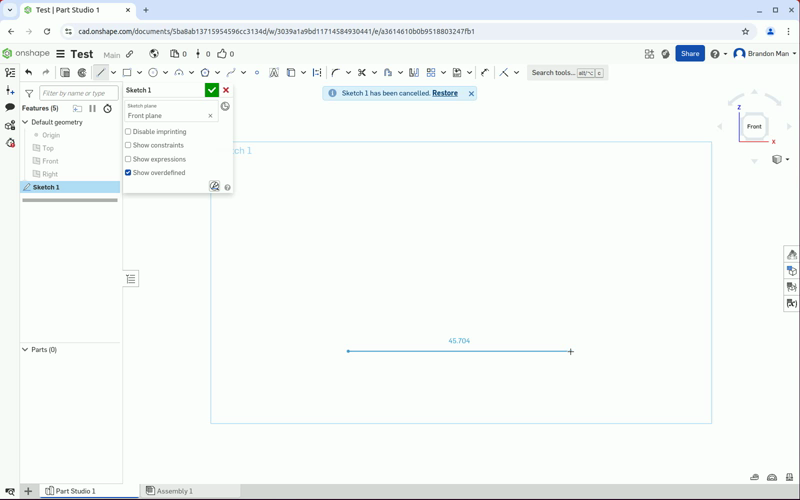
click(570, 351)
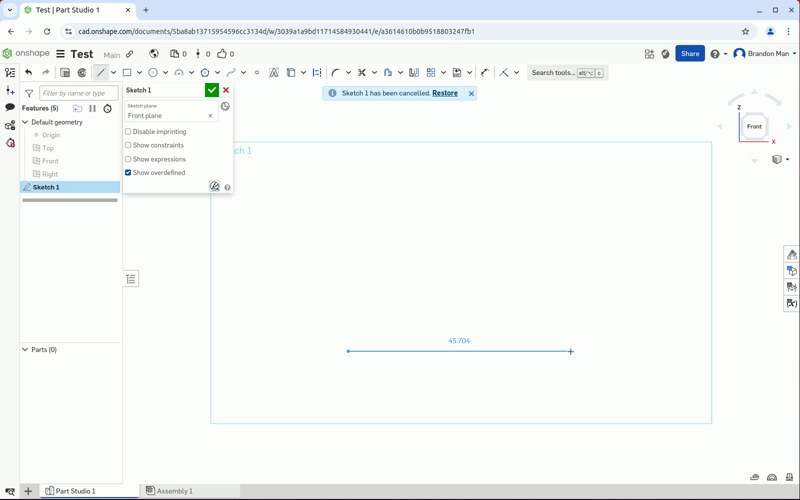
key_up(shift)
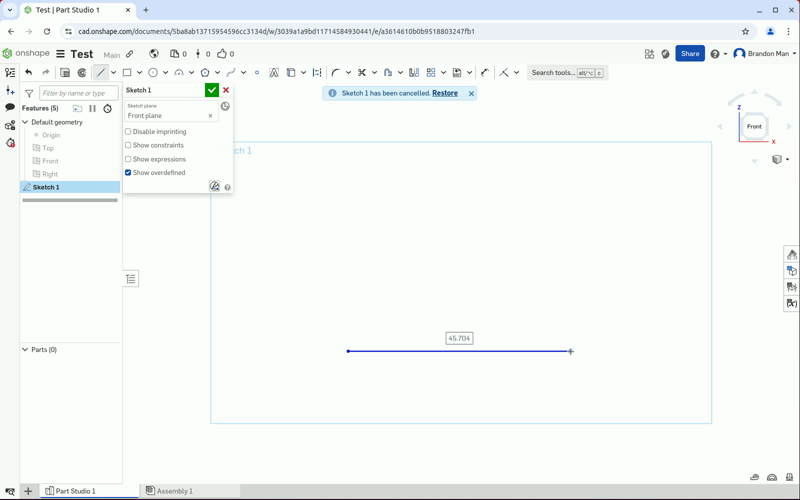
key_down(shift)
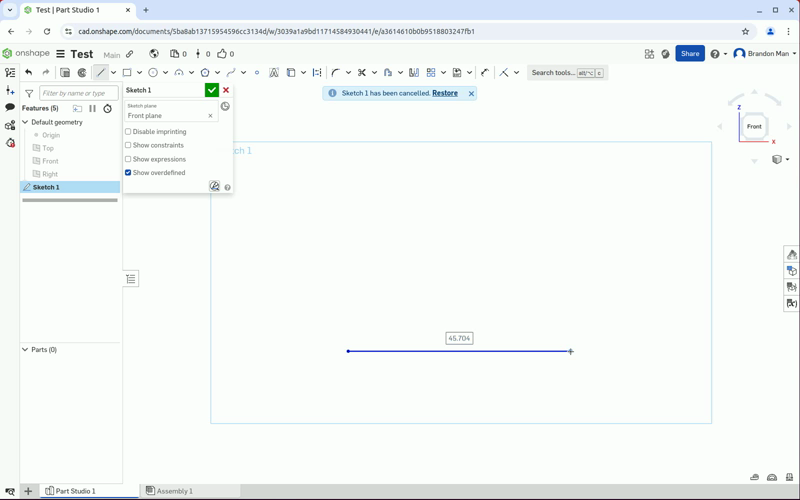
mouse_move(570, 226)
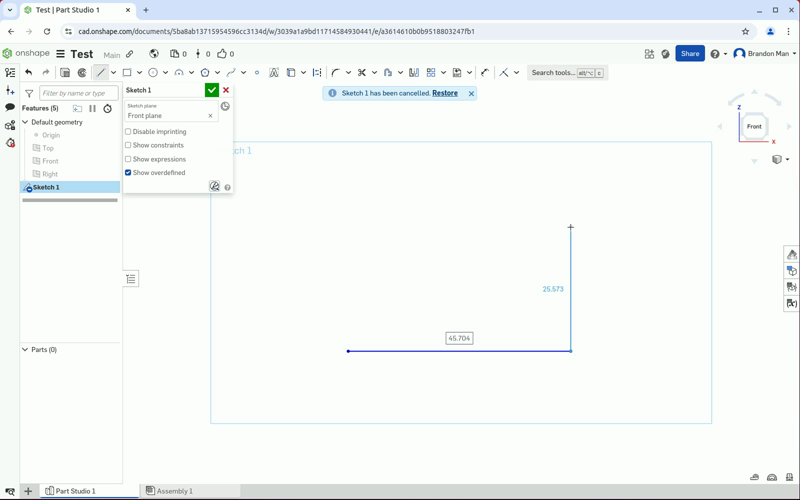
click(570, 226)
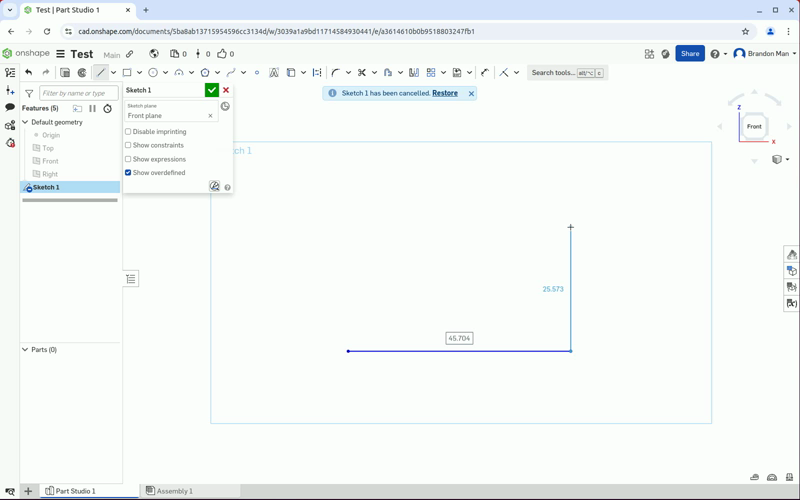
key_up(shift)
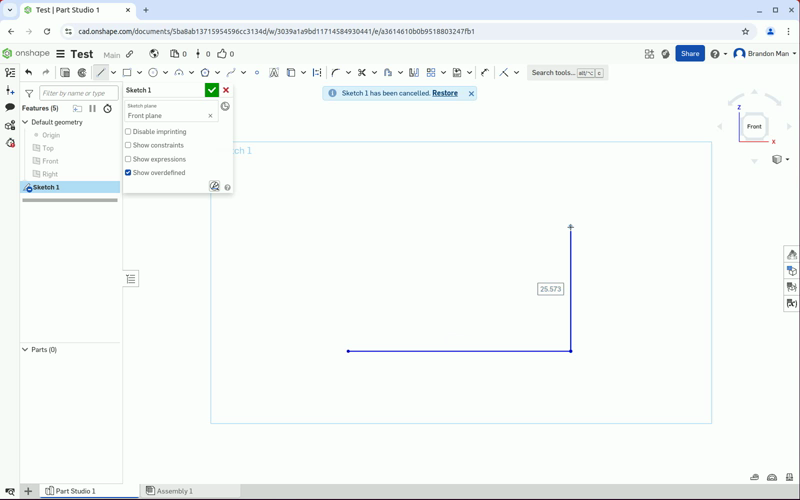
key_down(shift)
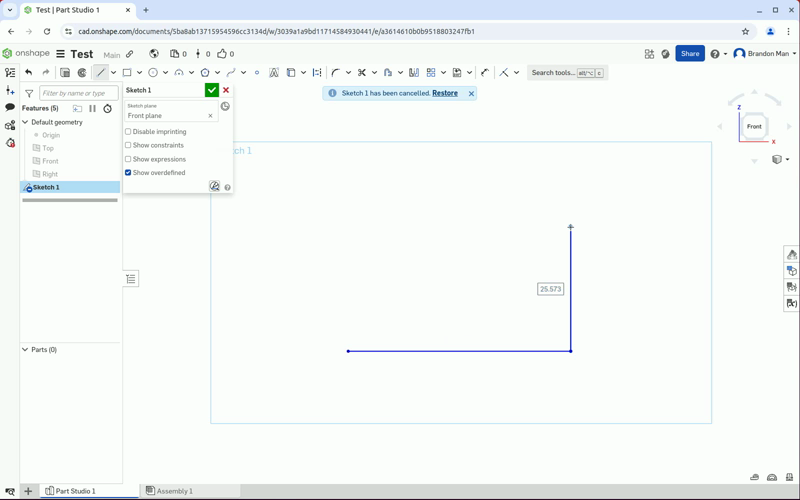
mouse_move(589, 226)
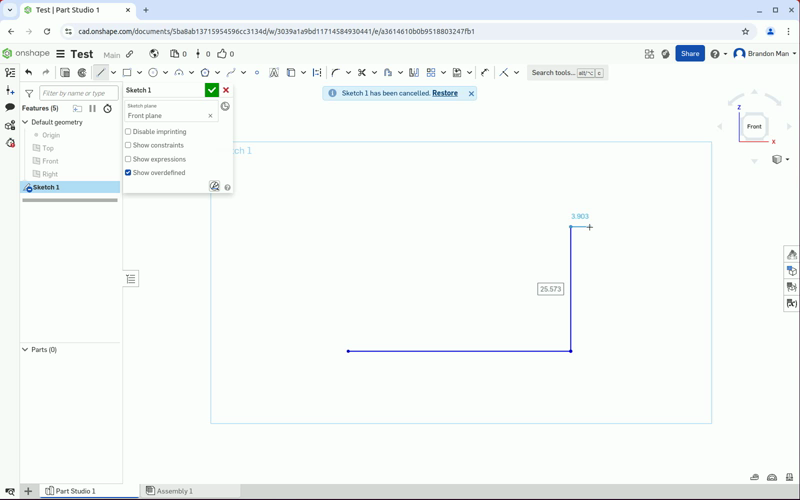
mouse_move(545, 226)
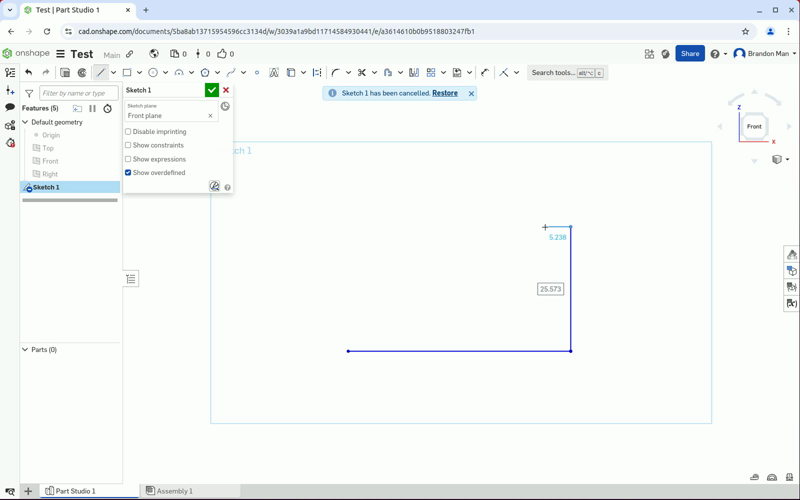
click(545, 226)
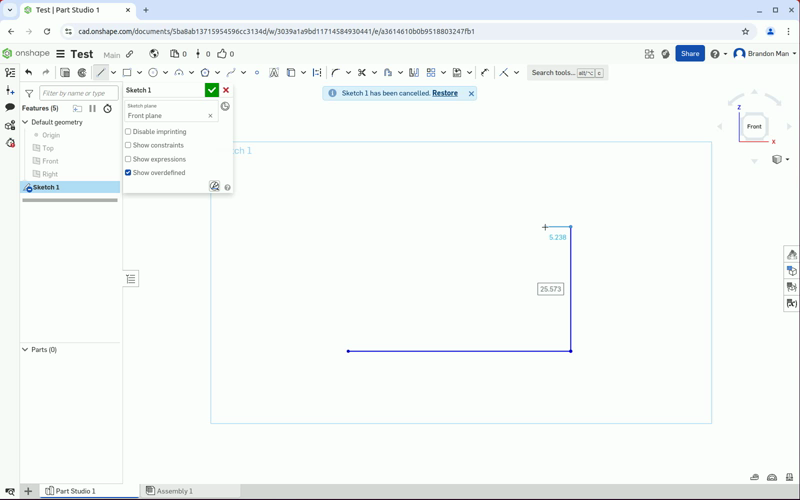
key_up(shift)
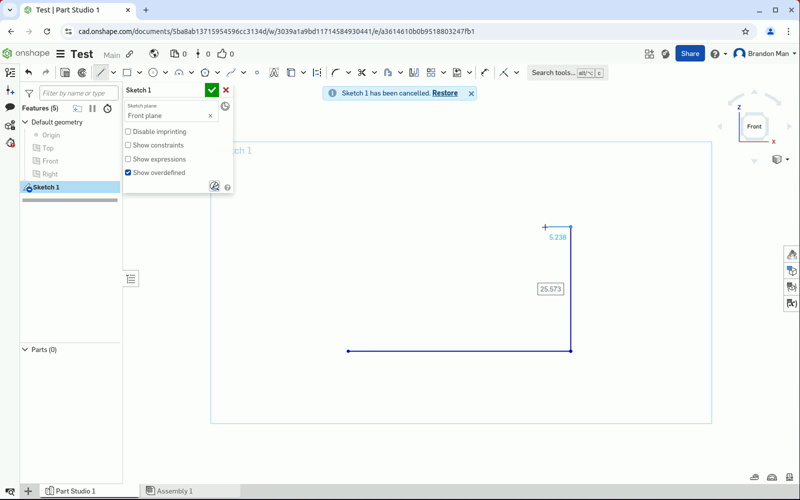
key_down(shift)
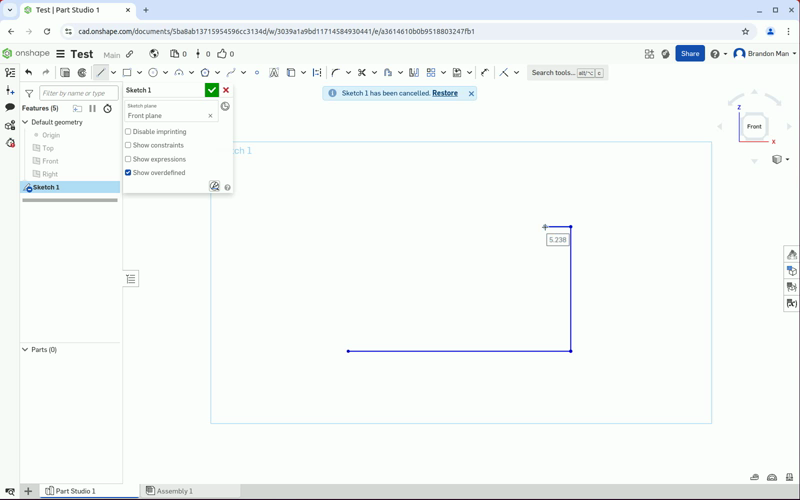
mouse_move(575, 226)
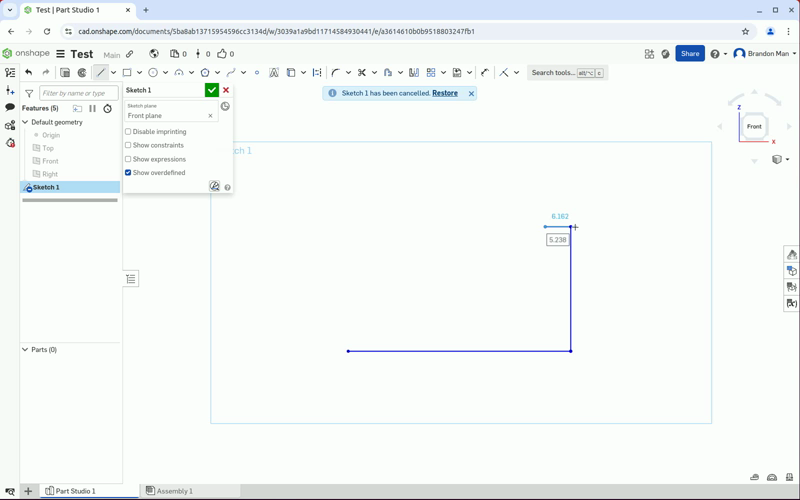
mouse_move(545, 222)
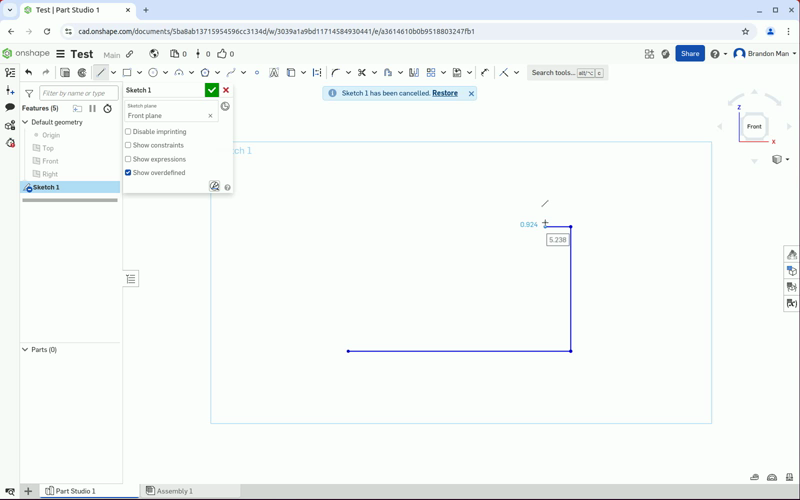
scroll(6)
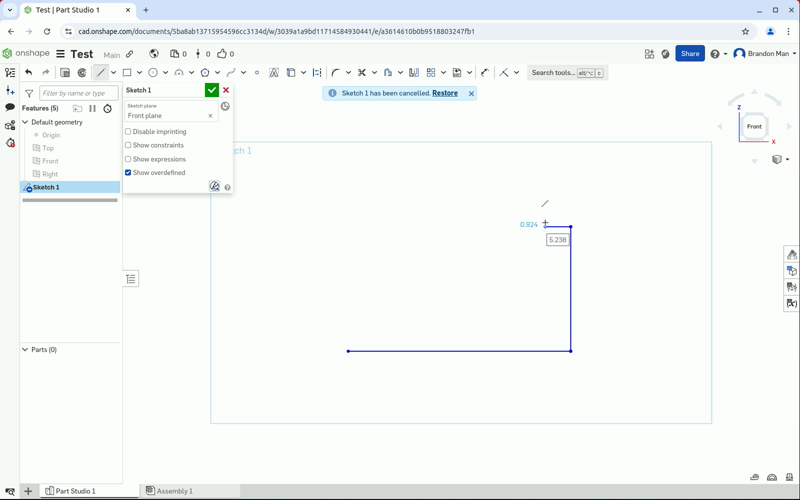
scroll(6)
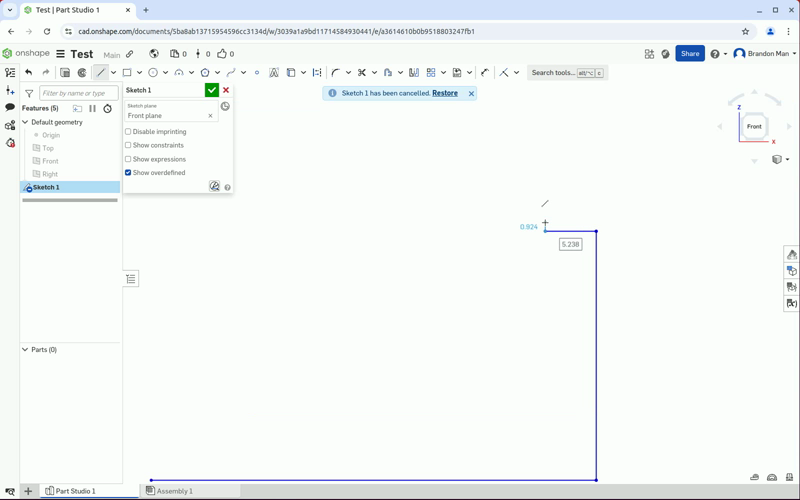
scroll(6)
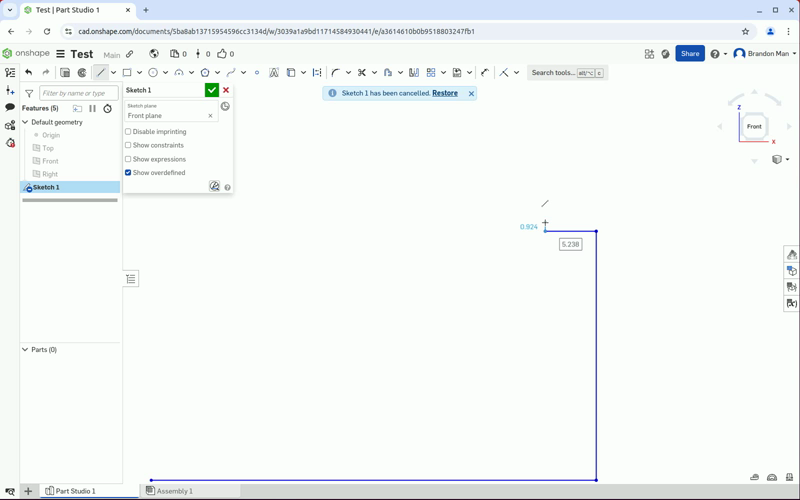
scroll(6)
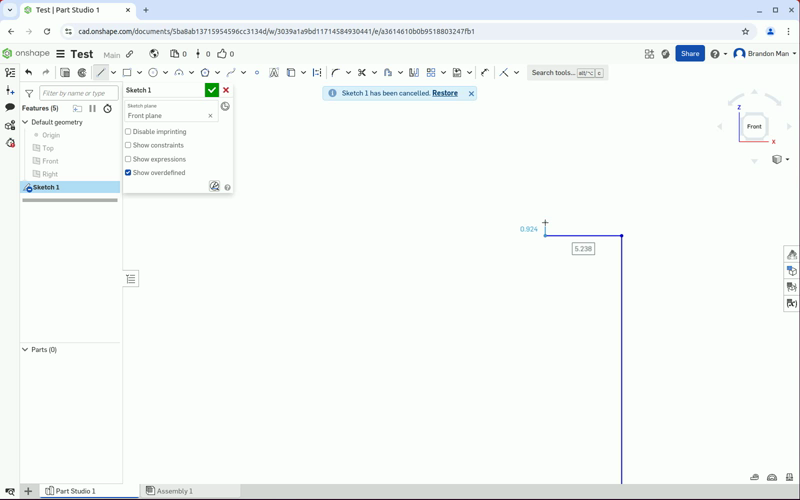
scroll(6)
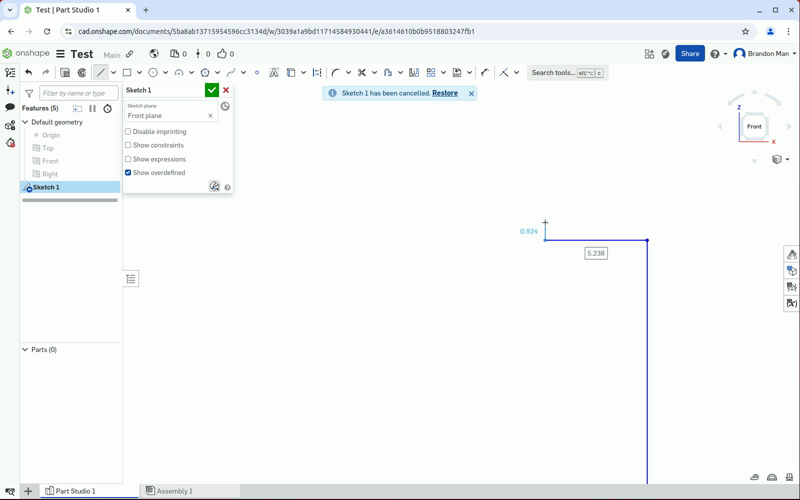
scroll(6)
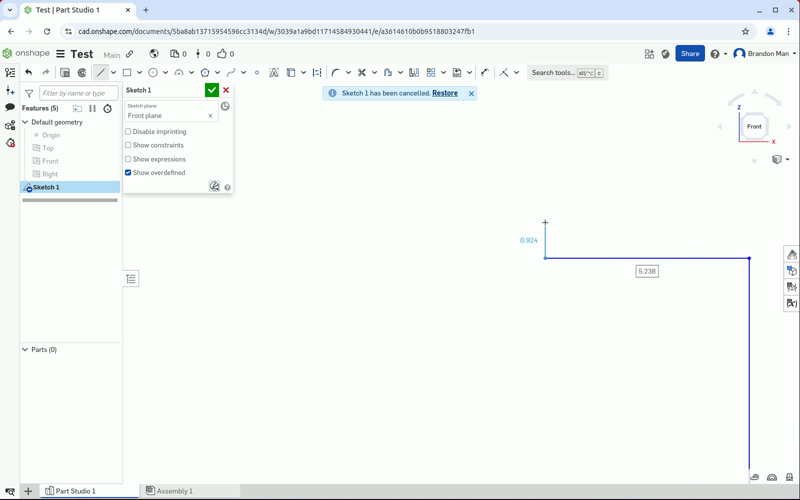
scroll(6)
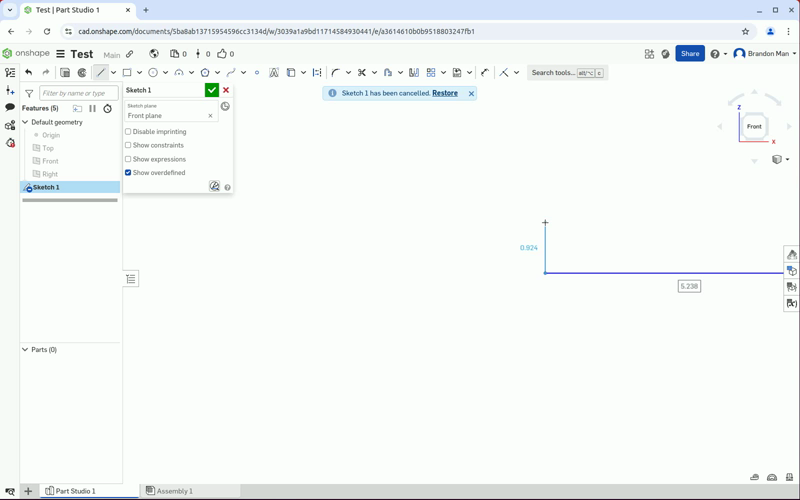
click(545, 222)
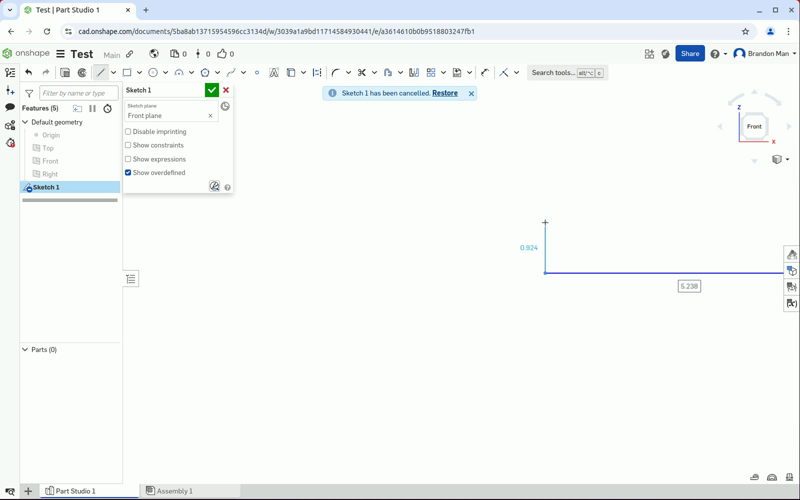
scroll(-6)
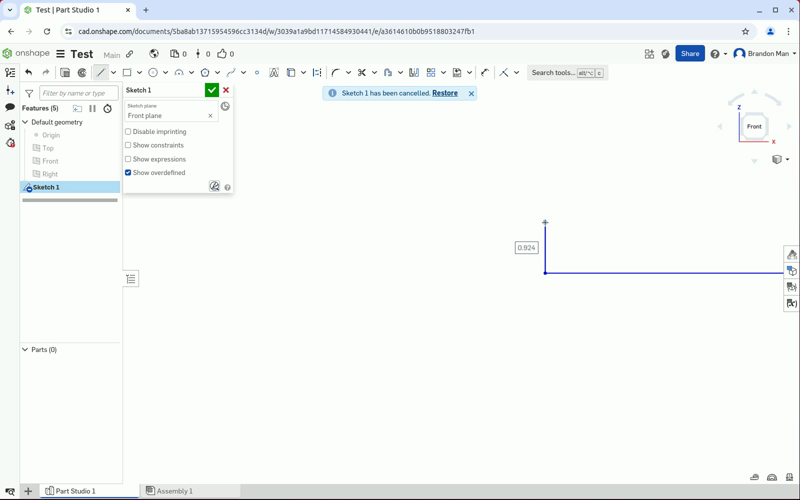
scroll(-6)
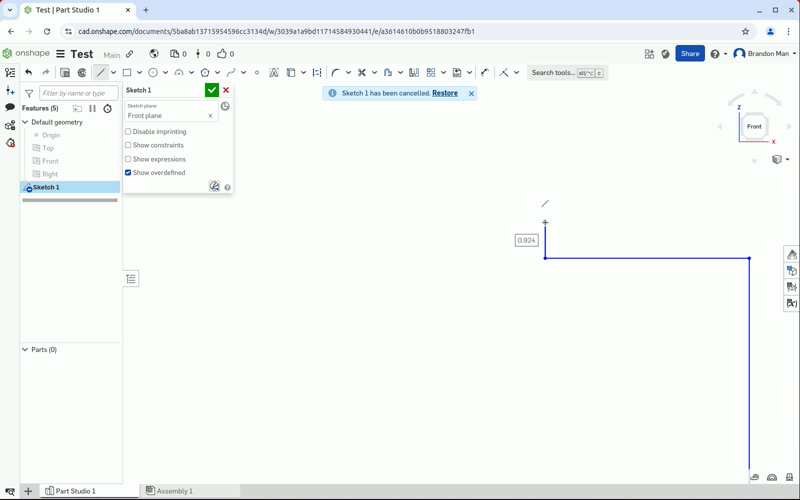
scroll(-6)
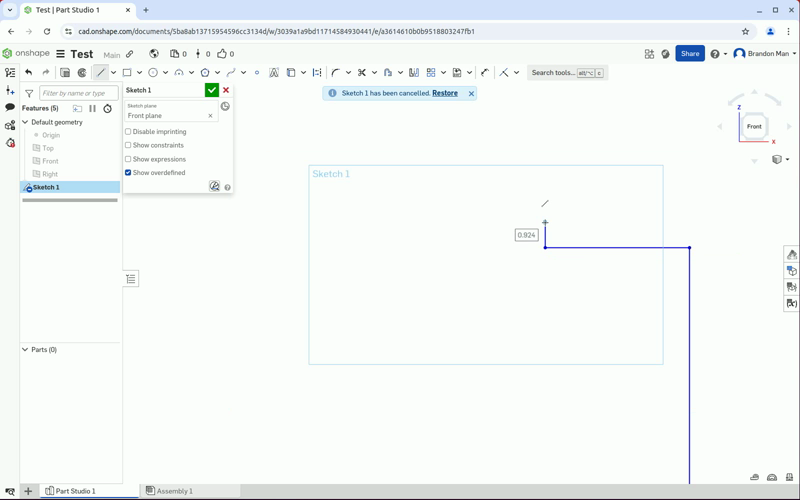
scroll(-6)
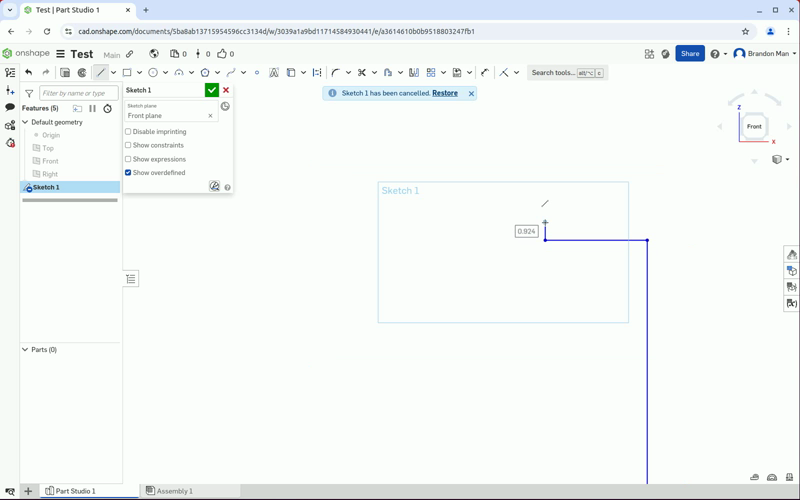
scroll(-6)
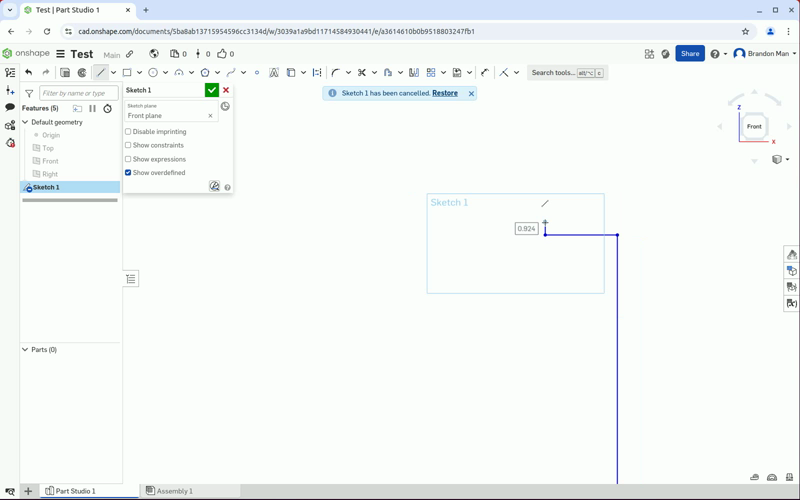
scroll(-6)
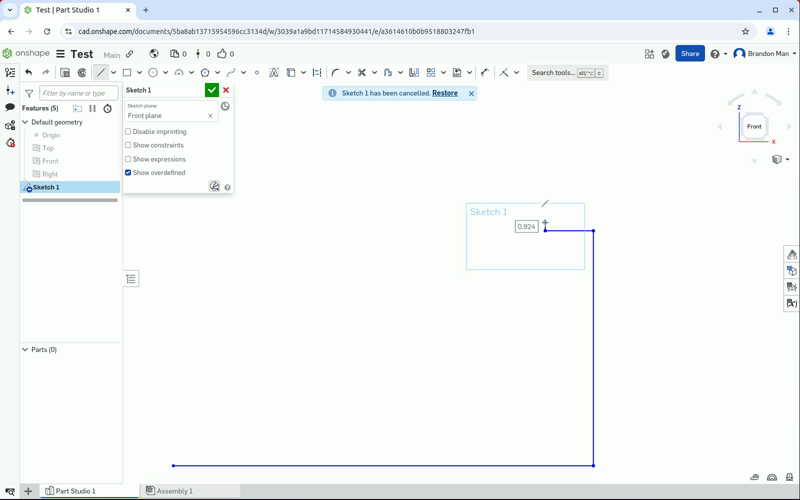
scroll(-6)
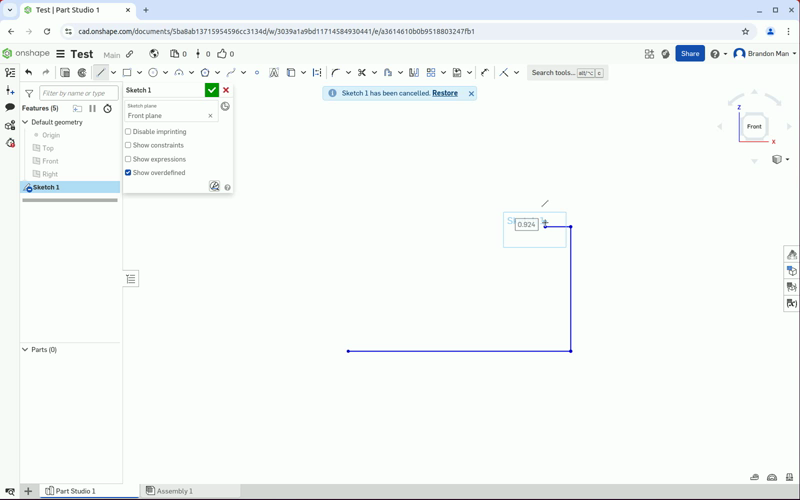
key_up(shift)
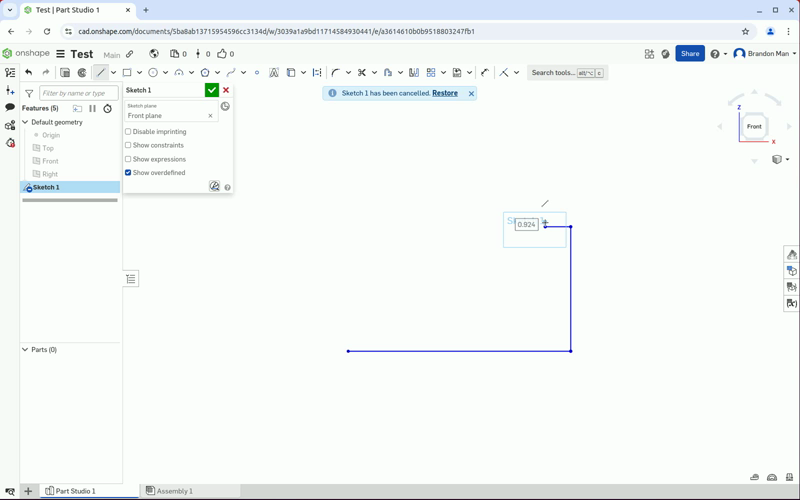
key_down(shift)
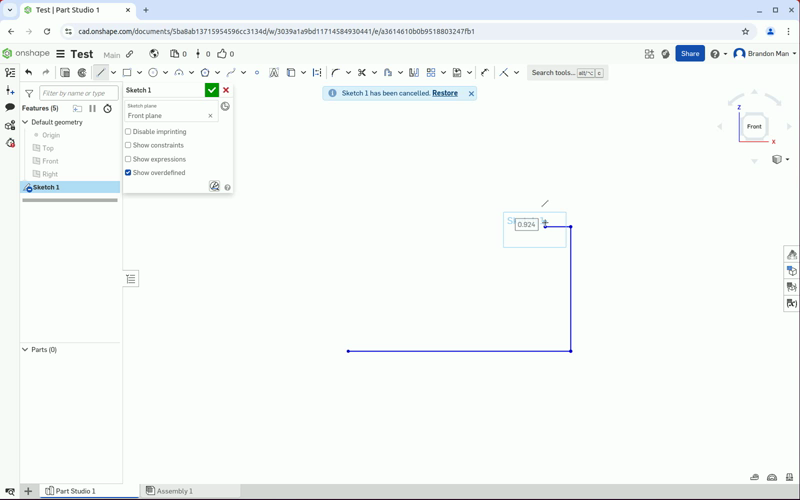
mouse_move(376, 222)
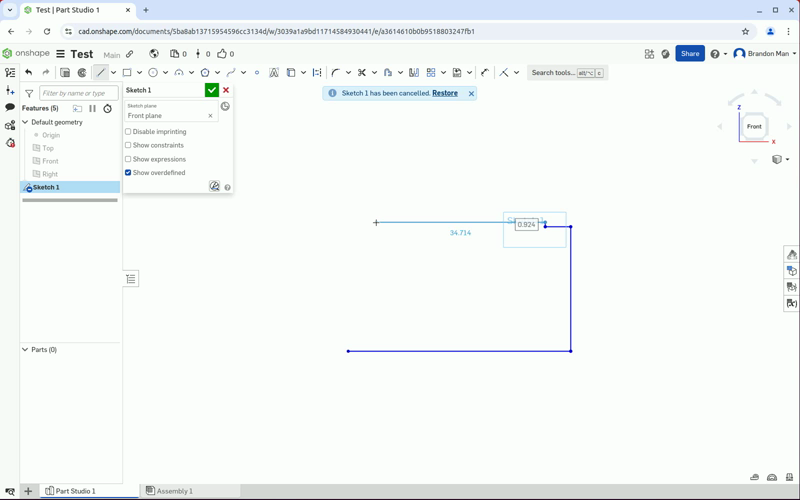
click(376, 222)
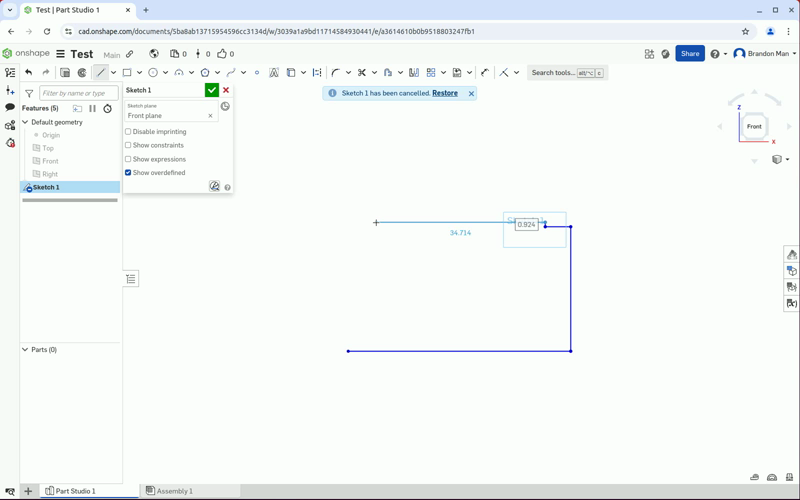
key_up(shift)
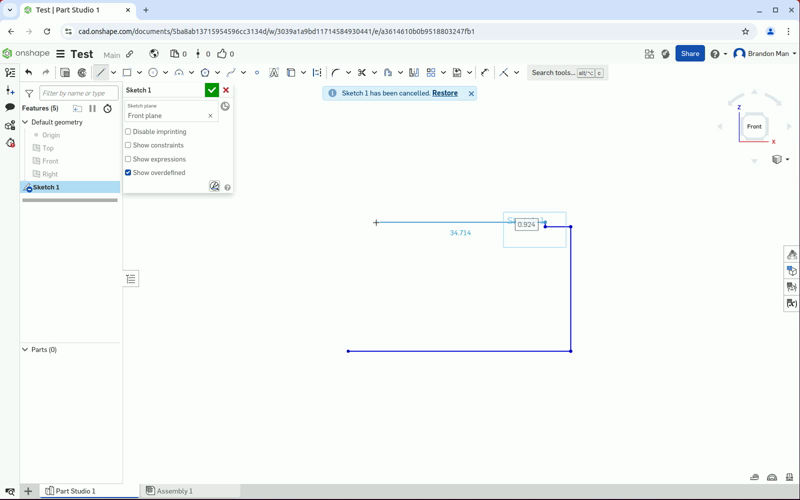
key_down(shift)
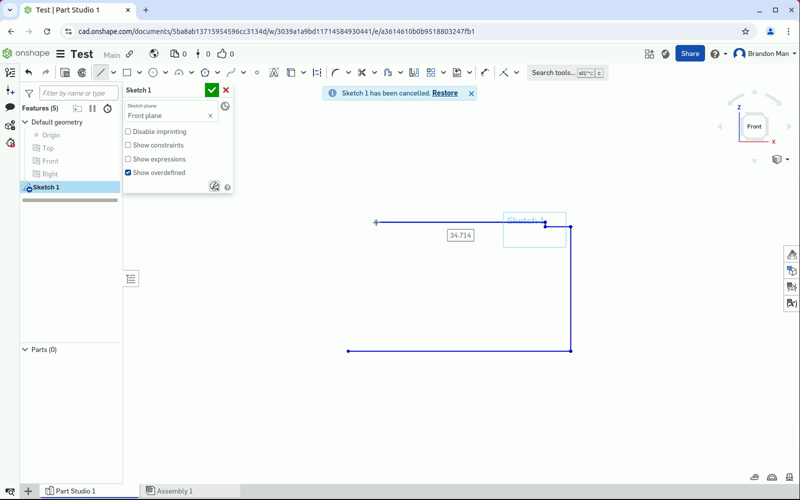
mouse_move(406, 222)
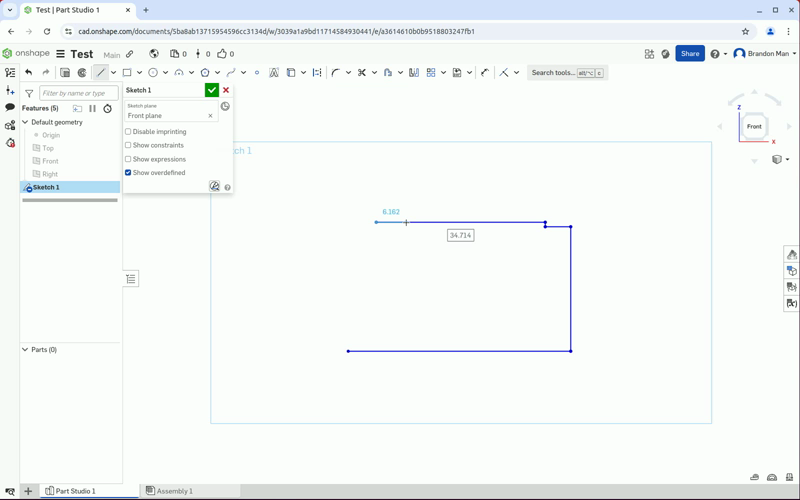
mouse_move(376, 226)
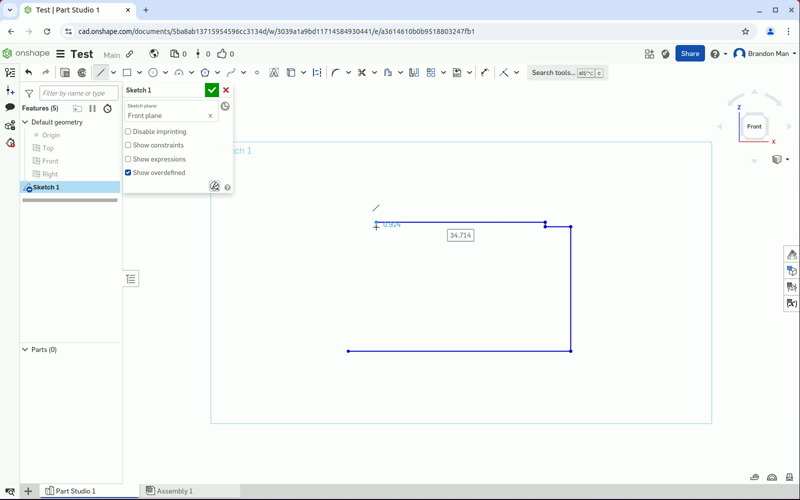
scroll(6)
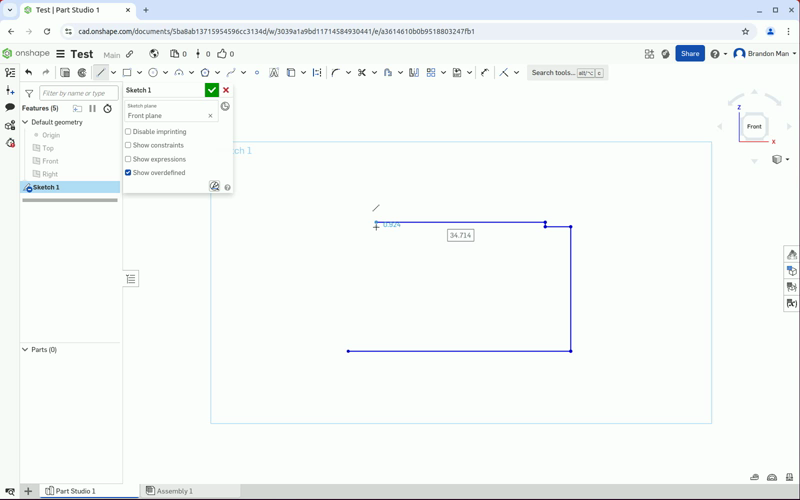
scroll(6)
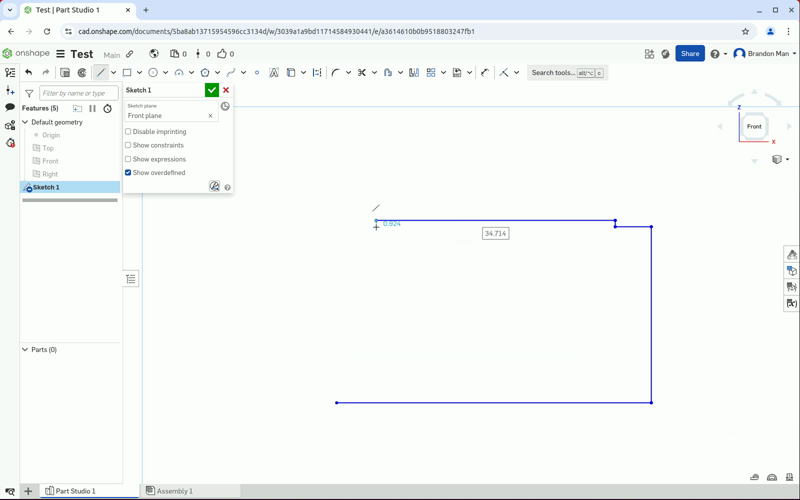
scroll(6)
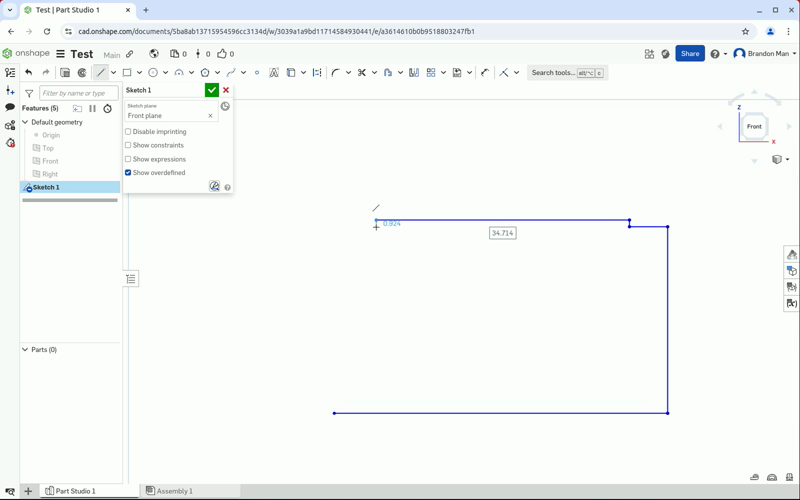
scroll(6)
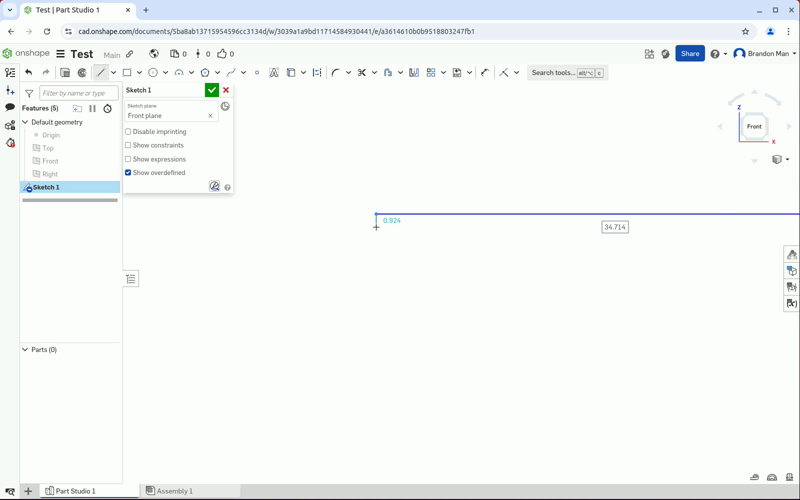
scroll(6)
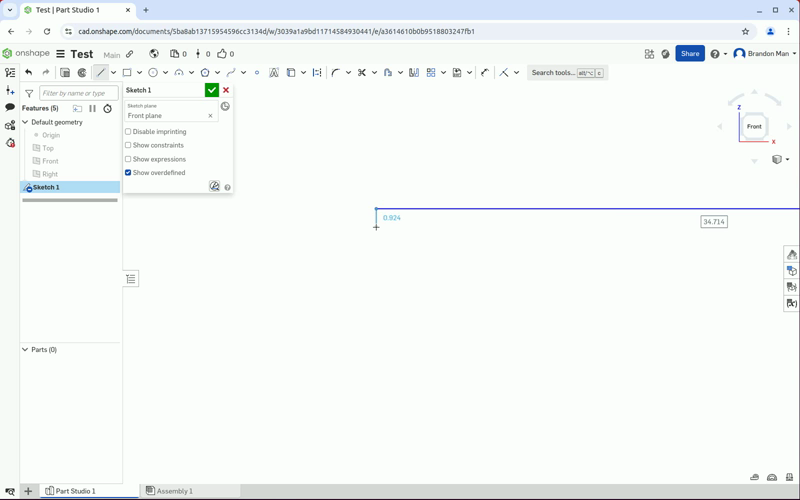
scroll(6)
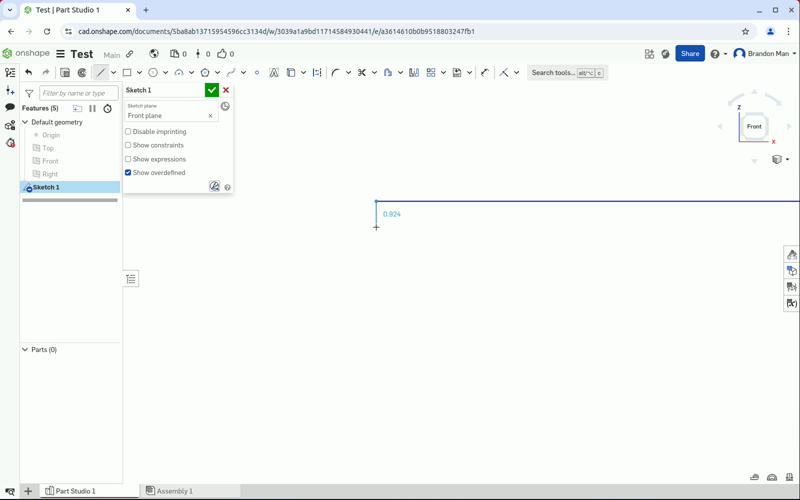
scroll(6)
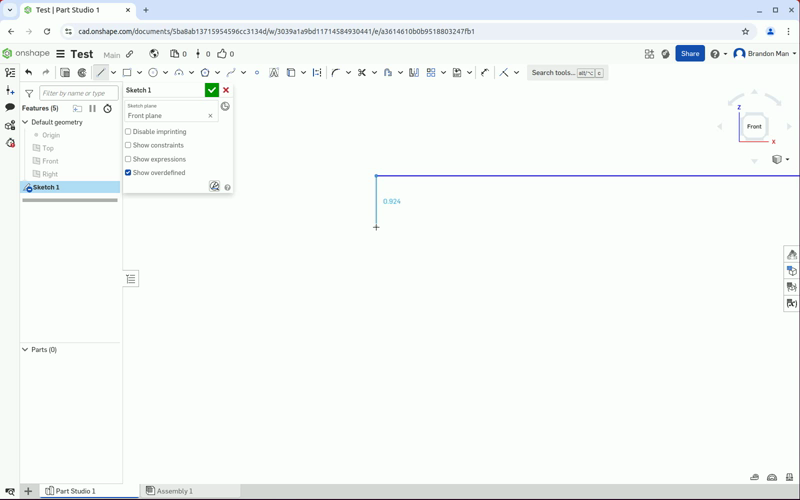
click(376, 226)
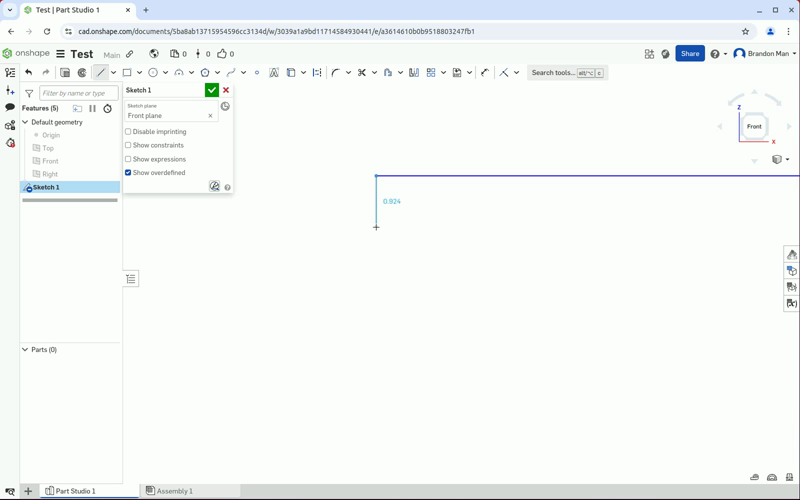
scroll(-6)
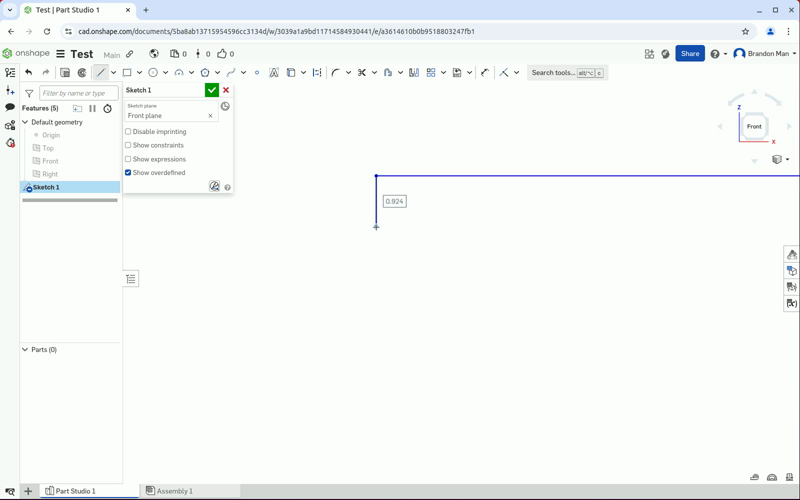
scroll(-6)
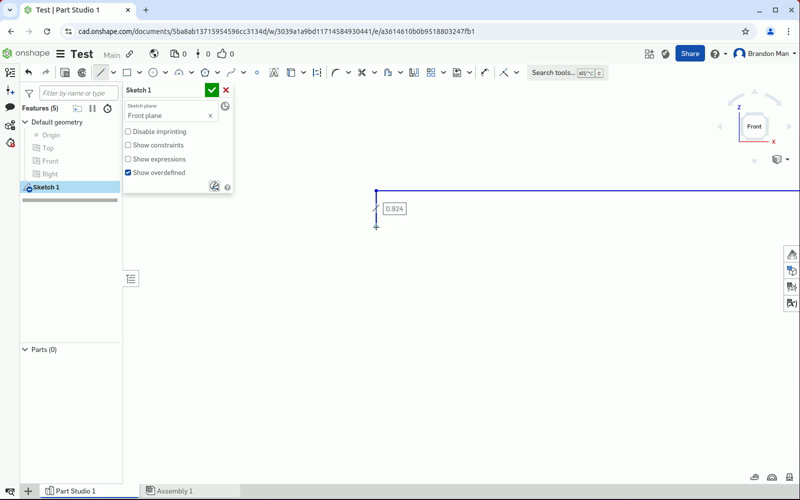
scroll(-6)
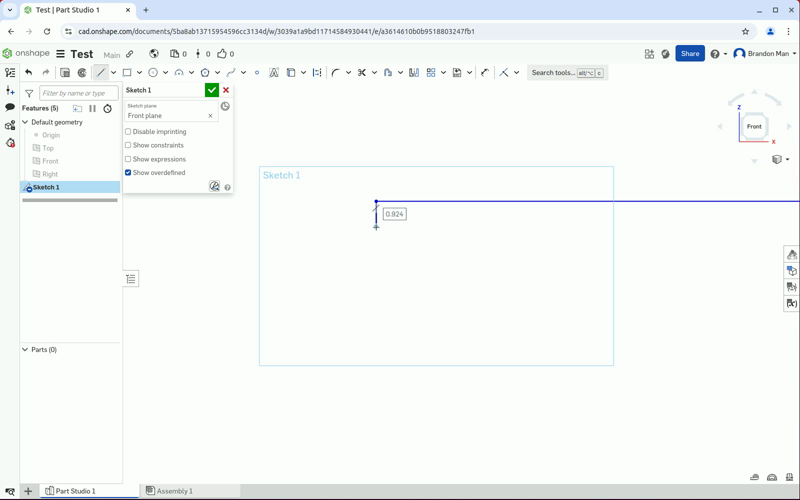
scroll(-6)
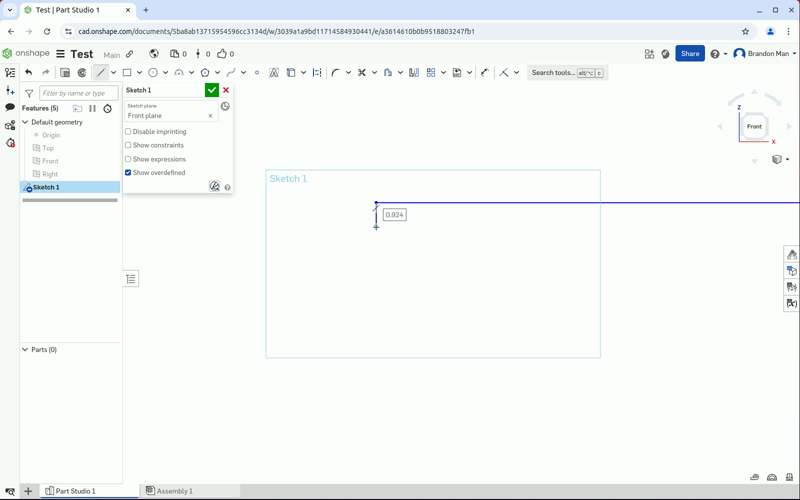
scroll(-6)
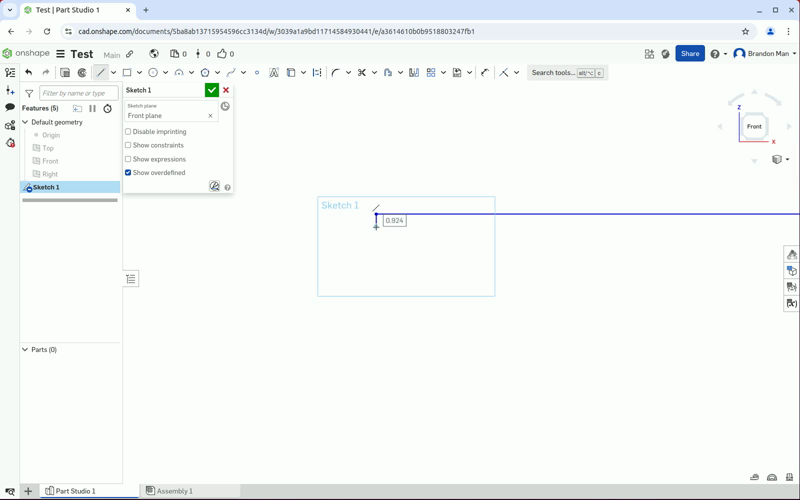
scroll(-6)
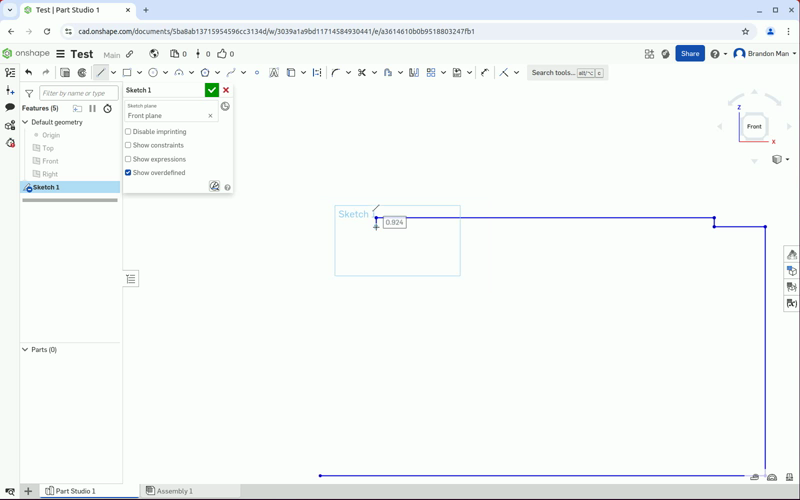
scroll(-6)
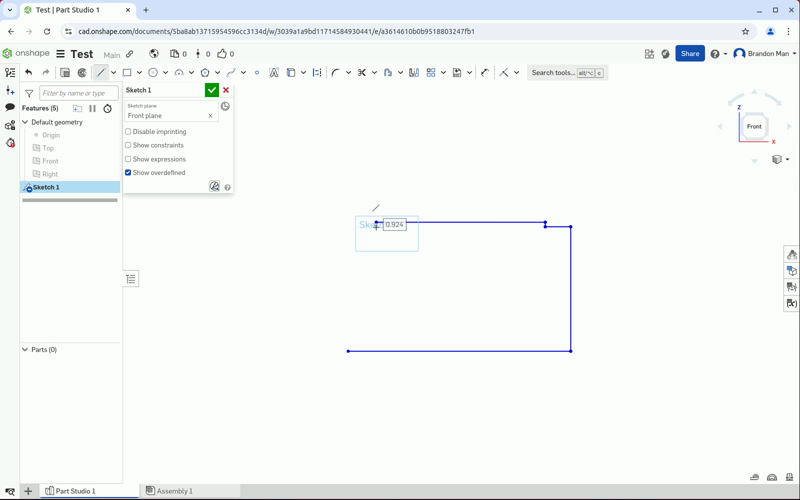
key_up(shift)
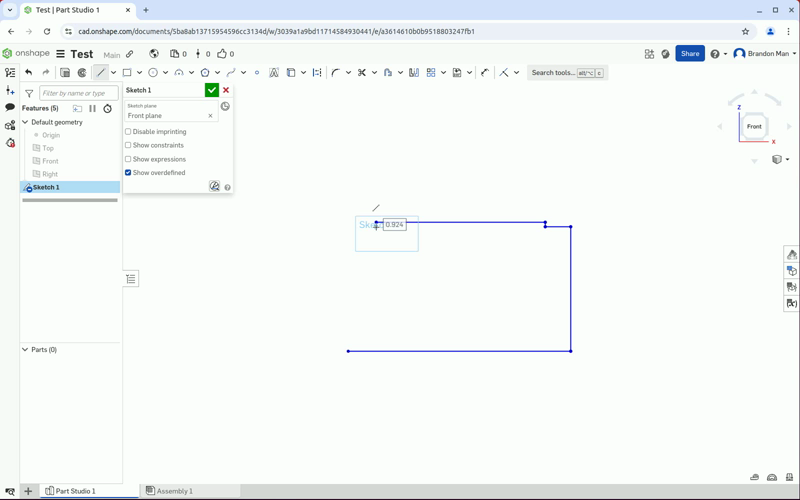
key_down(shift)
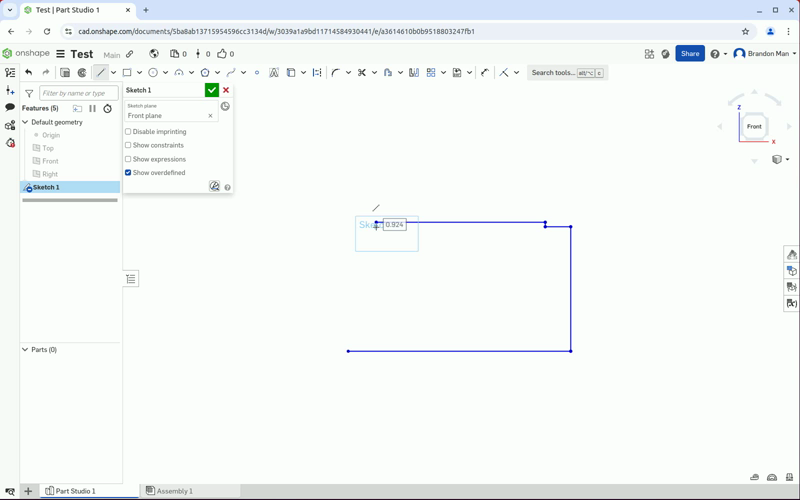
mouse_move(406, 226)
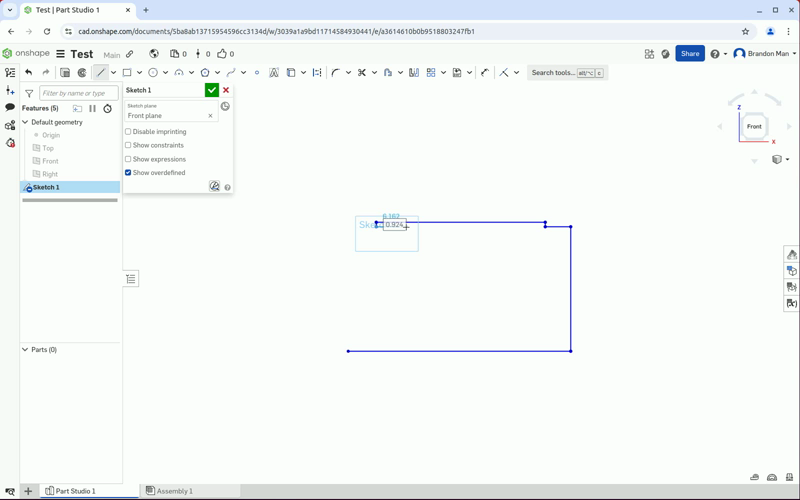
mouse_move(348, 226)
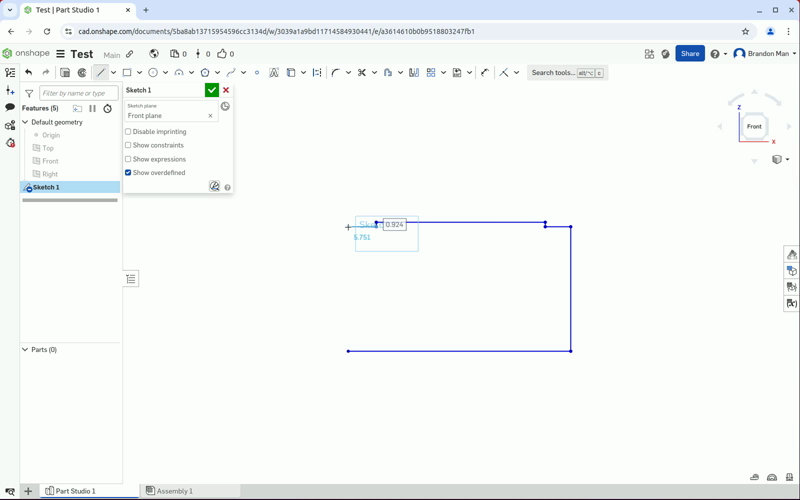
click(348, 226)
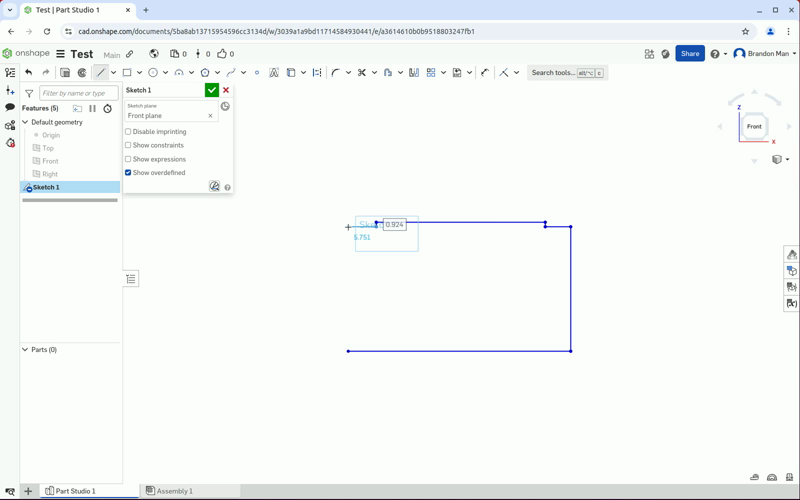
key_up(shift)
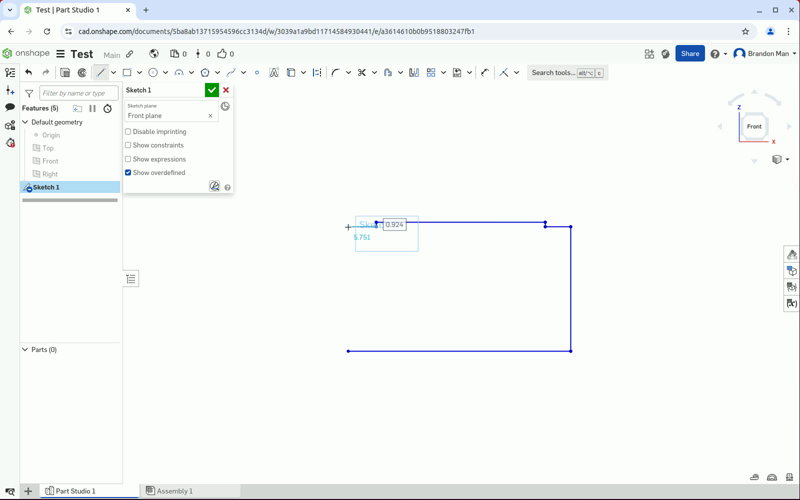
key_down(shift)
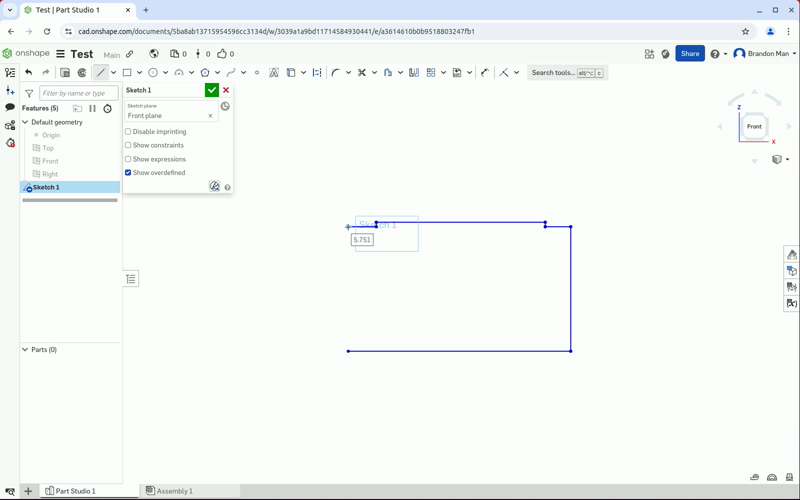
mouse_move(348, 351)
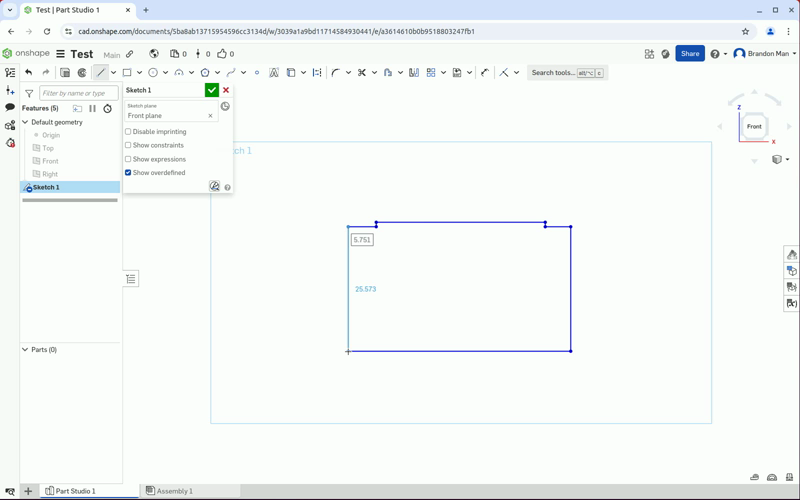
key_up(shift)
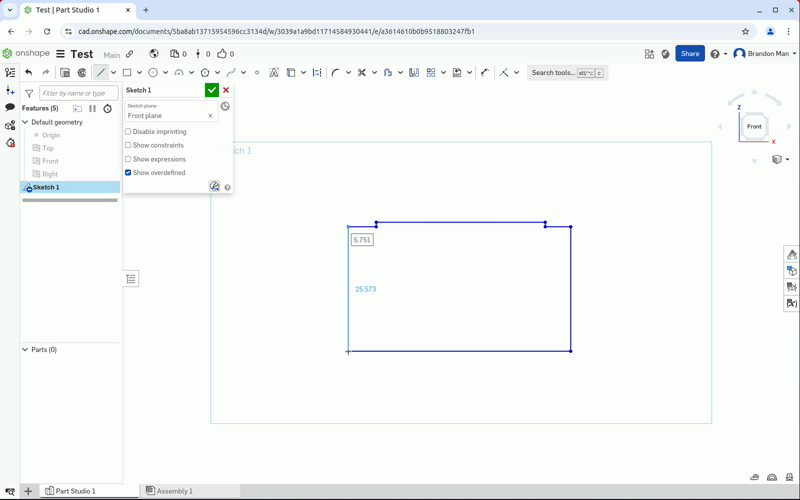
click(348, 351)
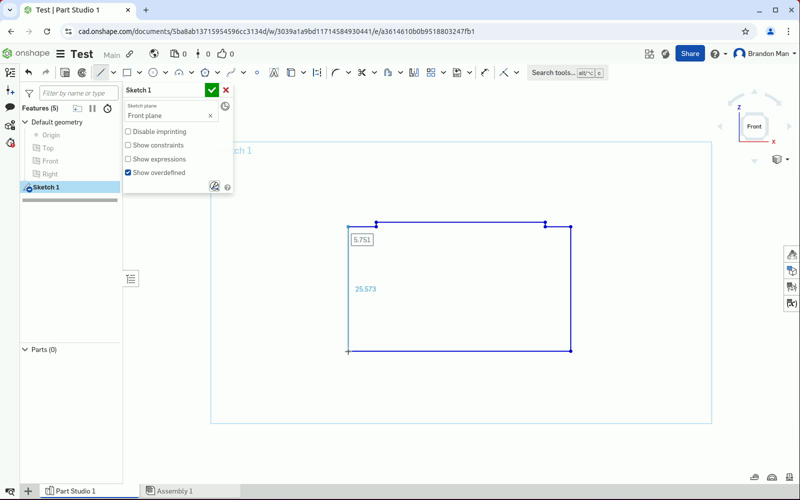
key(esc)
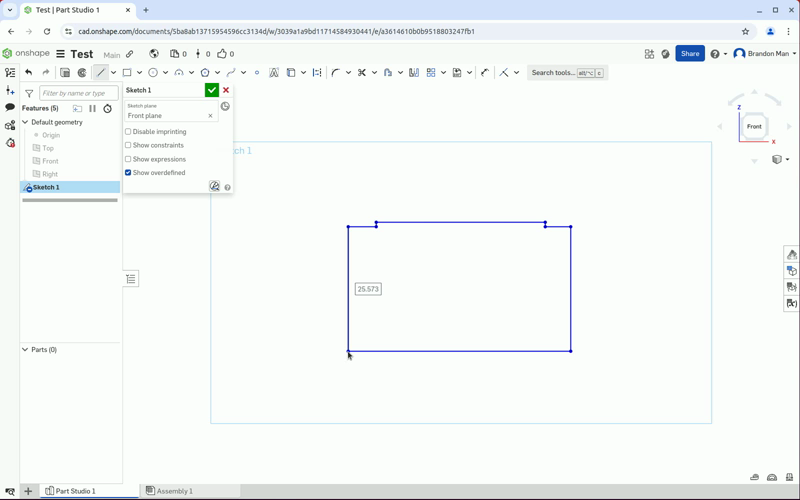
mouse_move(449, 269)
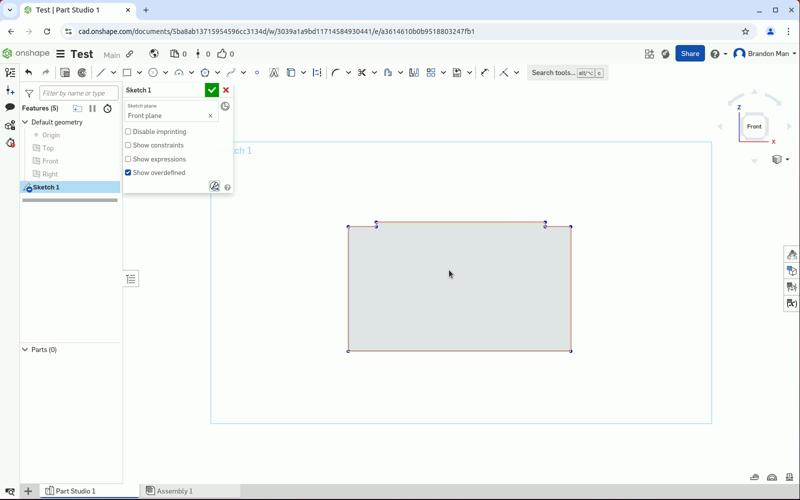
click(449, 269)
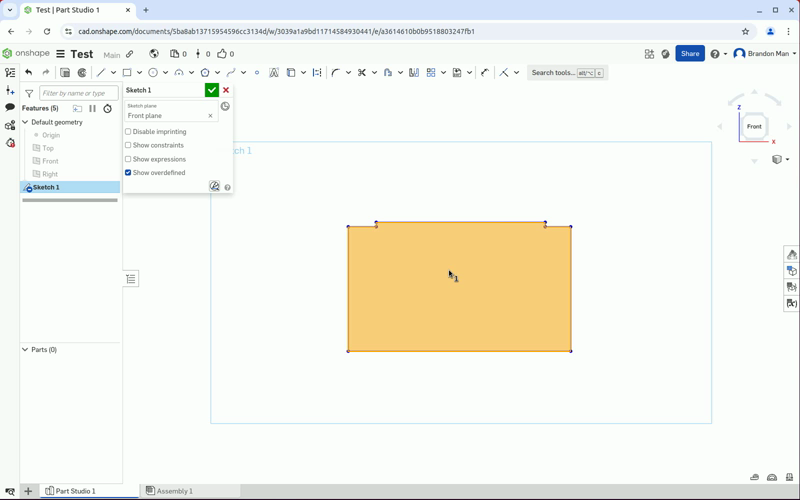
mouse_move(73, 352)
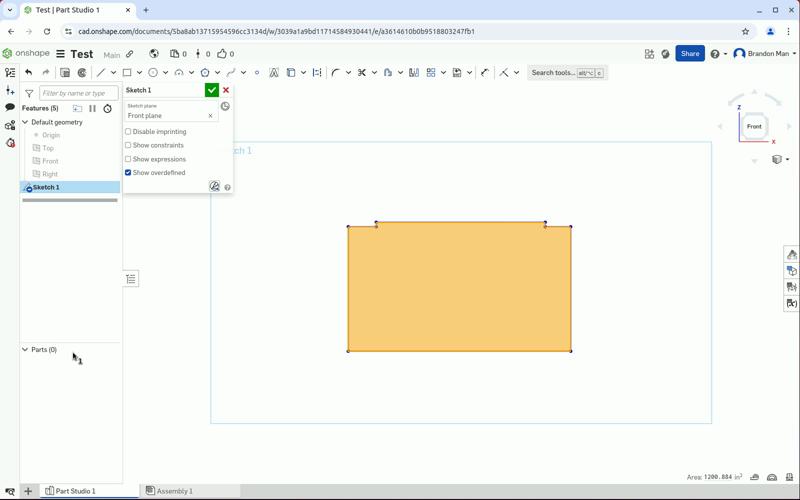
key(shift+y)
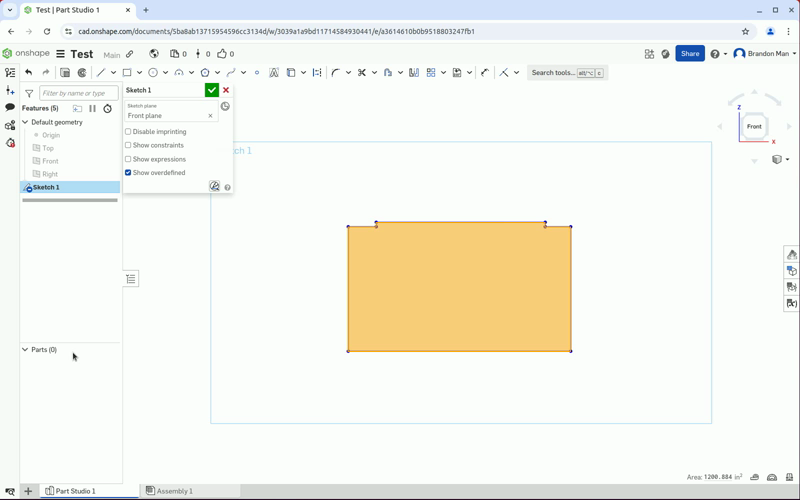
key(shift+e)
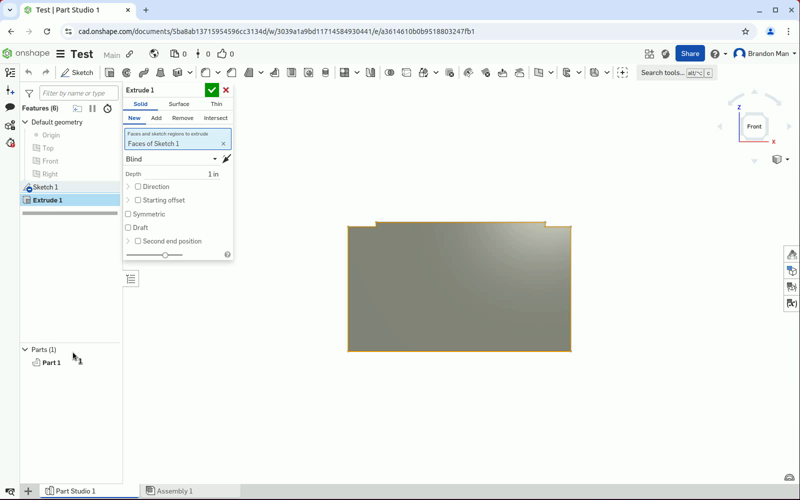
mouse_move(143, 106)
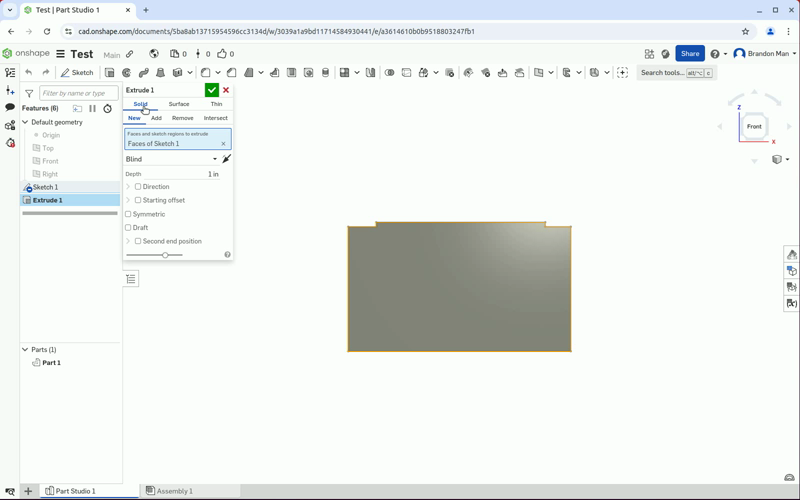
click(143, 106)
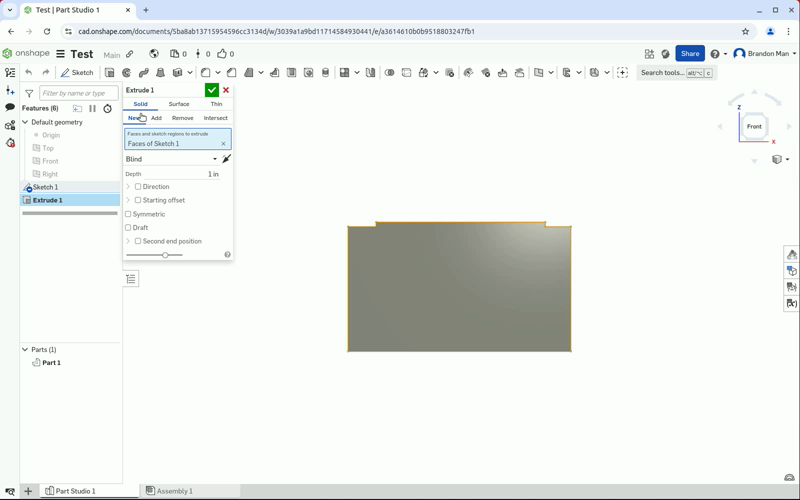
mouse_move(137, 120)
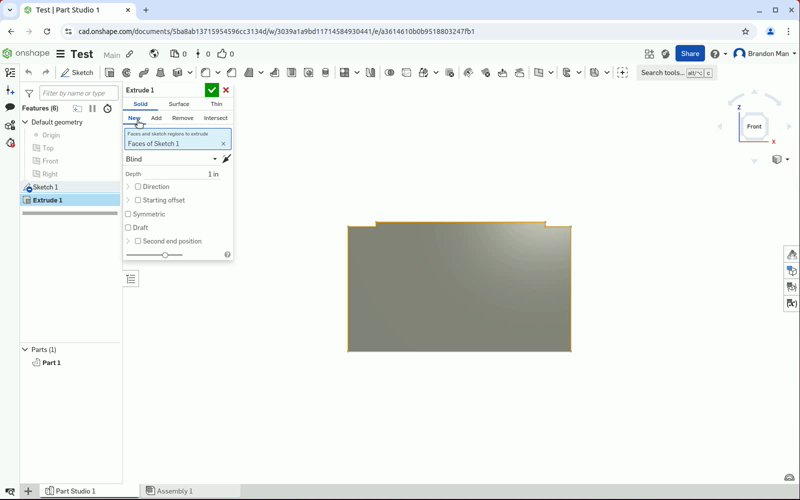
click(137, 120)
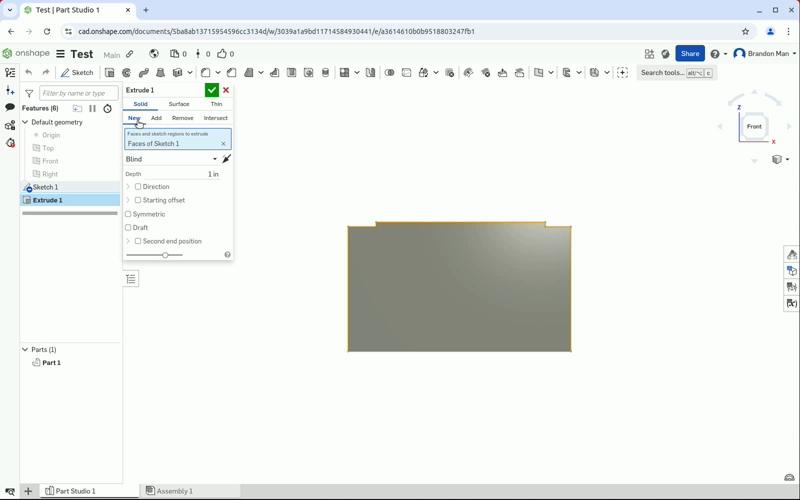
key(tab, 4)
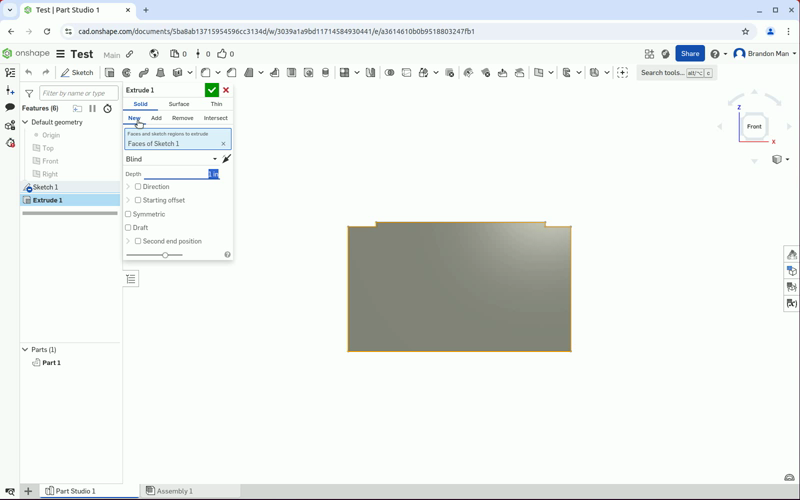
text(2.888)
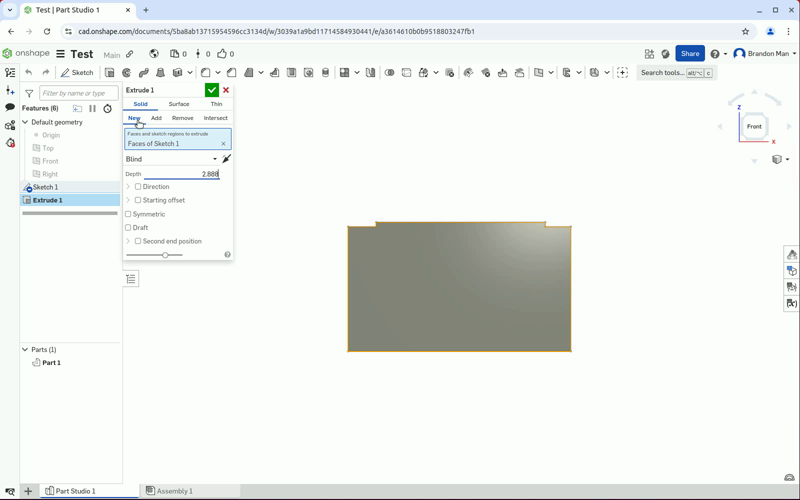
key(tab, 3)
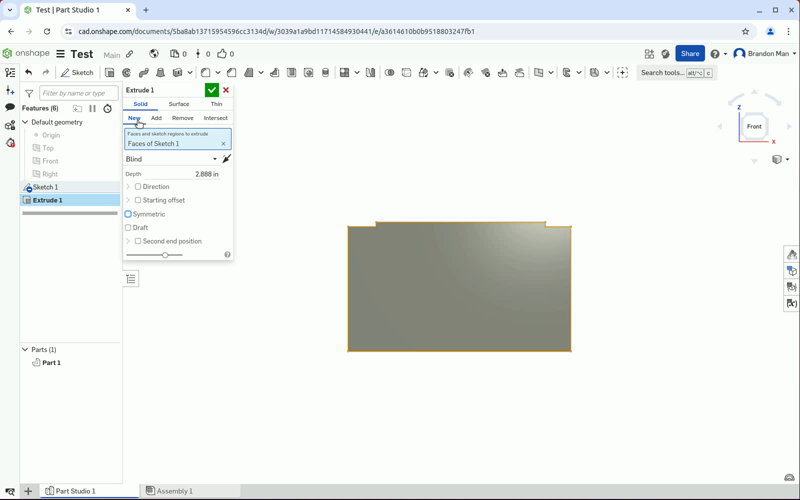
key(space)
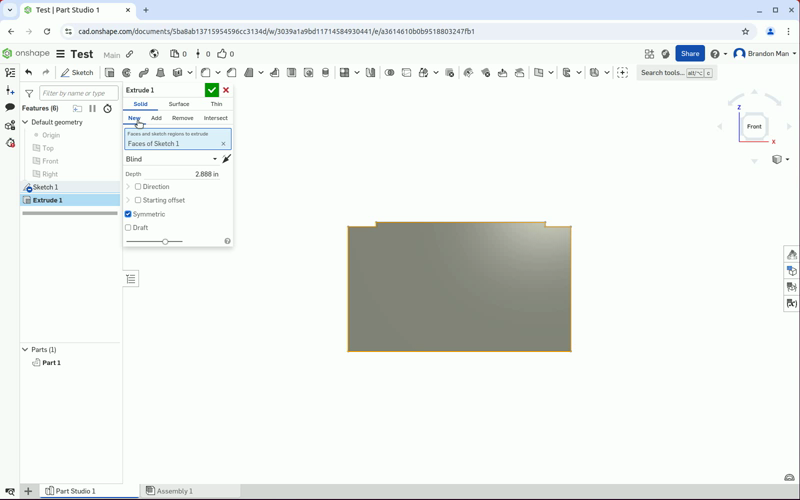
key(enter)
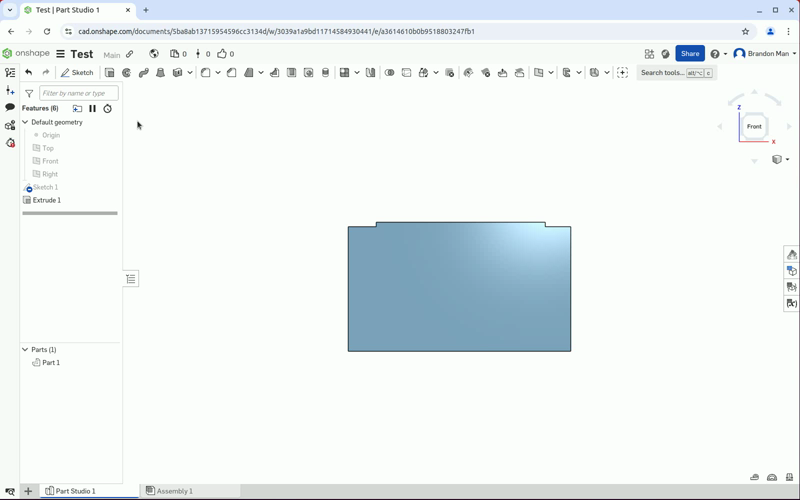
key(shift+h)
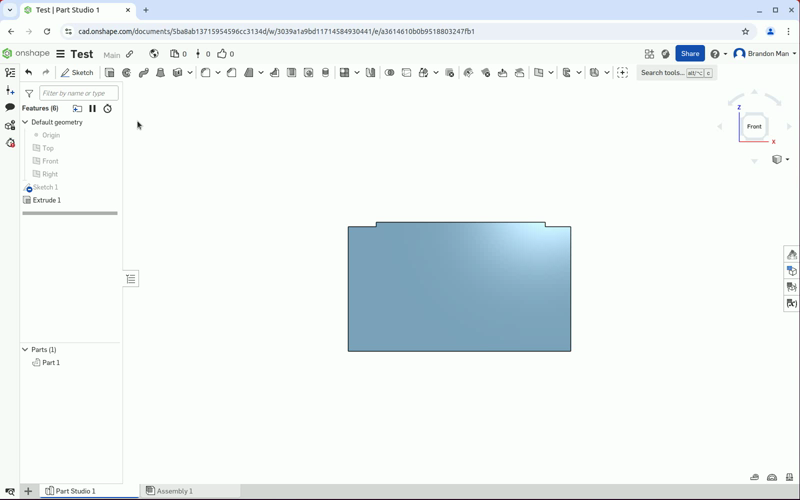
key(shift+h)
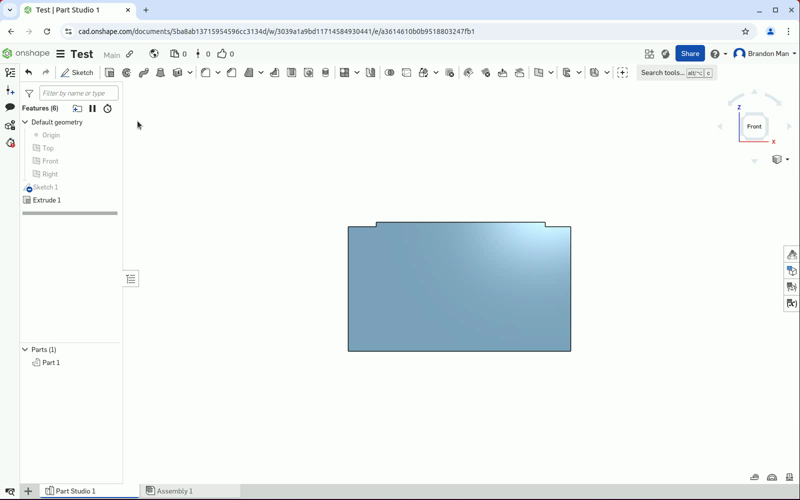
mouse_move(73, 189)
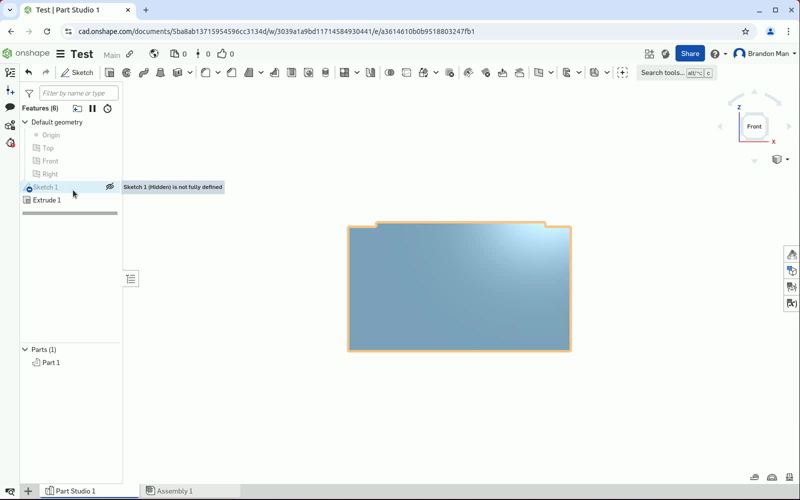
click(73, 189)
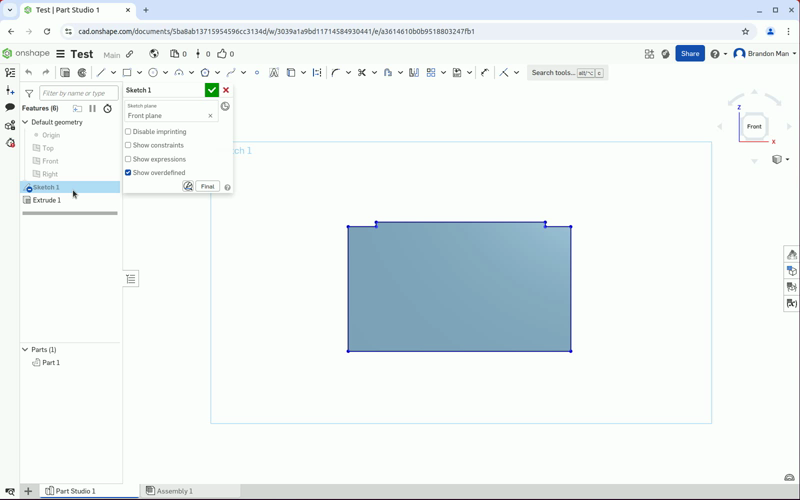
mouse_move(229, 92)
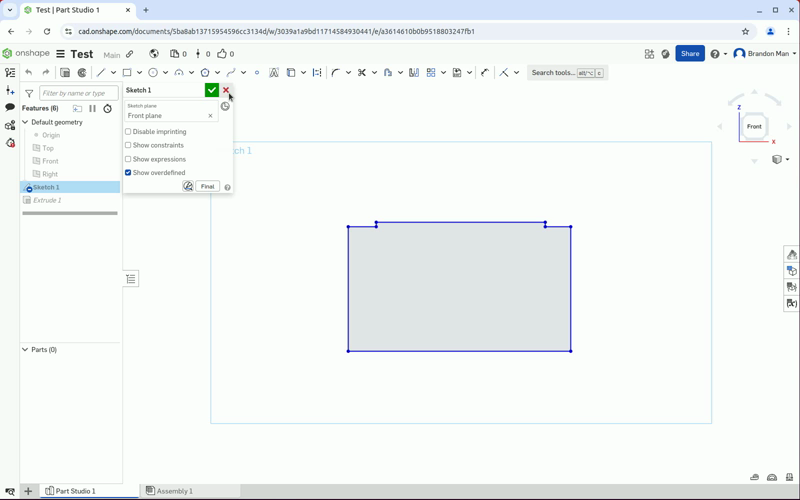
click(229, 92)
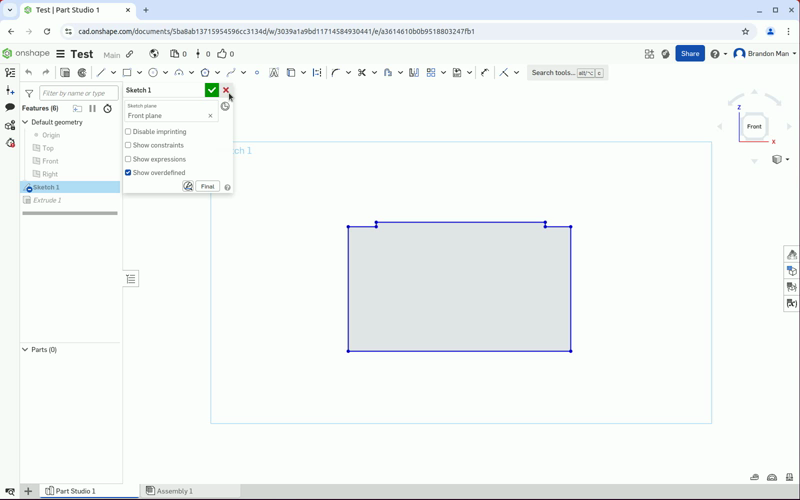
key(shift+s)
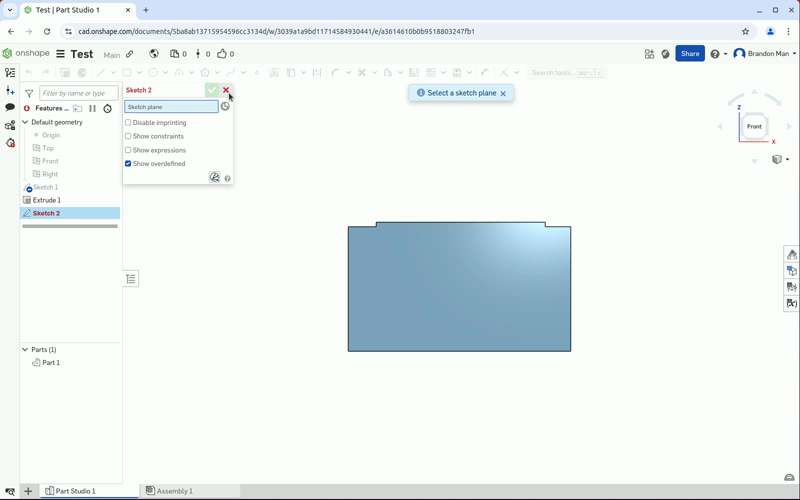
mouse_move(73, 163)
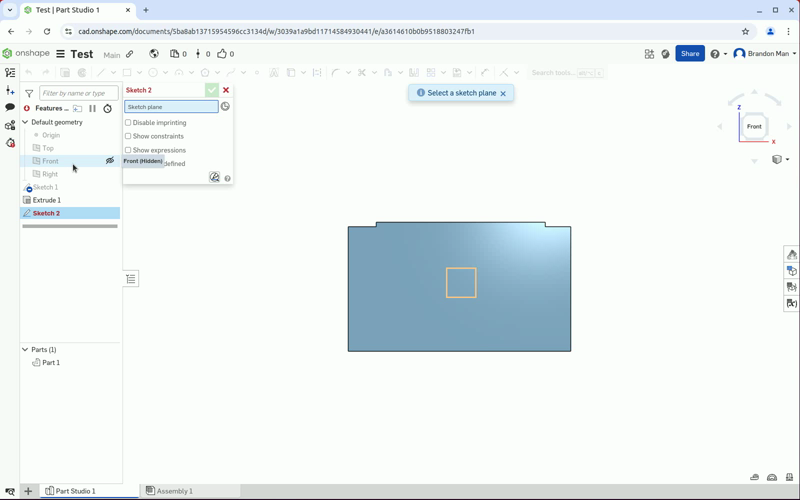
click(73, 163)
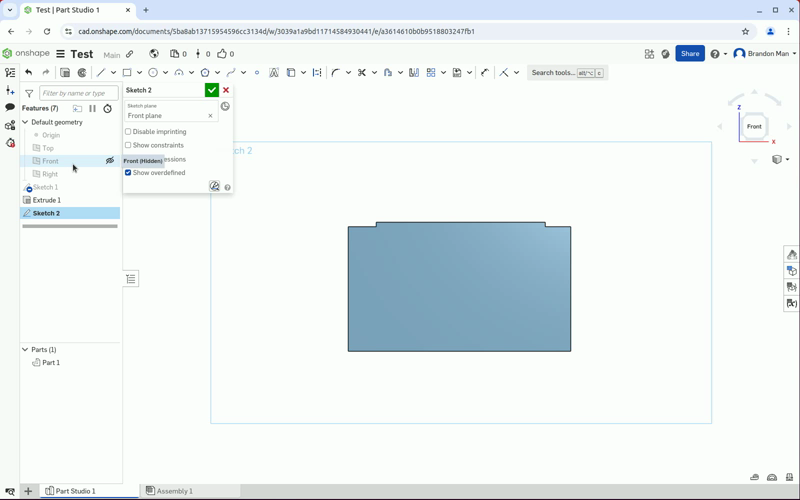
mouse_move(73, 352)
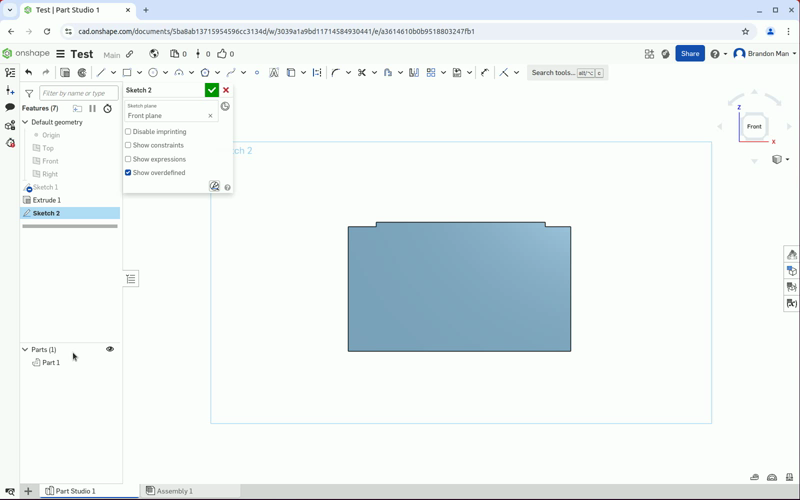
key(y)
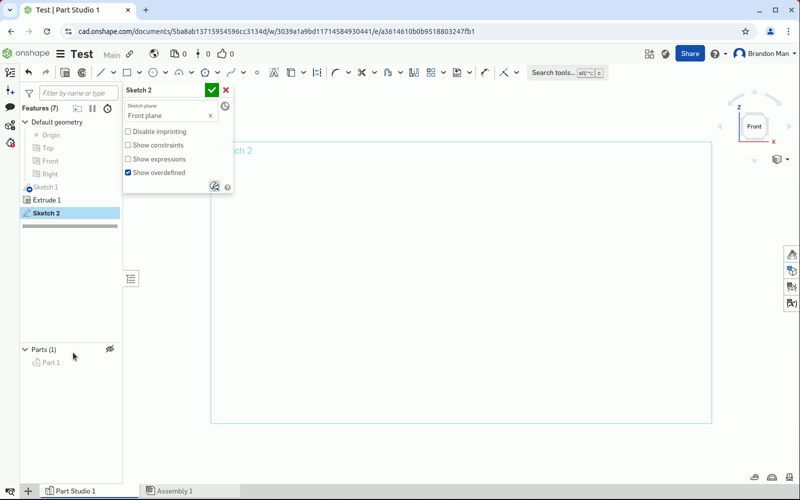
key(l)
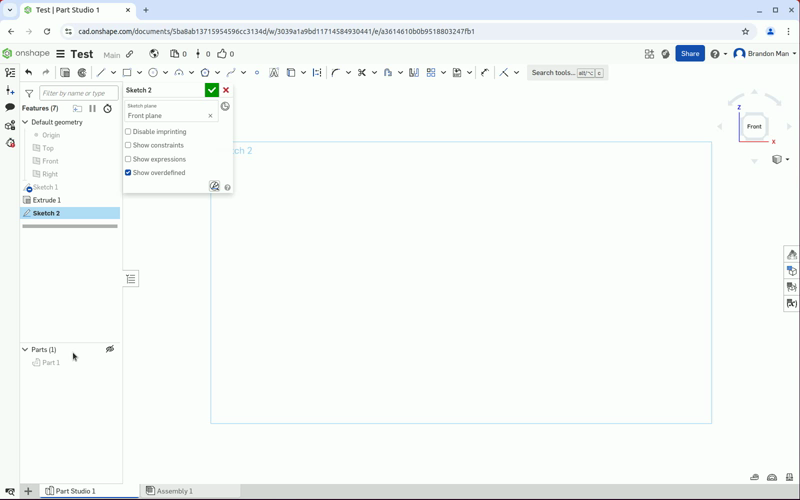
key_down(shift)
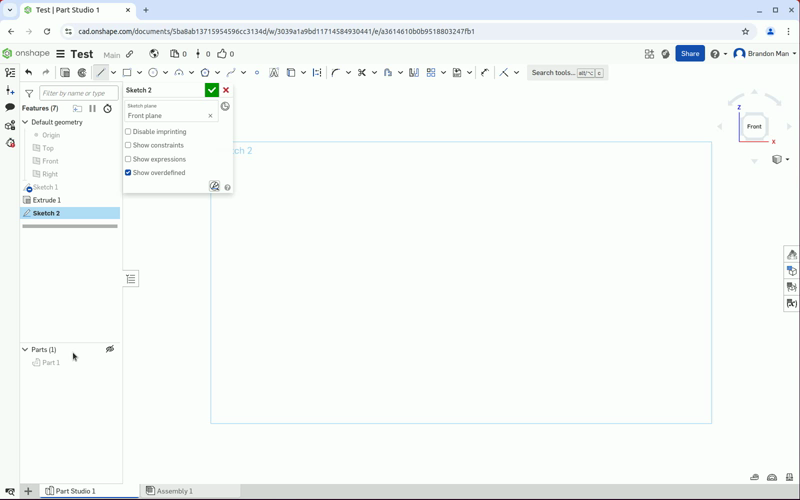
mouse_move(348, 351)
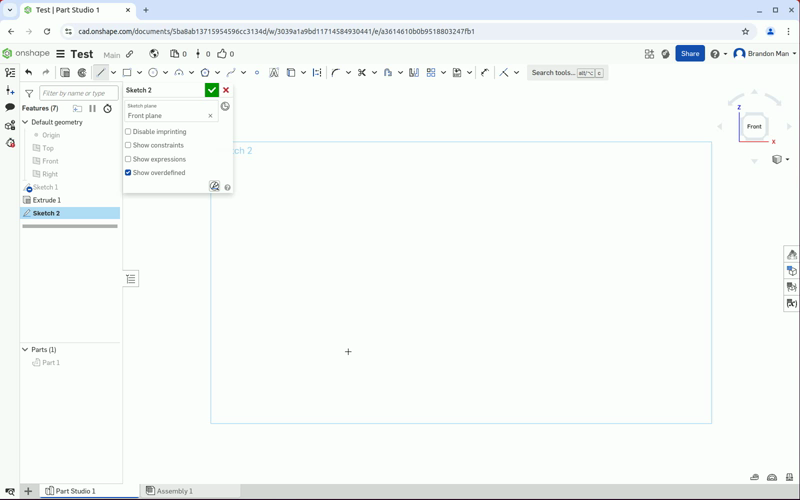
click(348, 351)
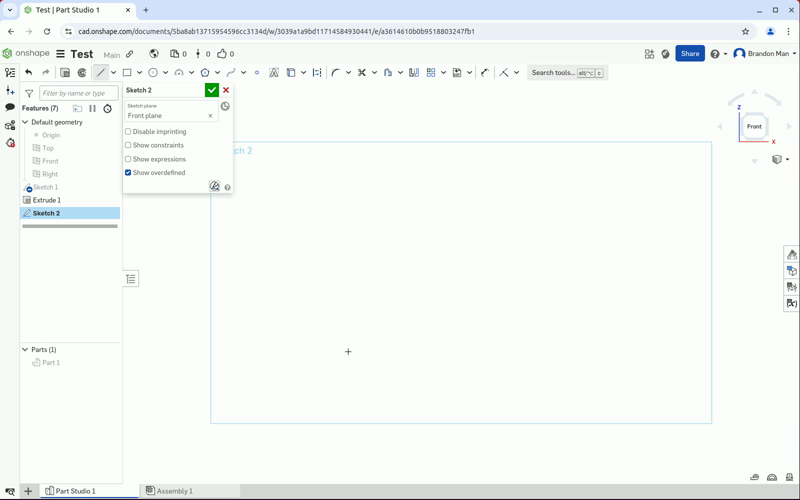
key_up(shift)
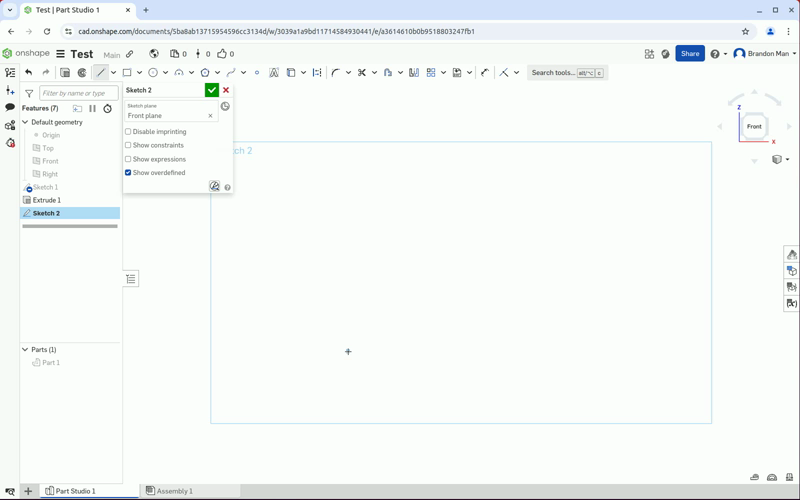
key_down(shift)
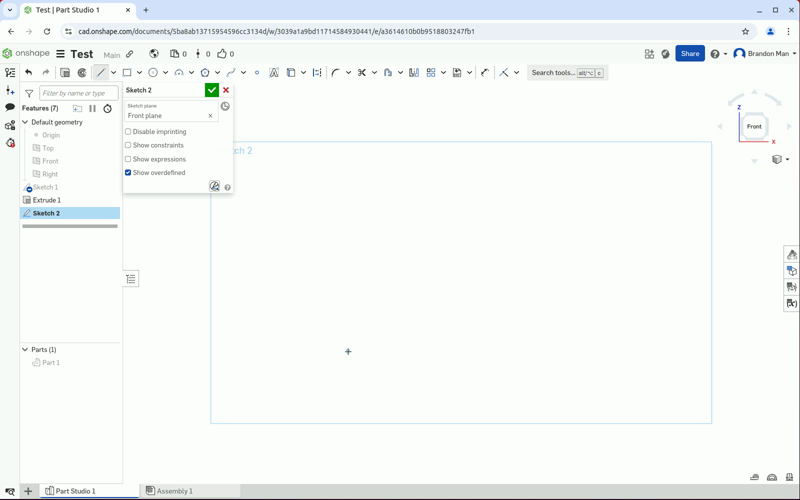
mouse_move(570, 351)
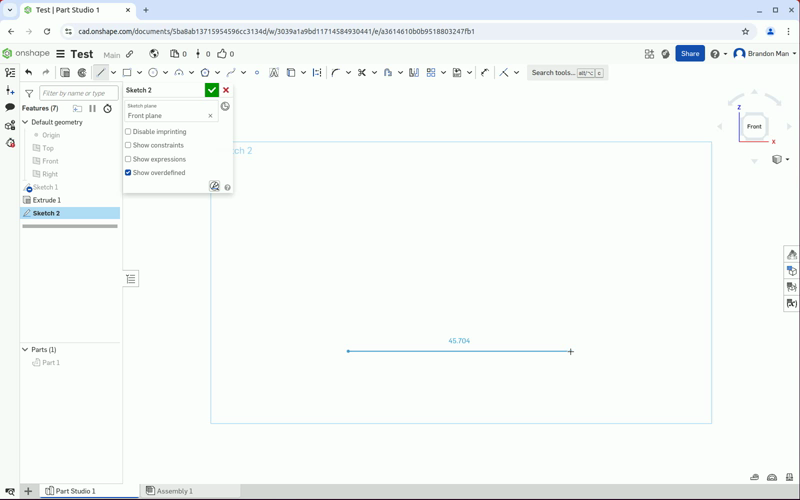
click(570, 351)
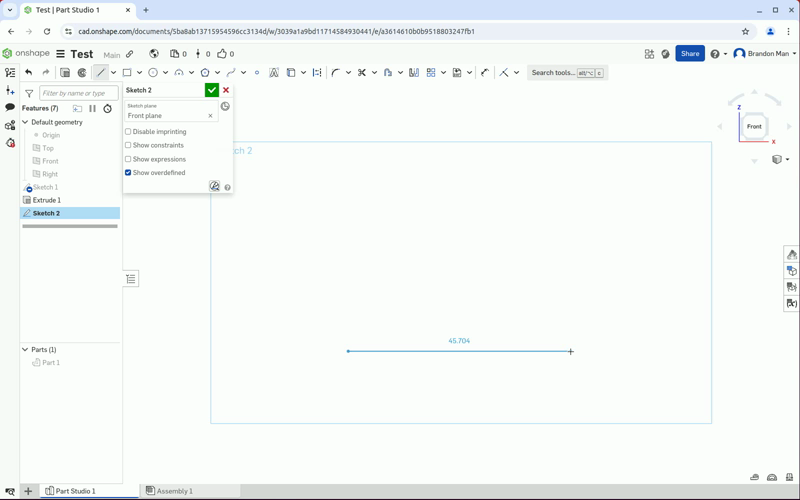
key_up(shift)
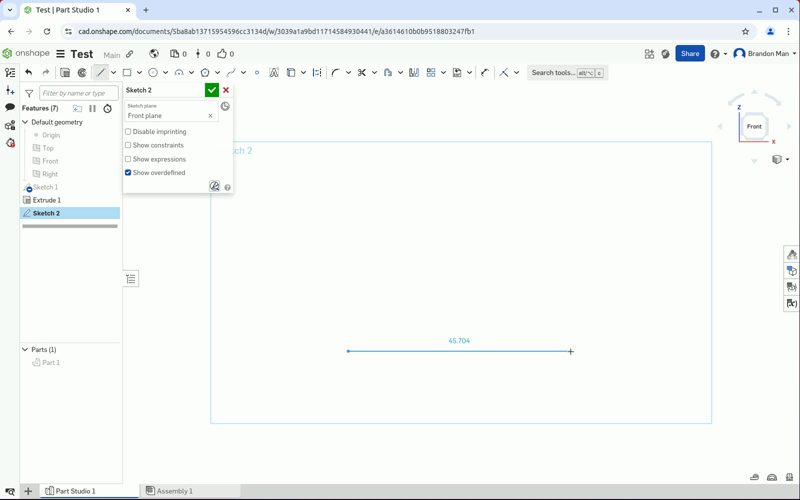
key_down(shift)
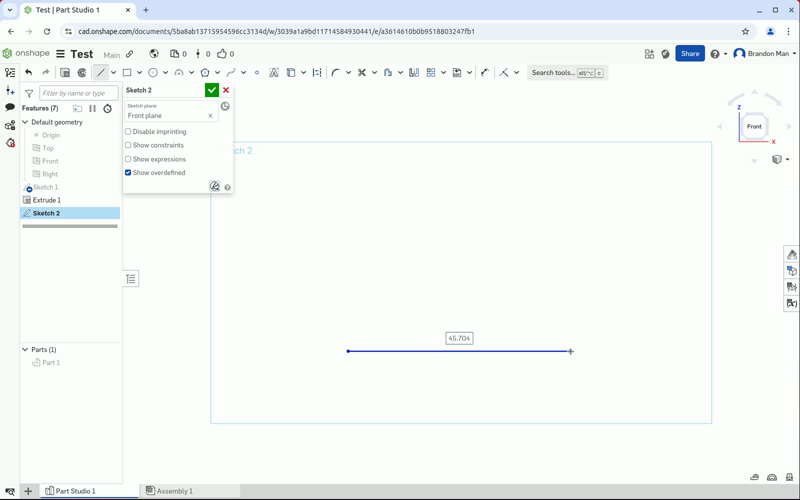
mouse_move(570, 226)
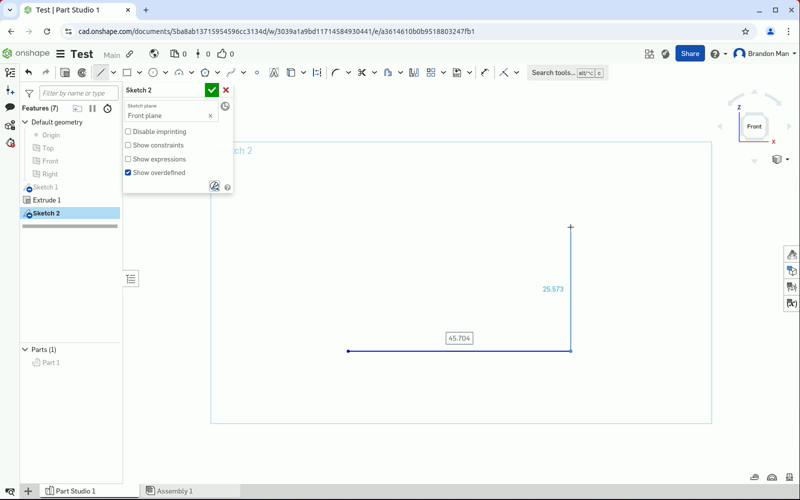
click(570, 226)
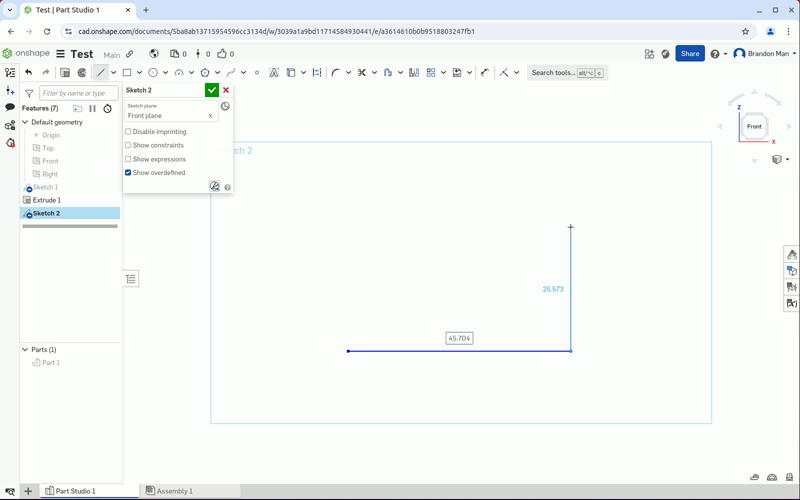
key_up(shift)
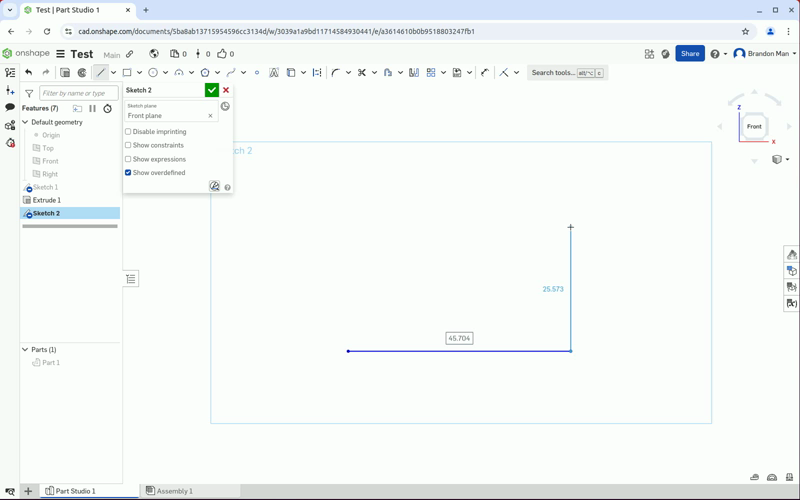
key_down(shift)
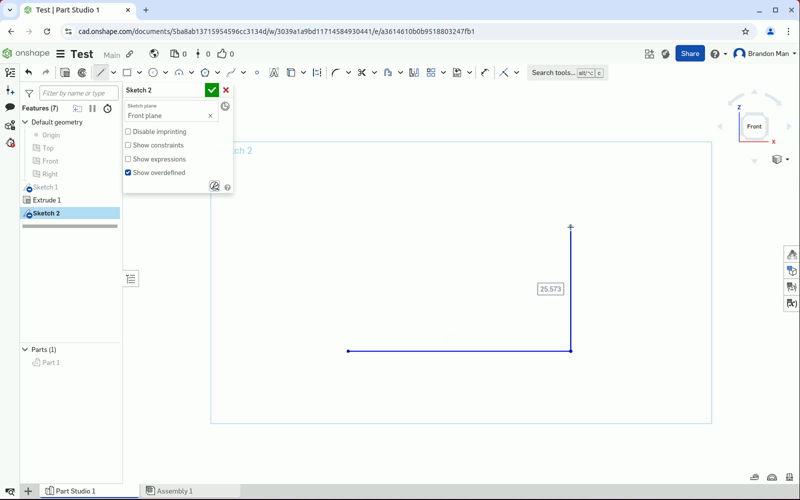
mouse_move(589, 226)
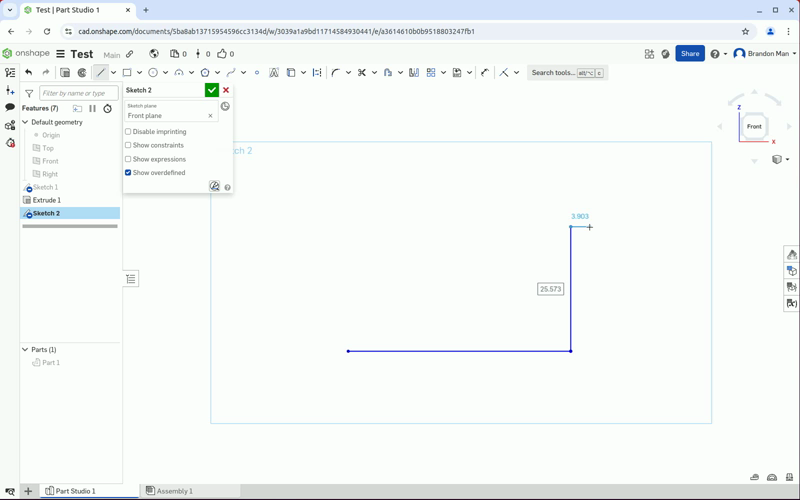
mouse_move(545, 226)
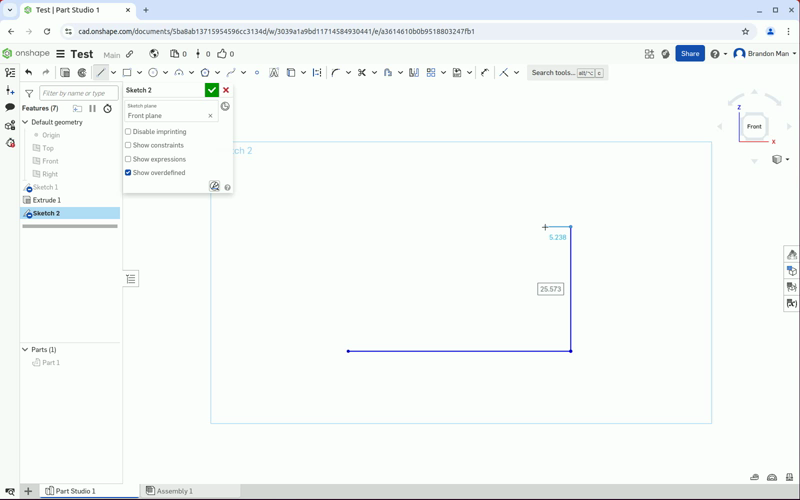
click(545, 226)
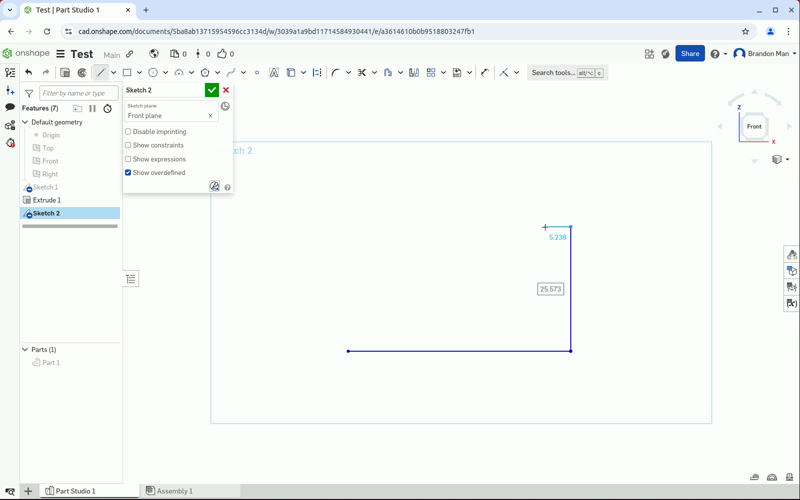
key_up(shift)
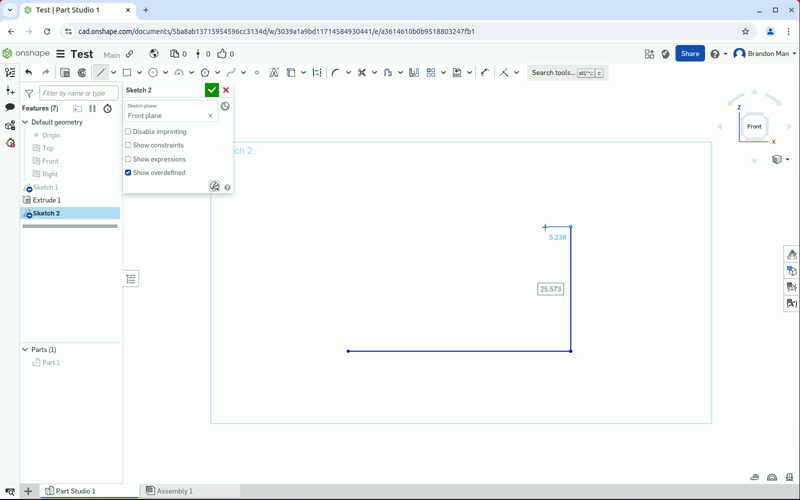
key_down(shift)
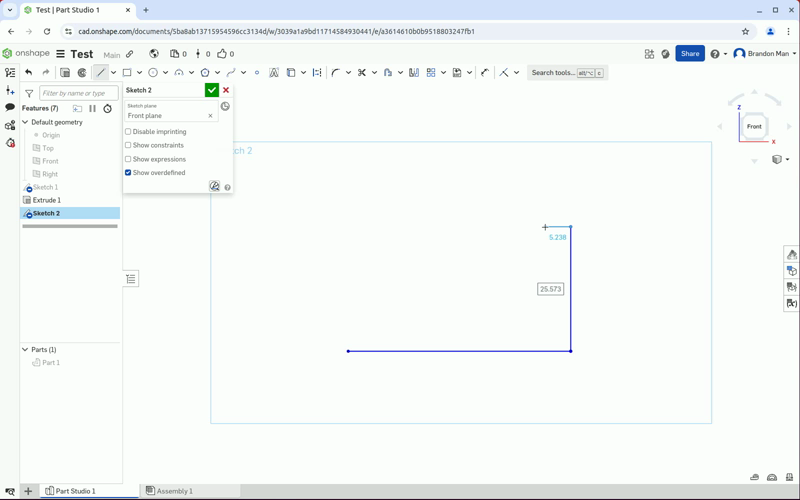
mouse_move(575, 226)
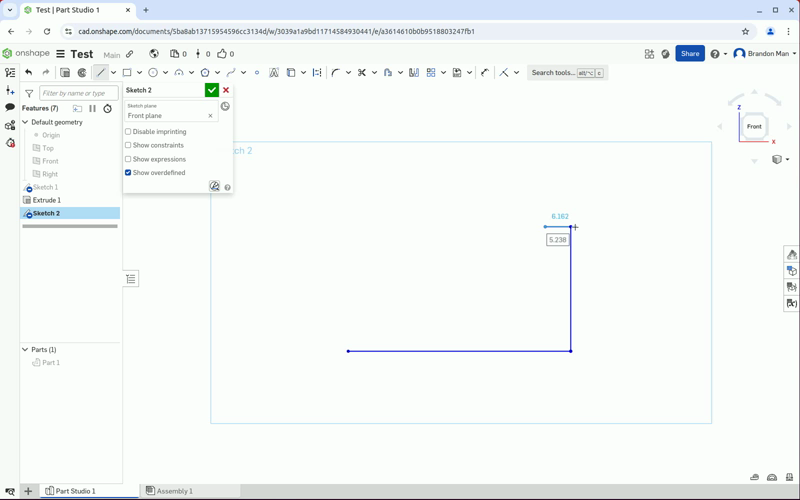
mouse_move(545, 222)
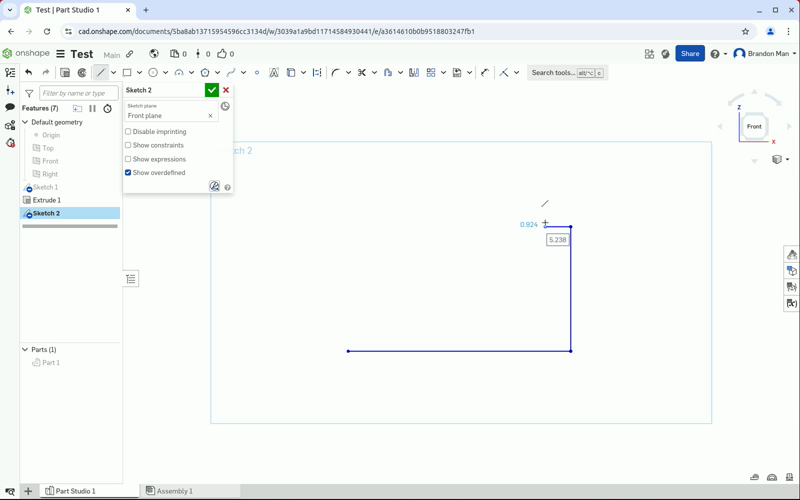
scroll(6)
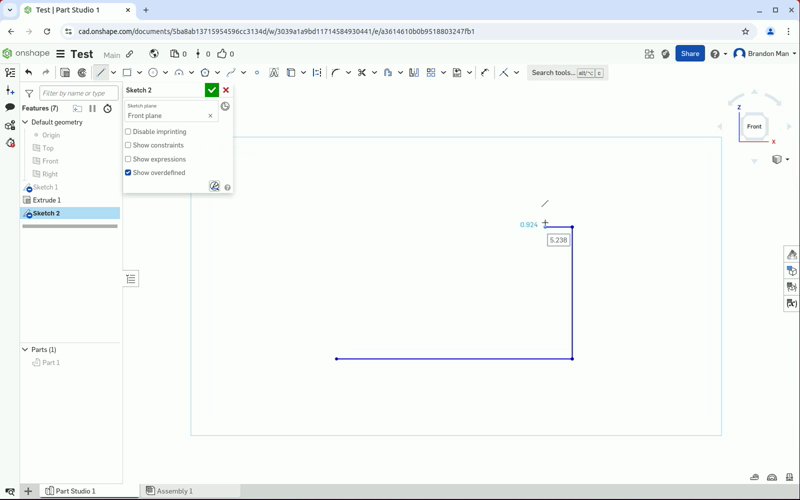
scroll(6)
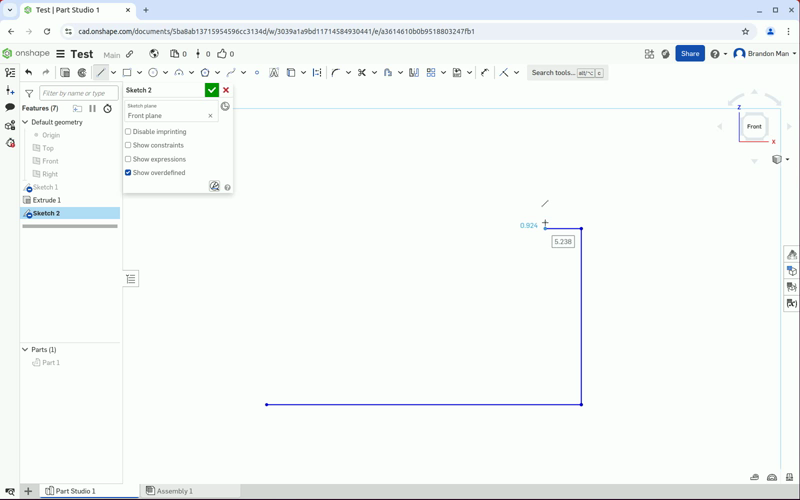
scroll(6)
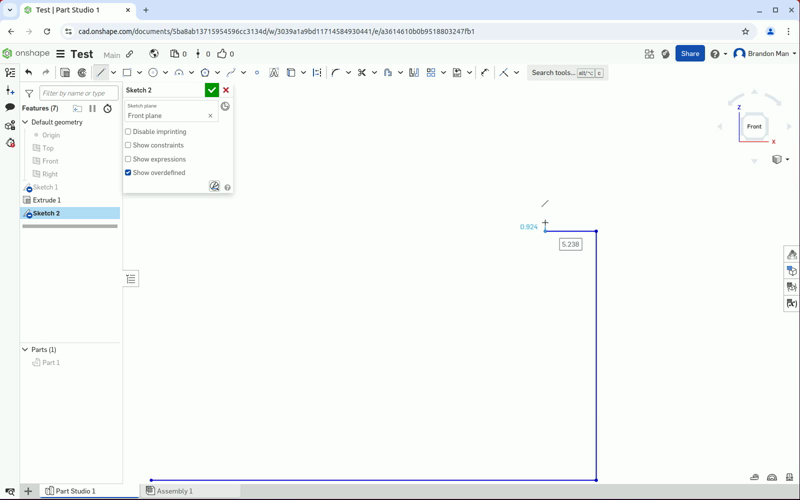
scroll(6)
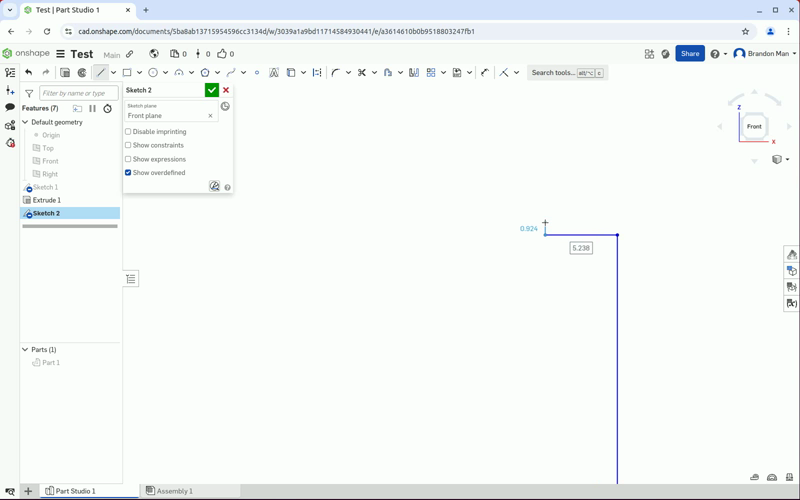
scroll(6)
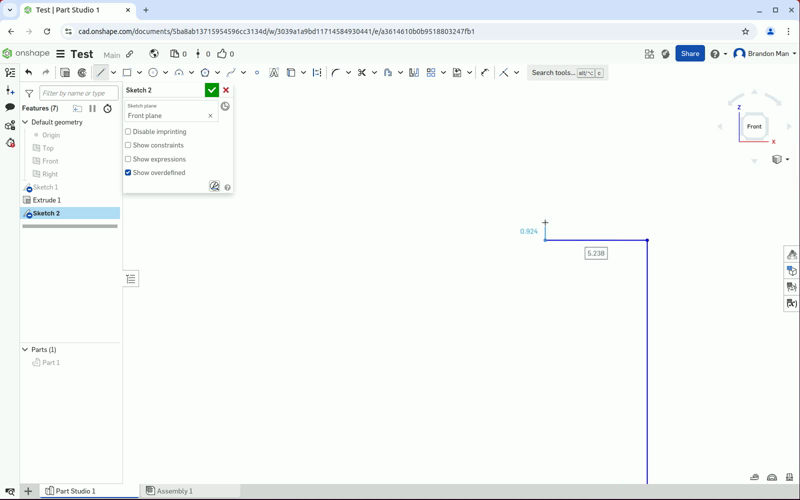
scroll(6)
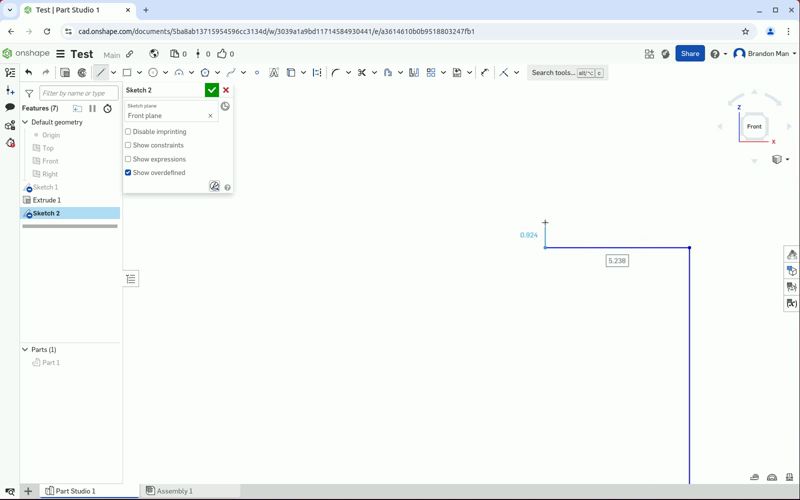
scroll(6)
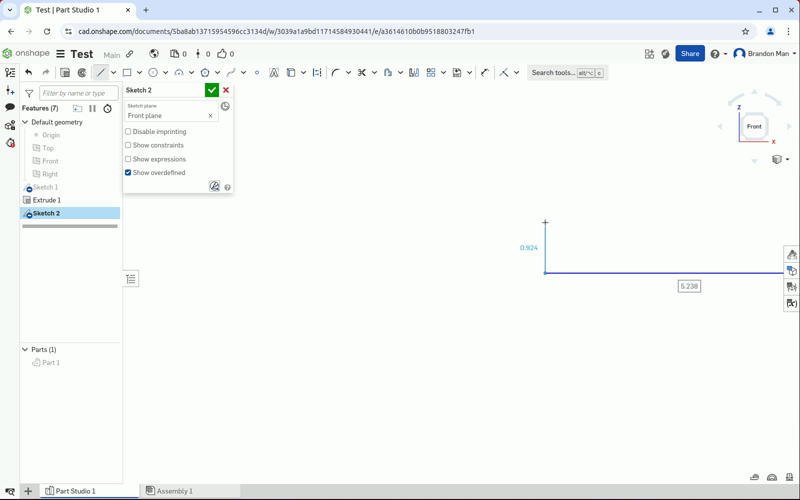
click(545, 222)
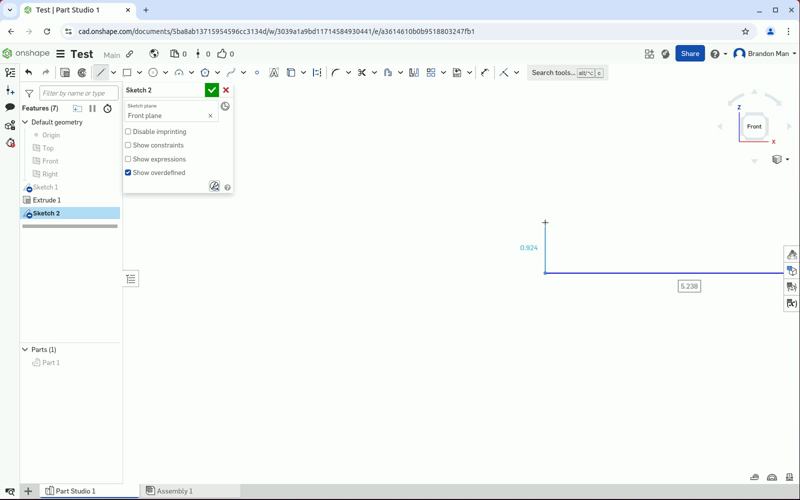
scroll(-6)
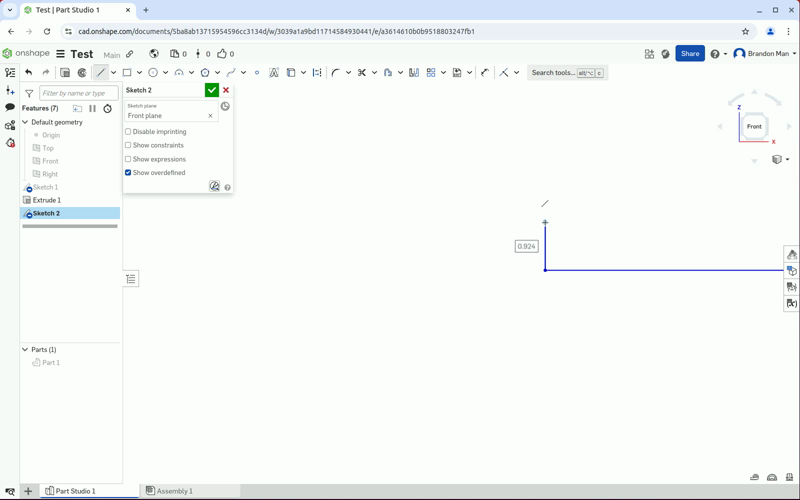
scroll(-6)
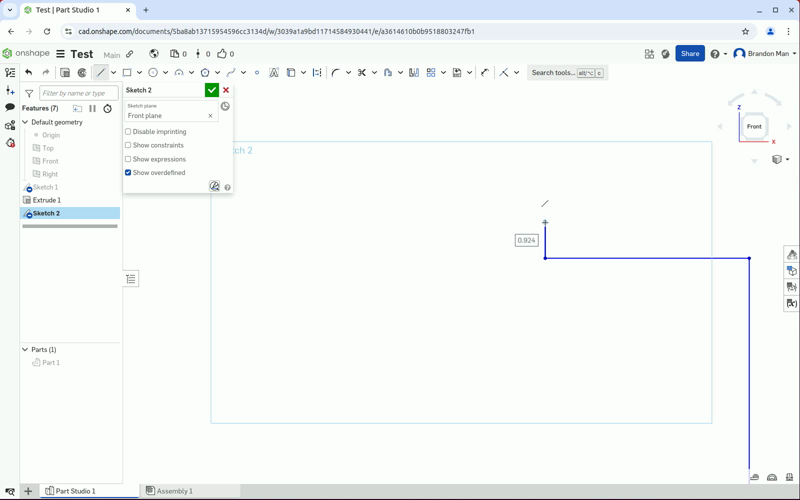
scroll(-6)
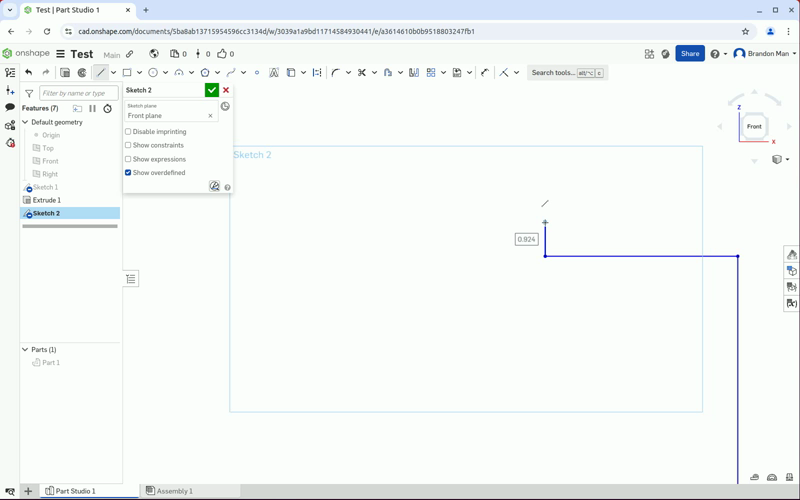
scroll(-6)
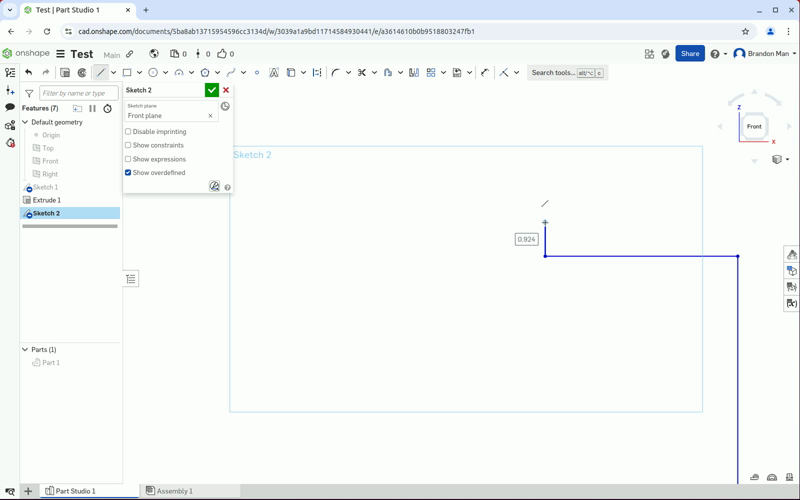
scroll(-6)
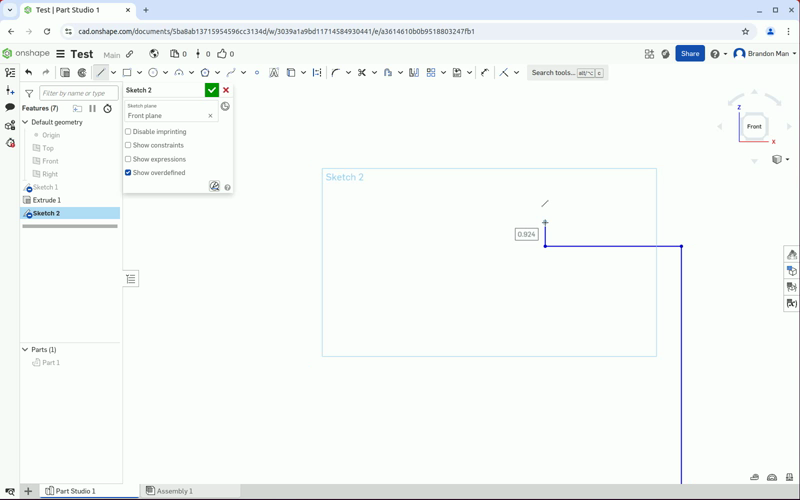
scroll(-6)
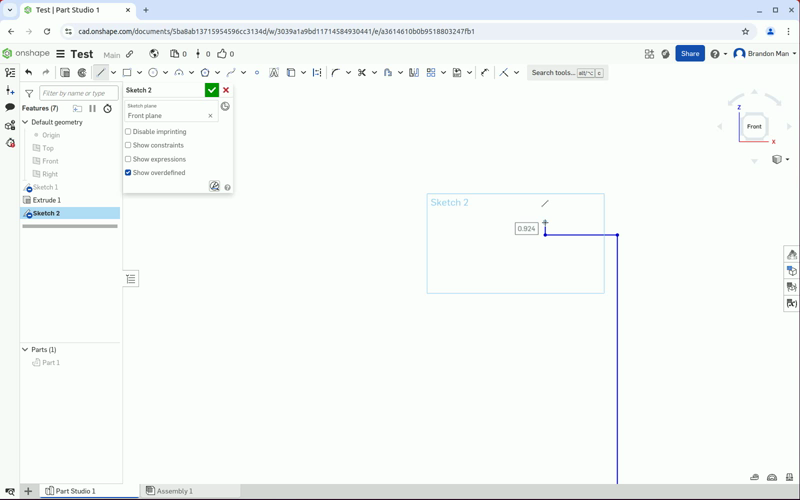
scroll(-6)
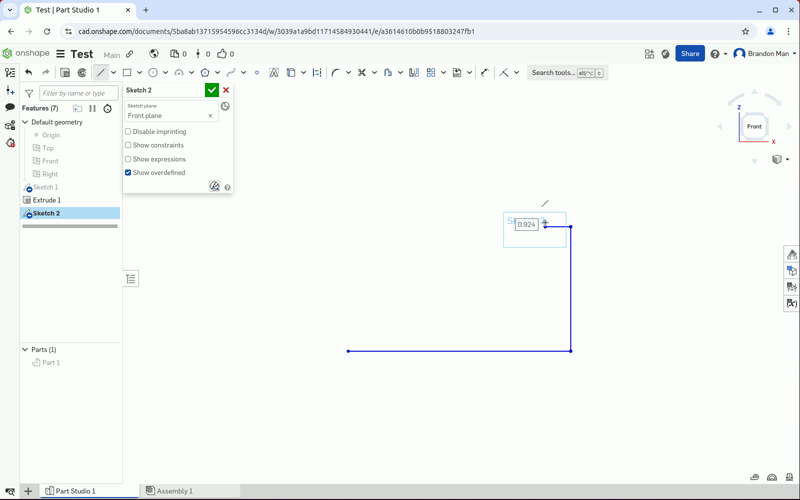
key_up(shift)
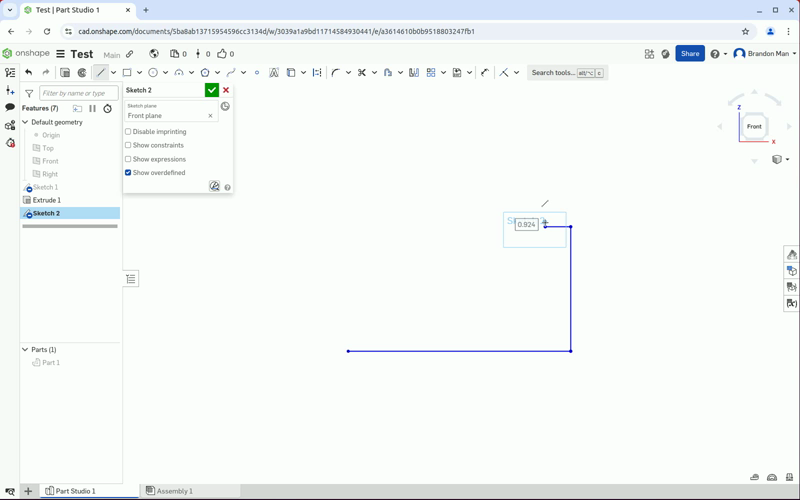
key_down(shift)
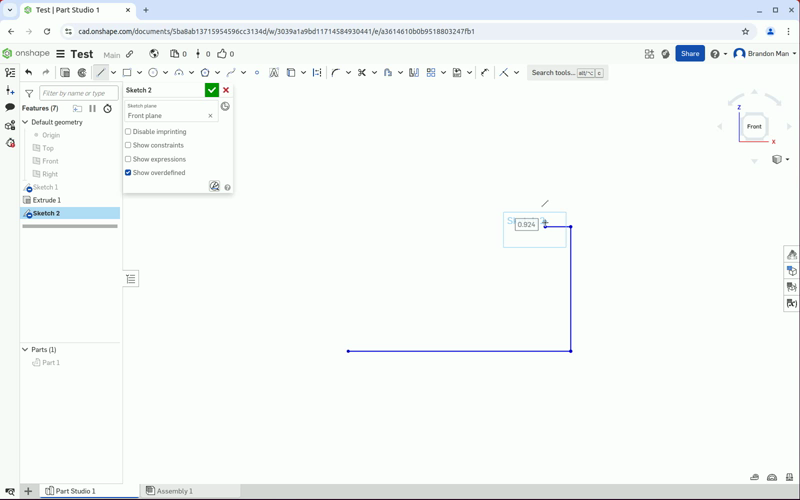
mouse_move(376, 222)
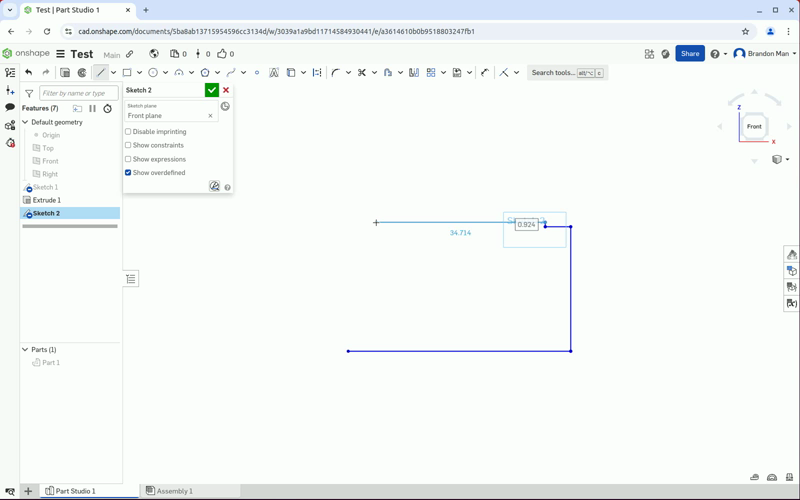
click(376, 222)
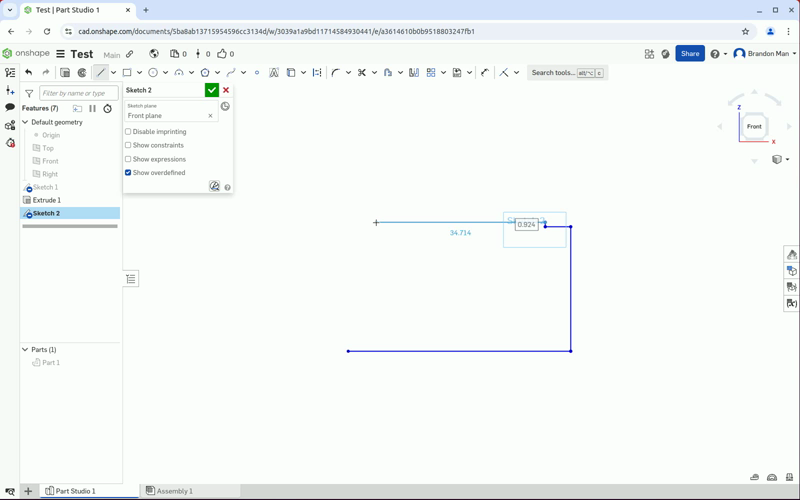
key_up(shift)
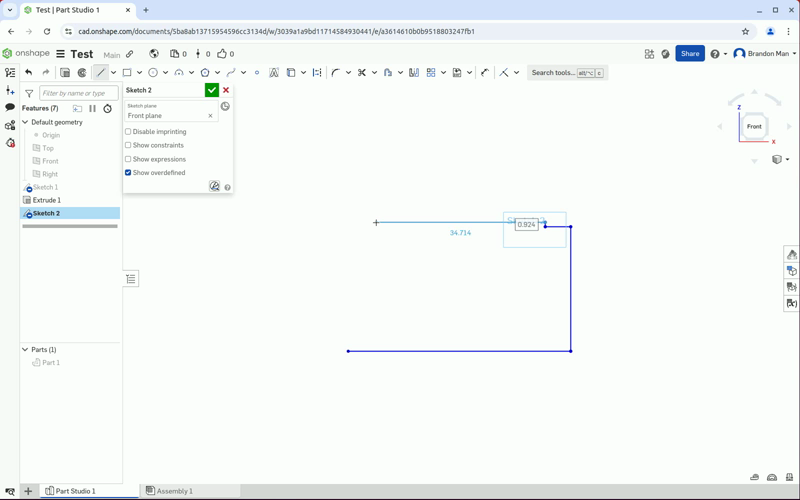
key_down(shift)
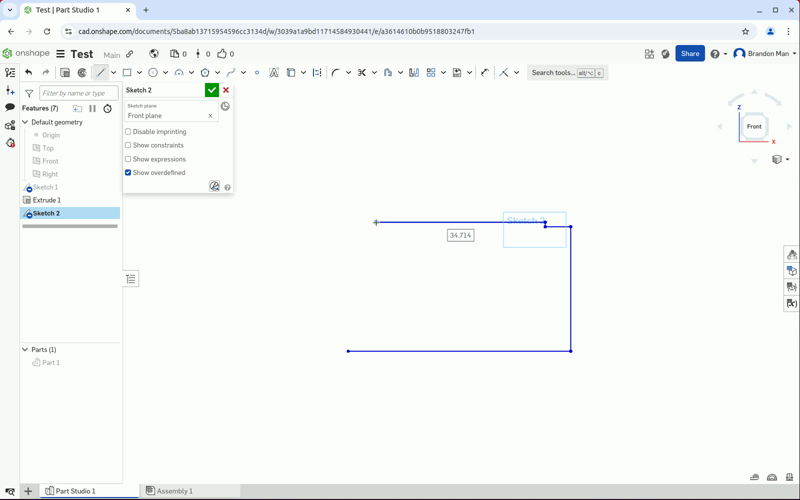
mouse_move(406, 222)
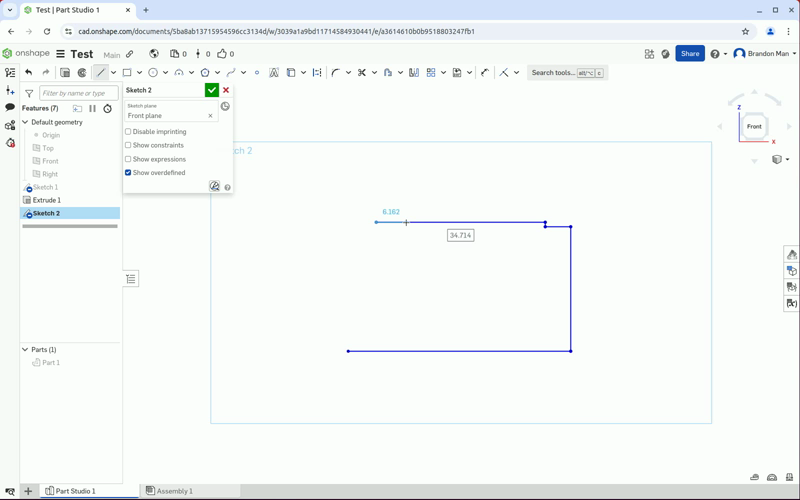
mouse_move(376, 226)
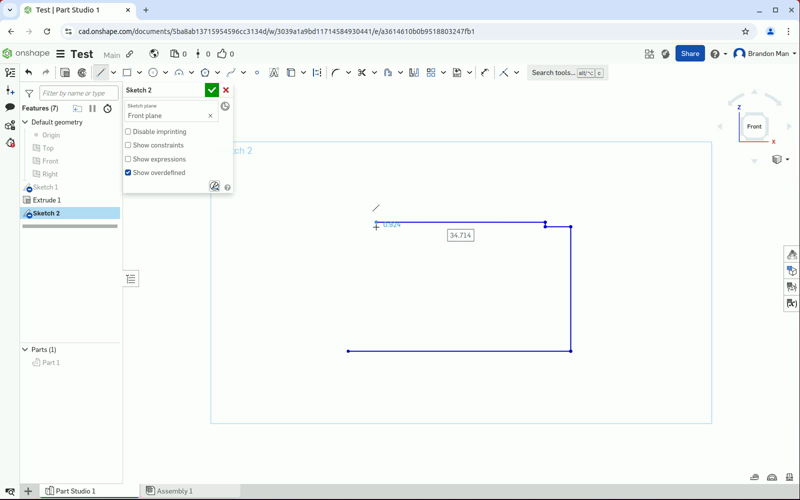
scroll(6)
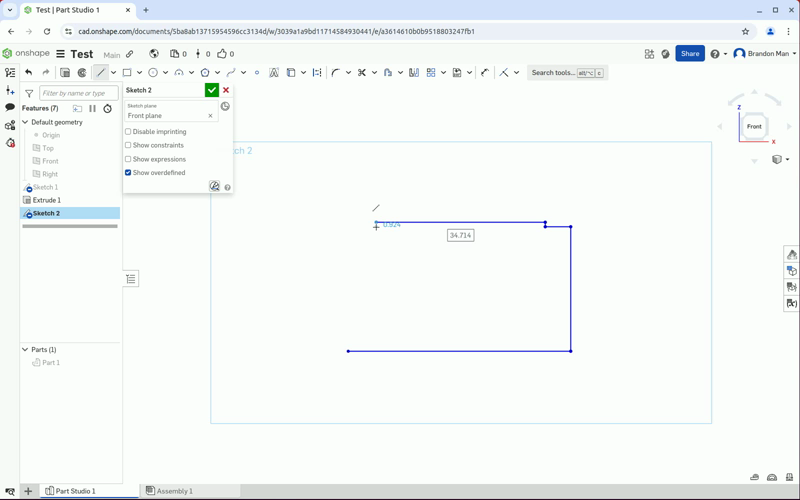
scroll(6)
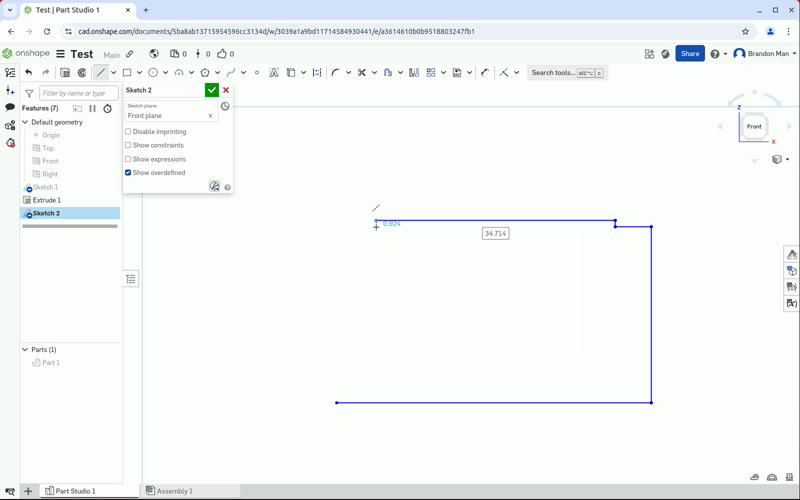
scroll(6)
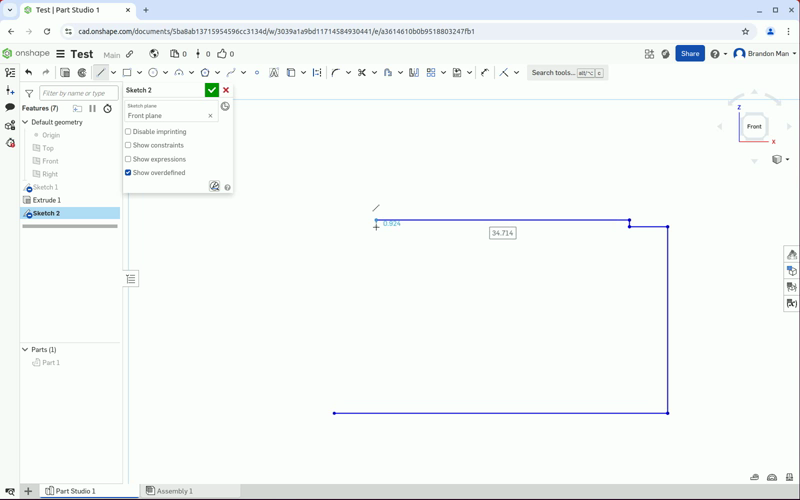
scroll(6)
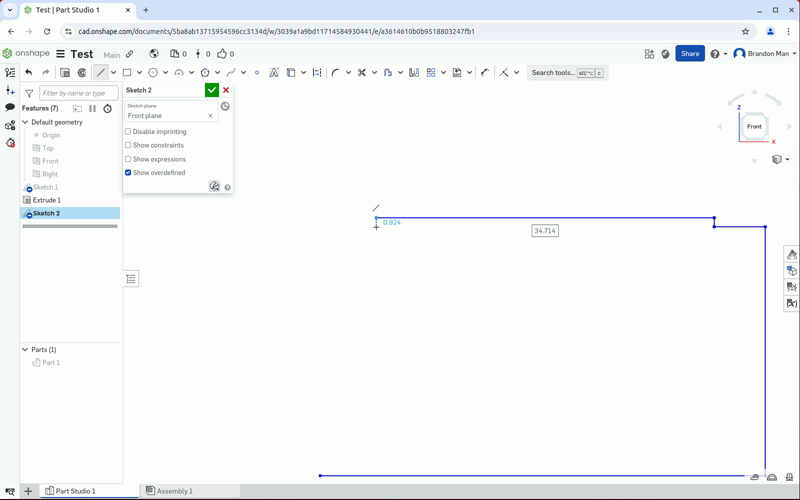
scroll(6)
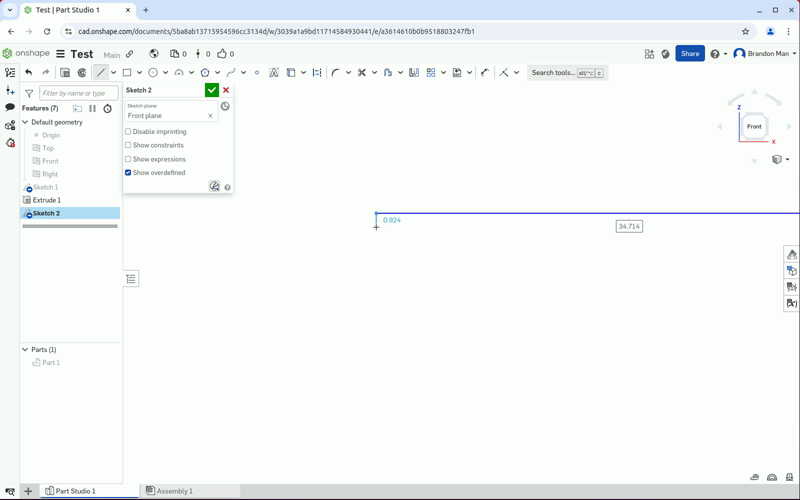
scroll(6)
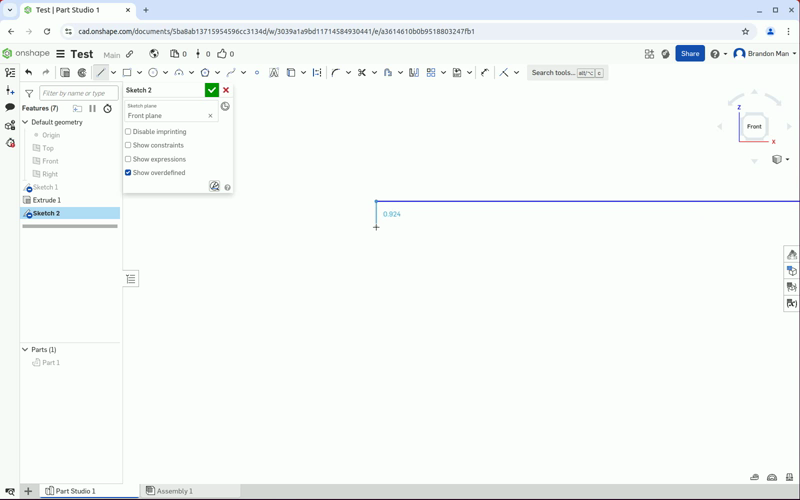
scroll(6)
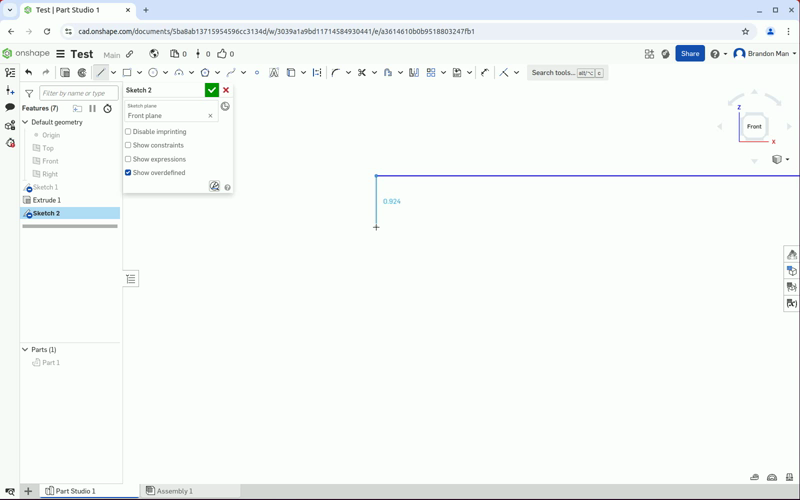
click(376, 226)
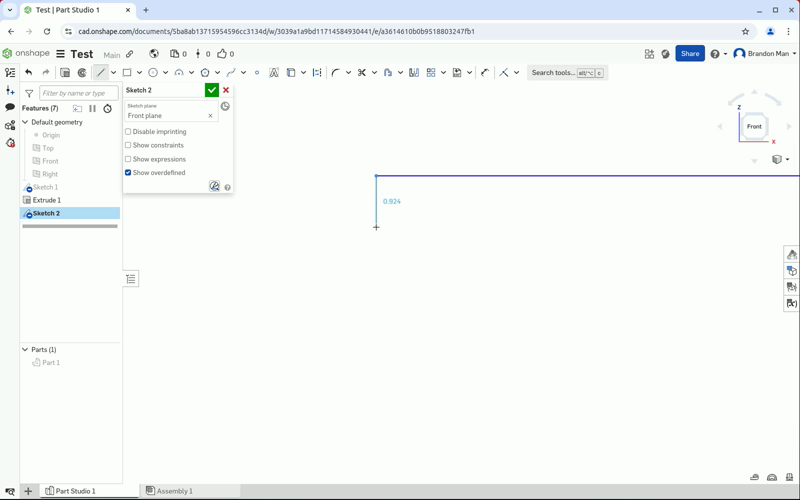
scroll(-6)
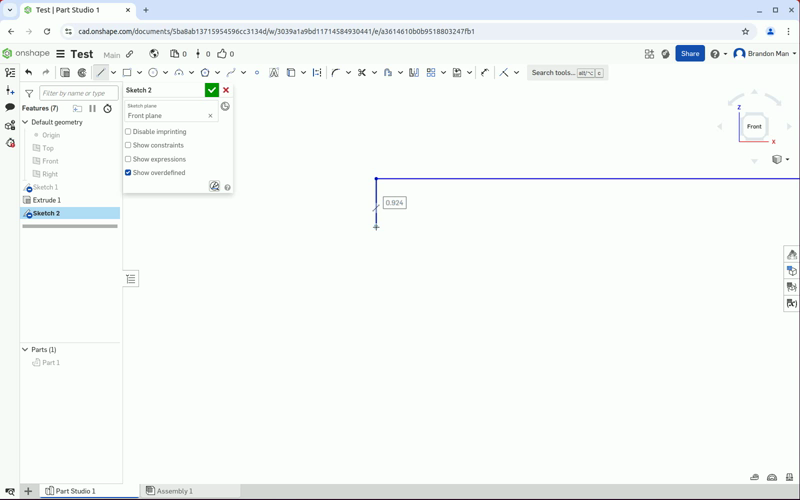
scroll(-6)
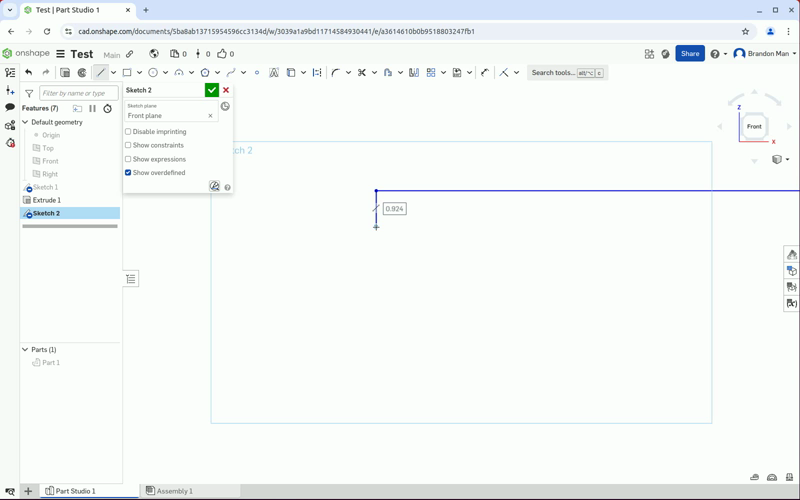
scroll(-6)
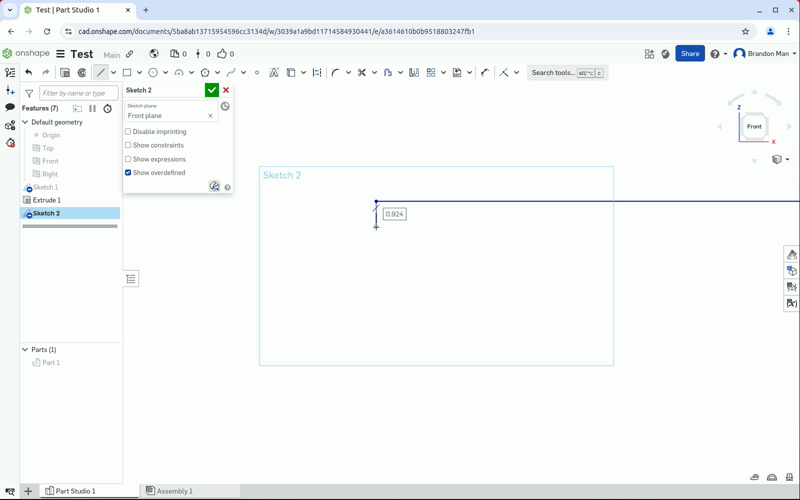
scroll(-6)
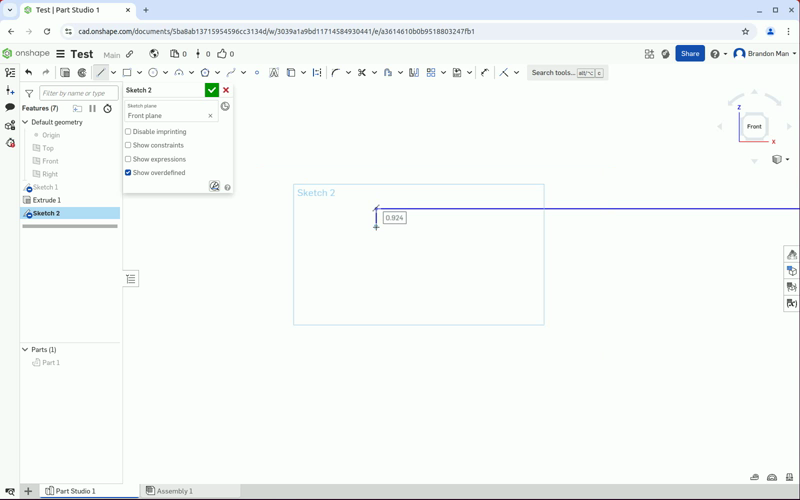
scroll(-6)
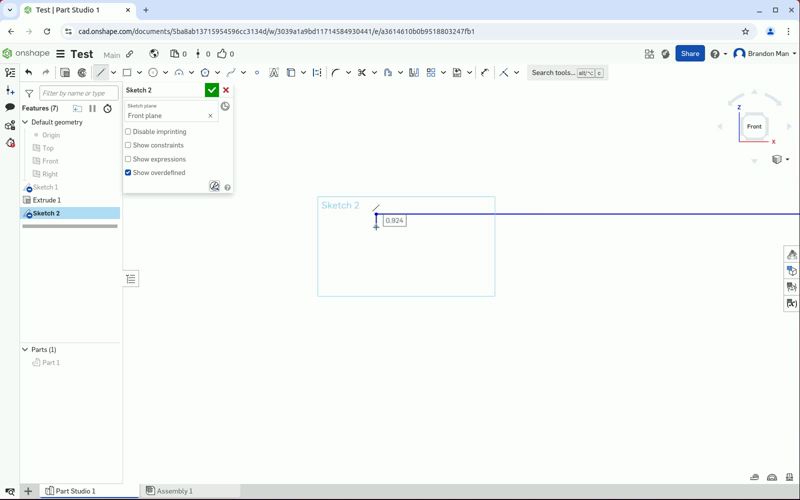
scroll(-6)
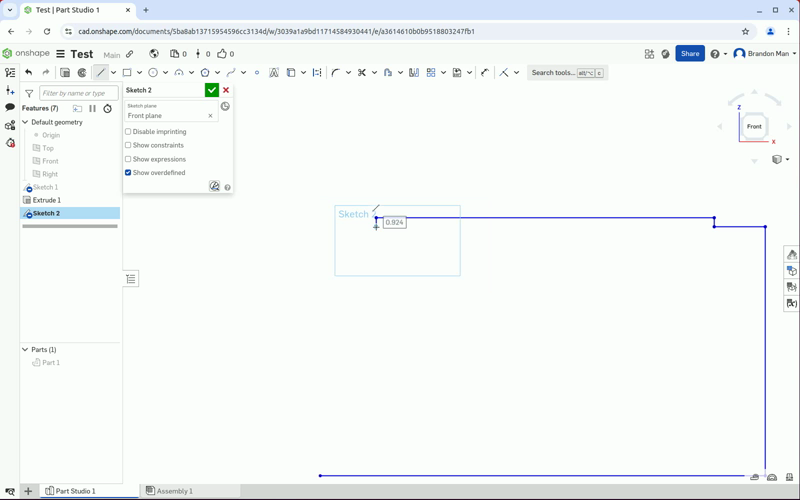
scroll(-6)
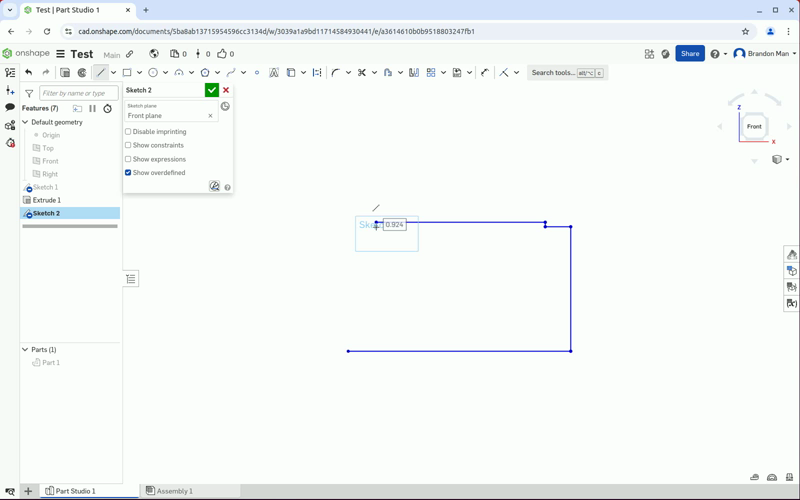
key_up(shift)
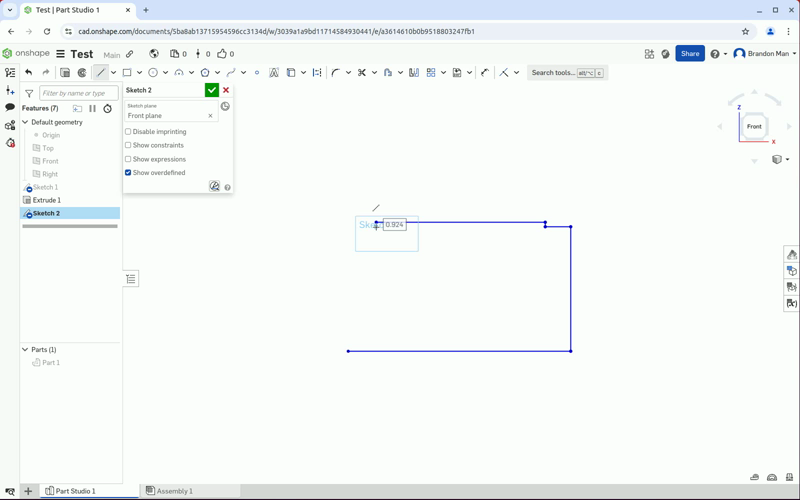
key_down(shift)
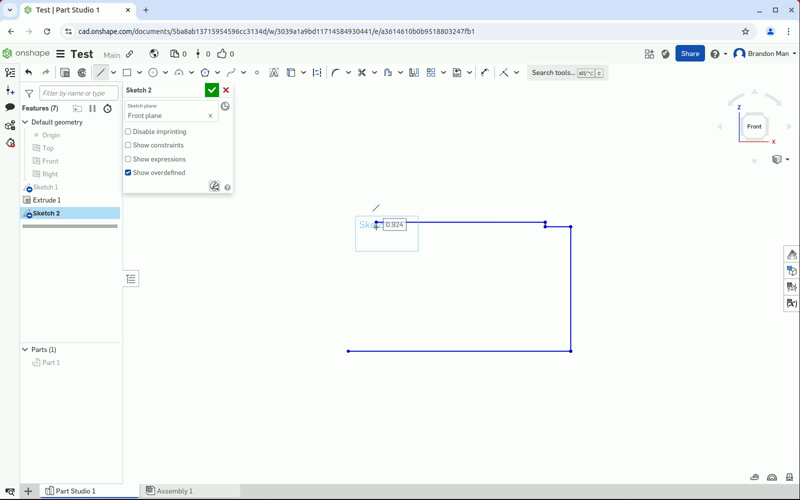
mouse_move(406, 226)
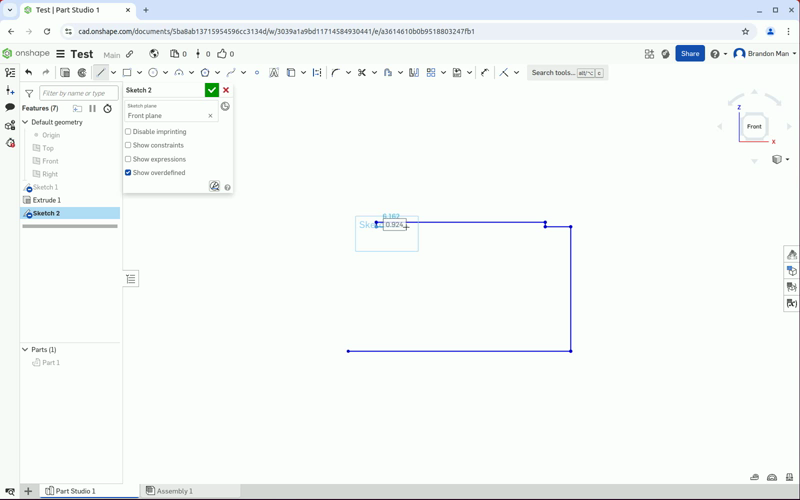
mouse_move(348, 226)
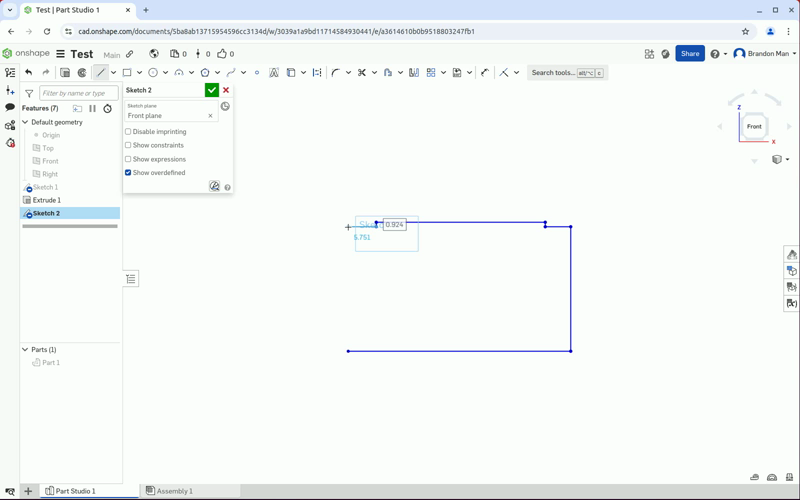
click(348, 226)
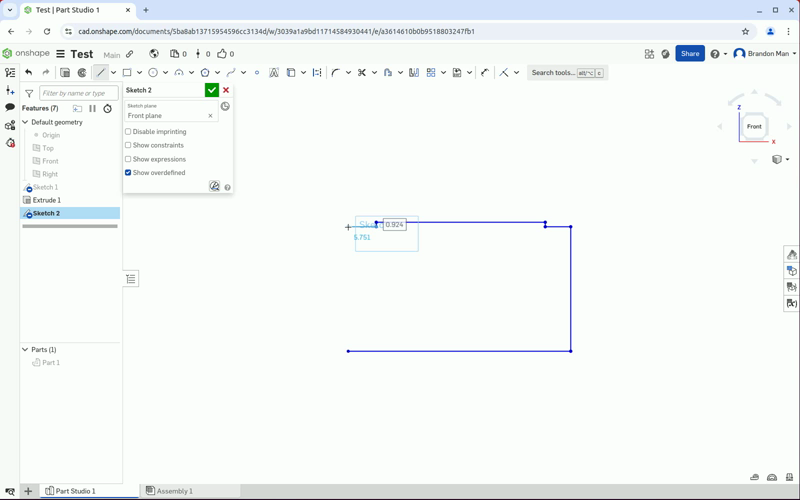
key_up(shift)
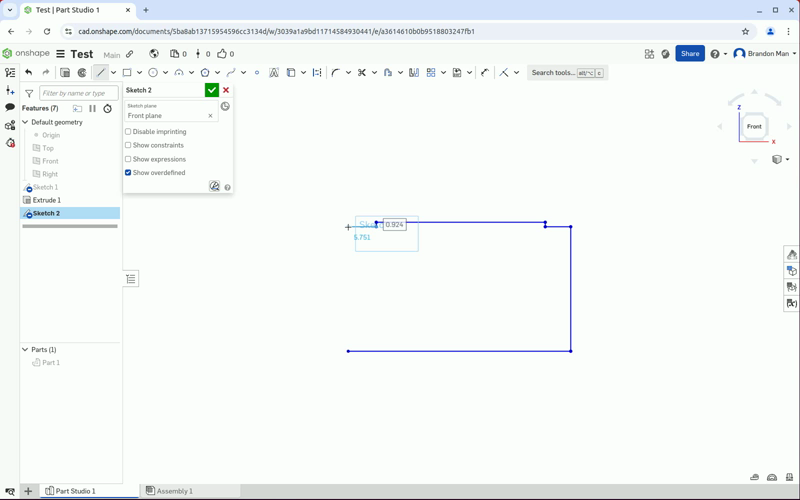
key_down(shift)
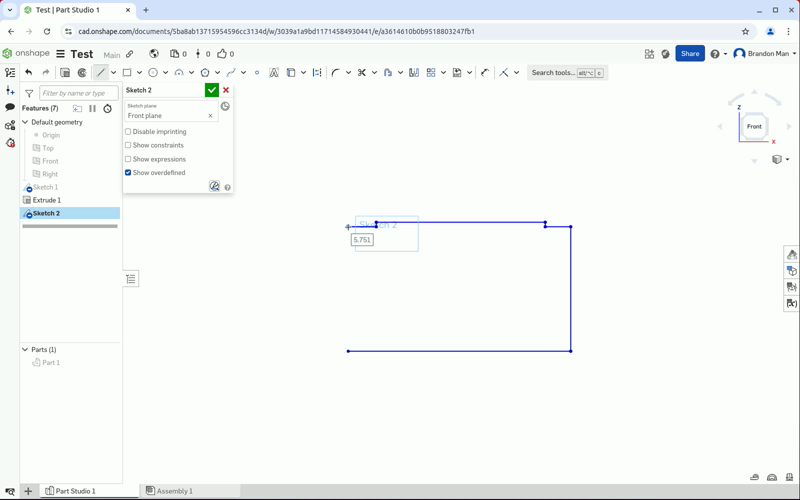
mouse_move(348, 351)
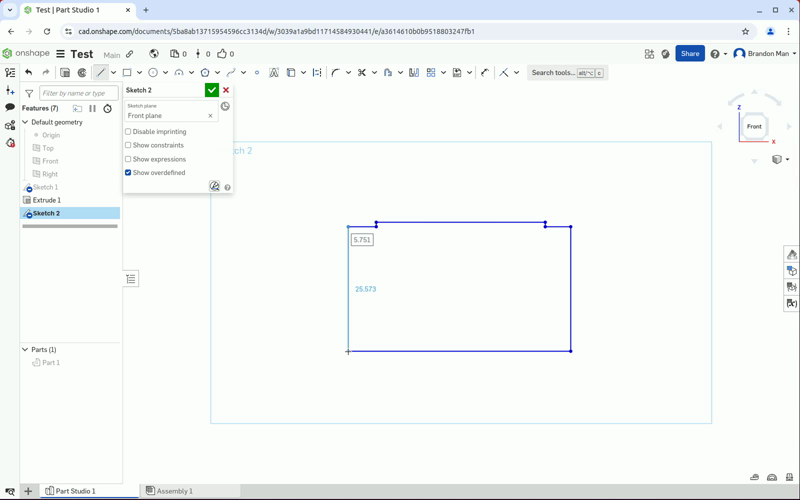
key_up(shift)
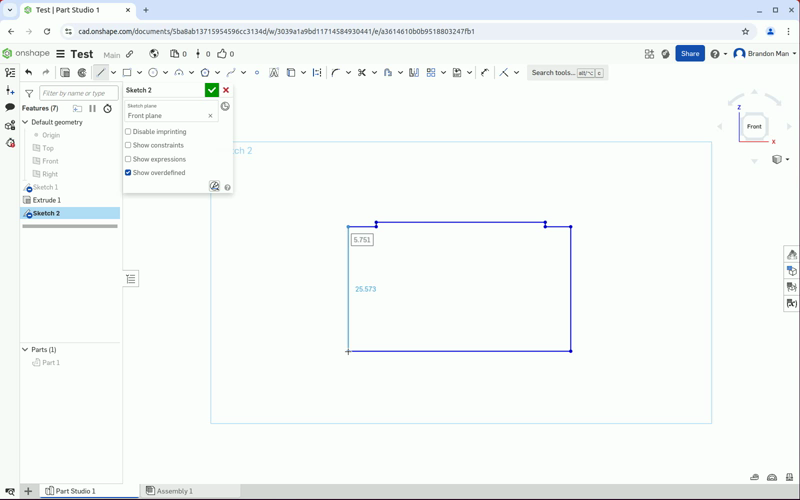
click(348, 351)
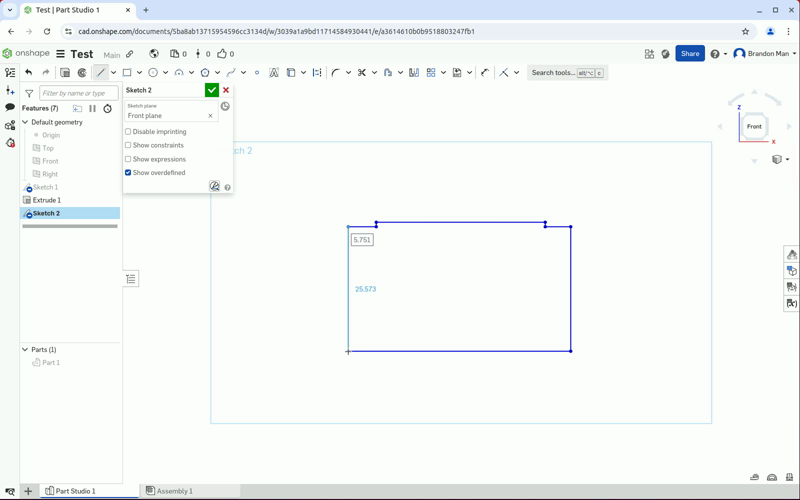
key(esc)
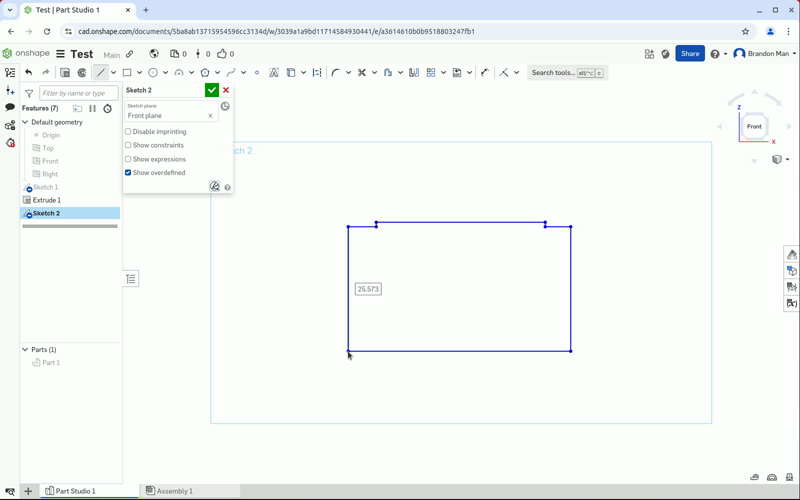
mouse_move(391, 326)
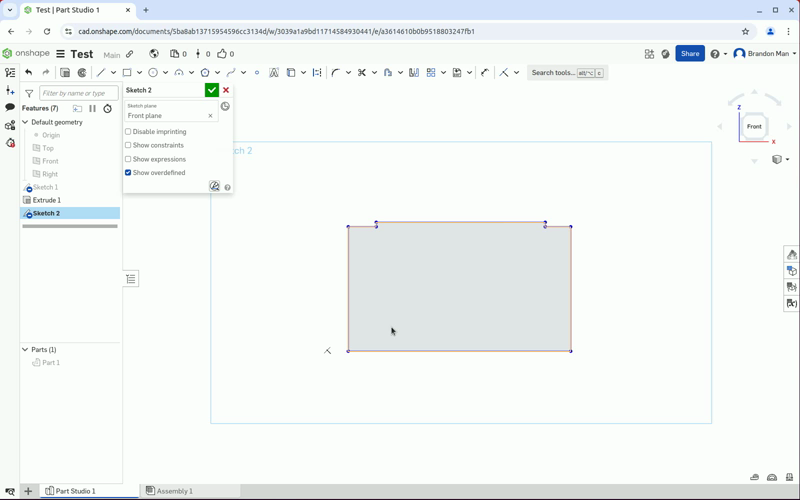
click(391, 326)
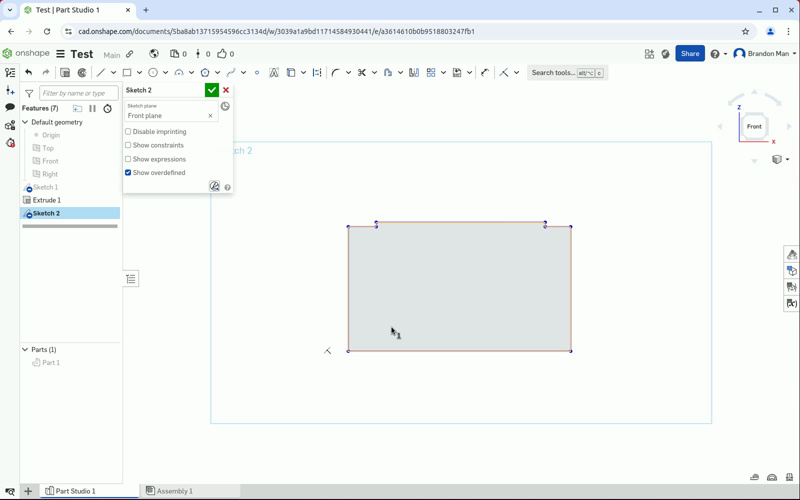
mouse_move(73, 352)
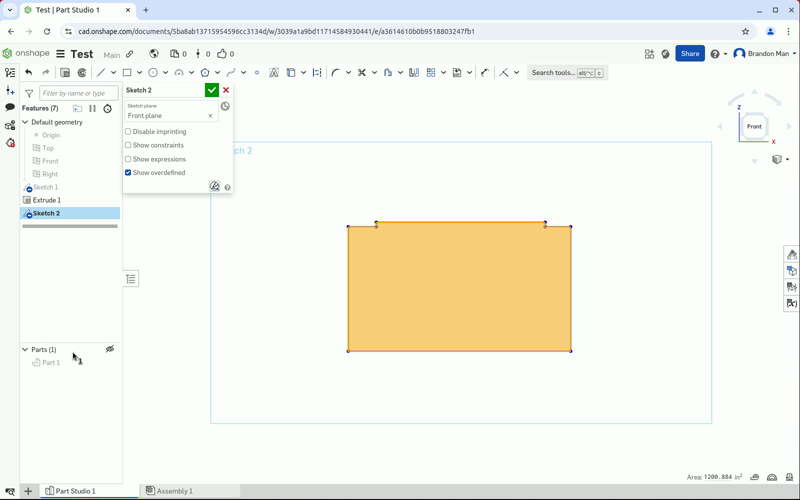
key(shift+y)
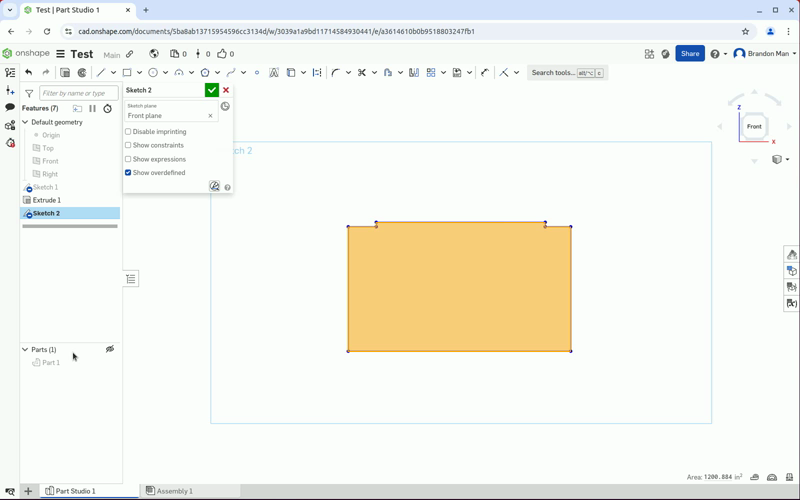
key(shift+e)
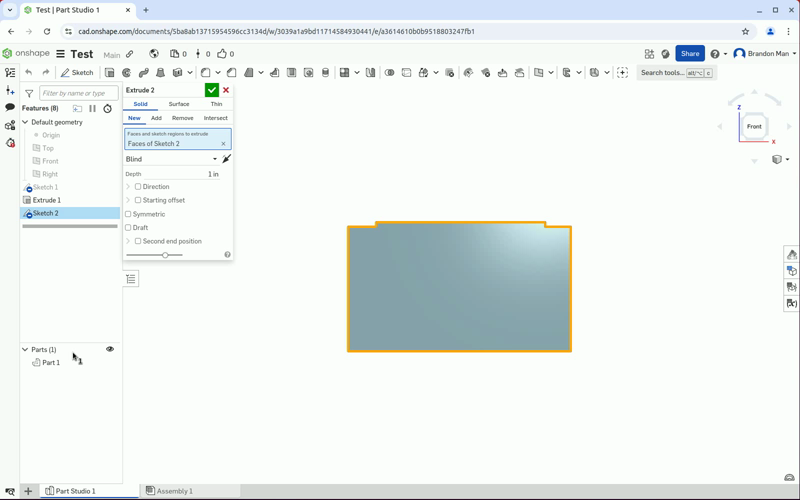
mouse_move(143, 106)
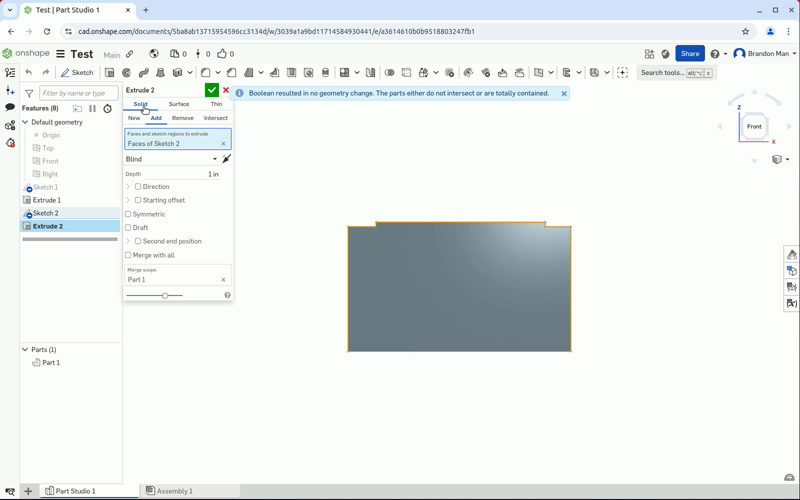
click(143, 106)
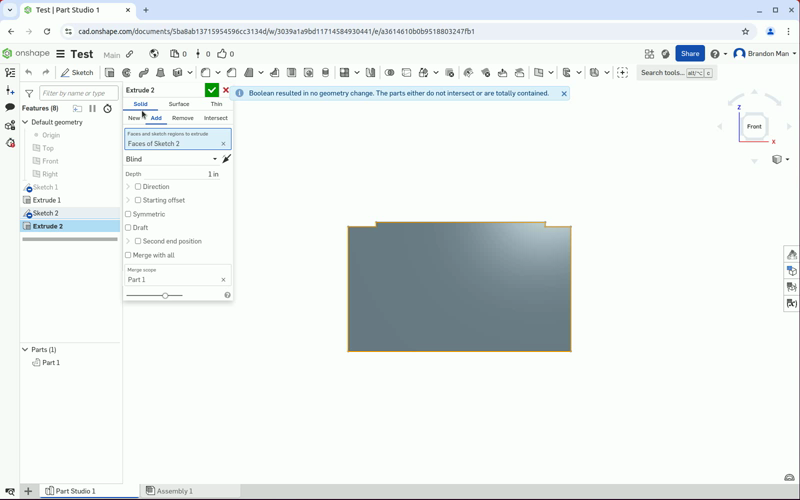
mouse_move(137, 120)
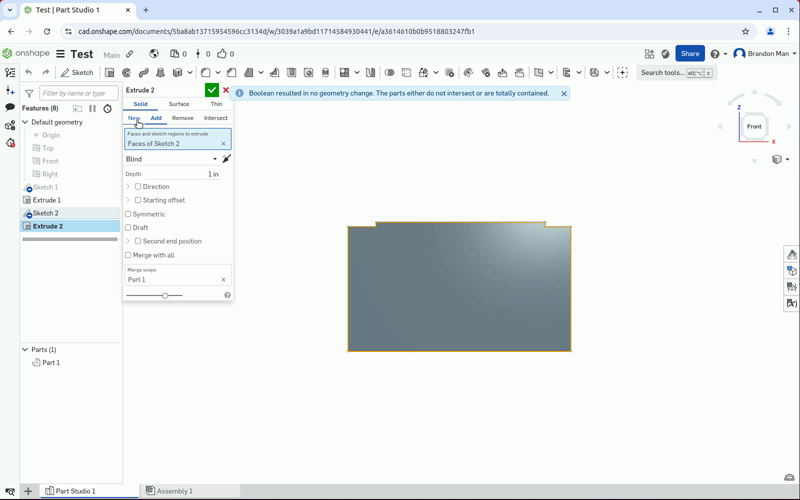
click(137, 120)
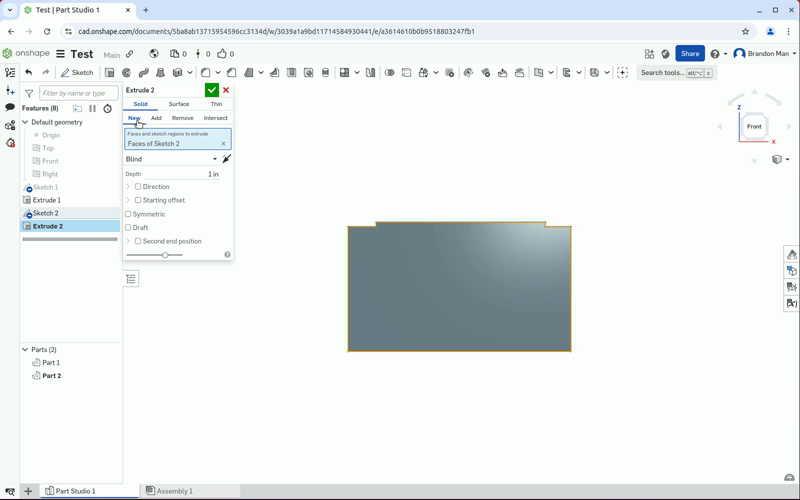
key(tab, 4)
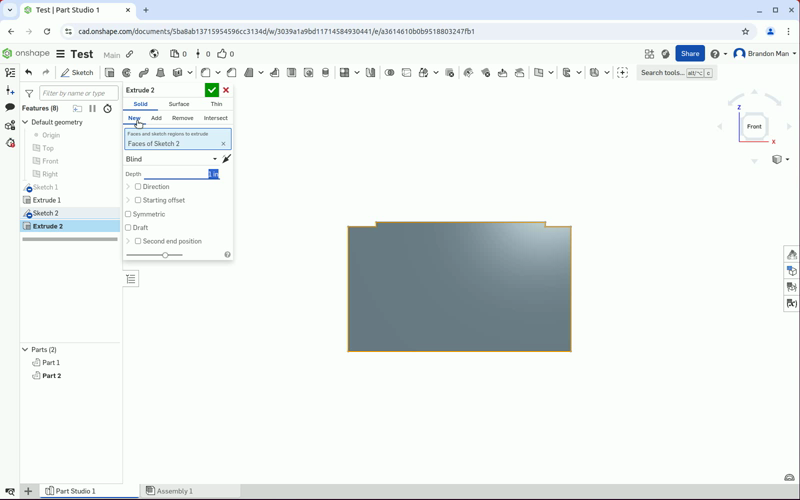
text(2.888)
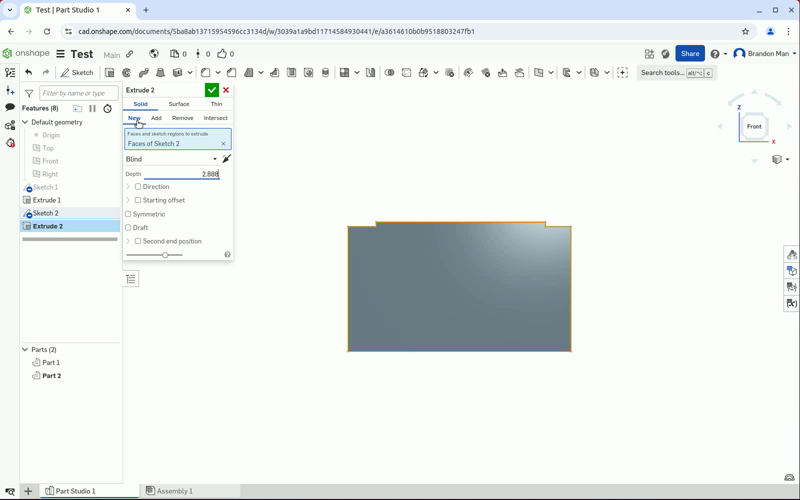
key(tab, 3)
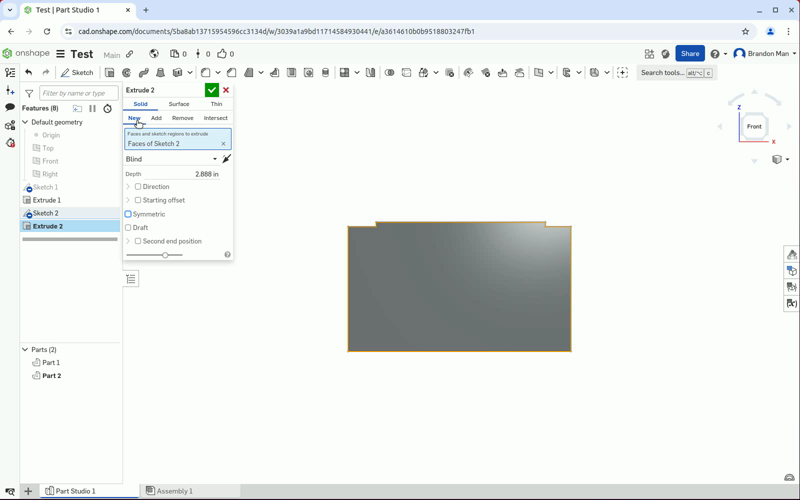
key(space)
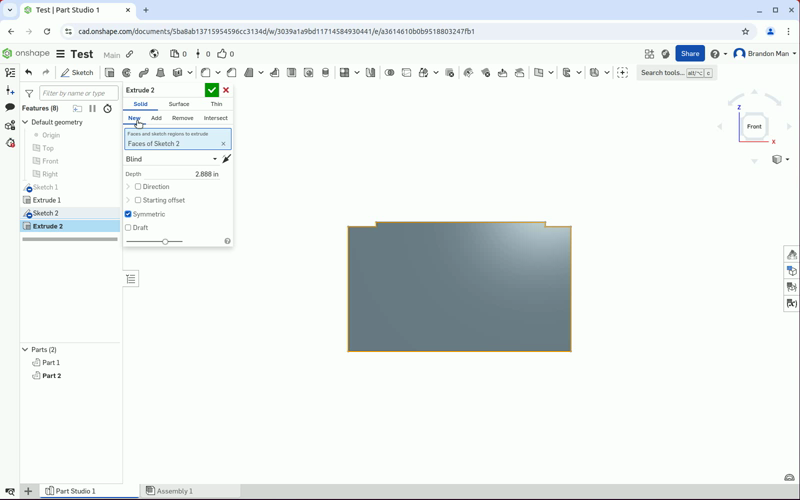
key(enter)
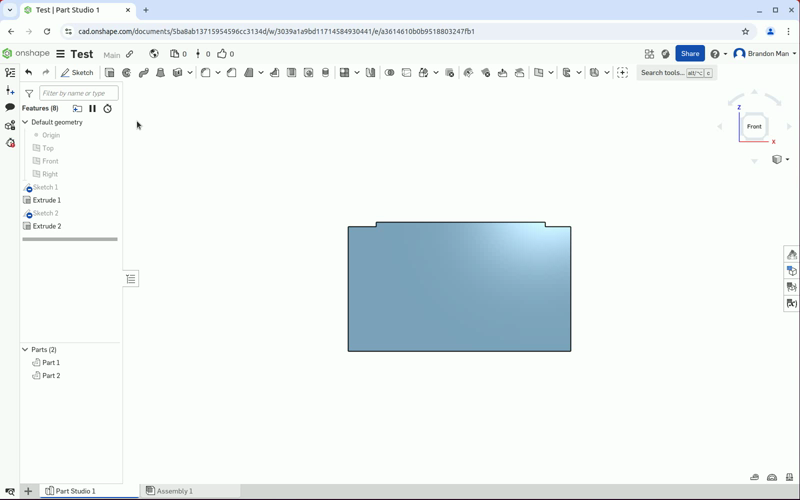
key(shift+h)
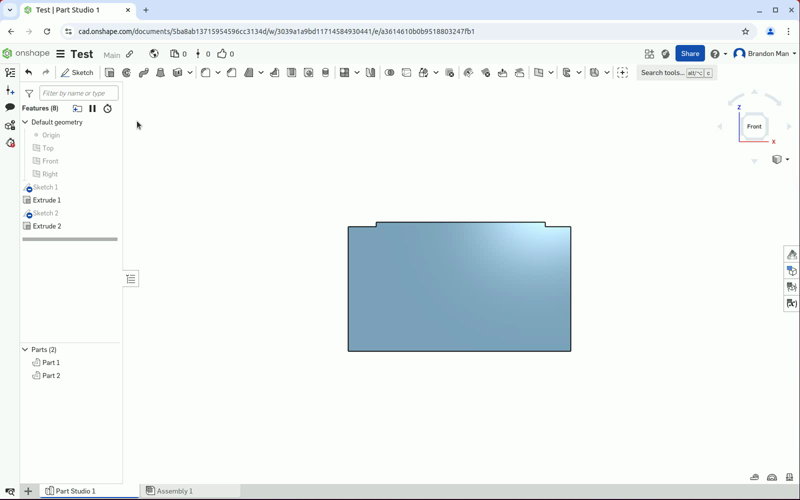
key(shift+h)
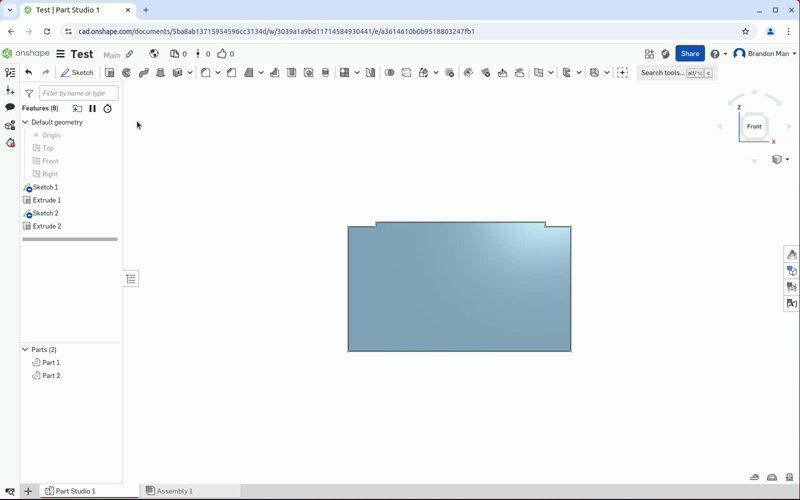
key(shift+7)
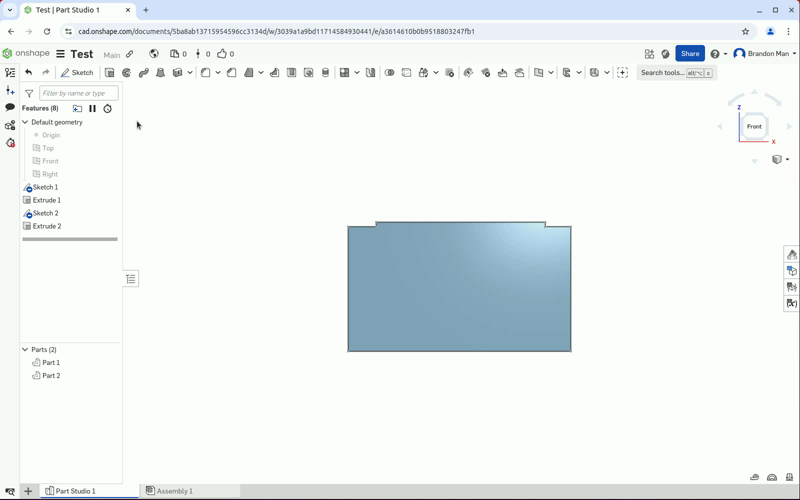
key(left, 2)
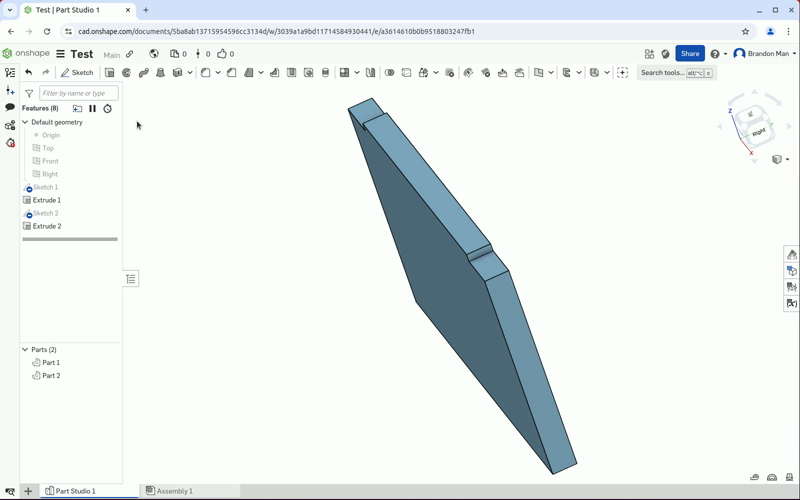
key(down, 2)
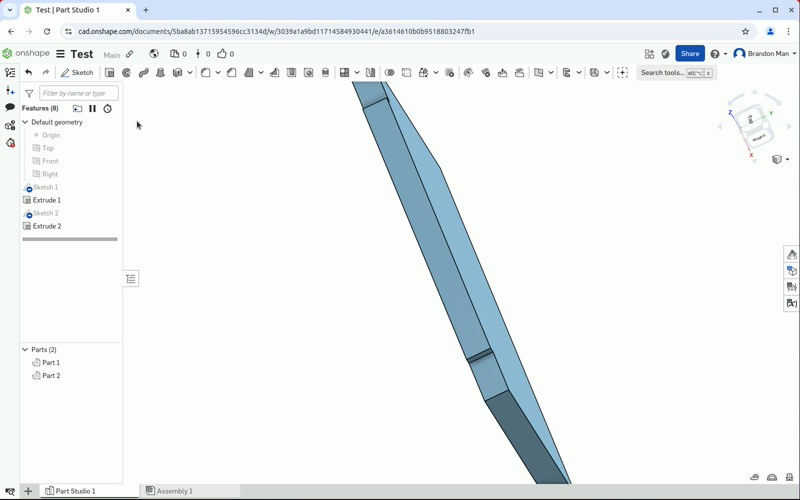
key(up, 2)
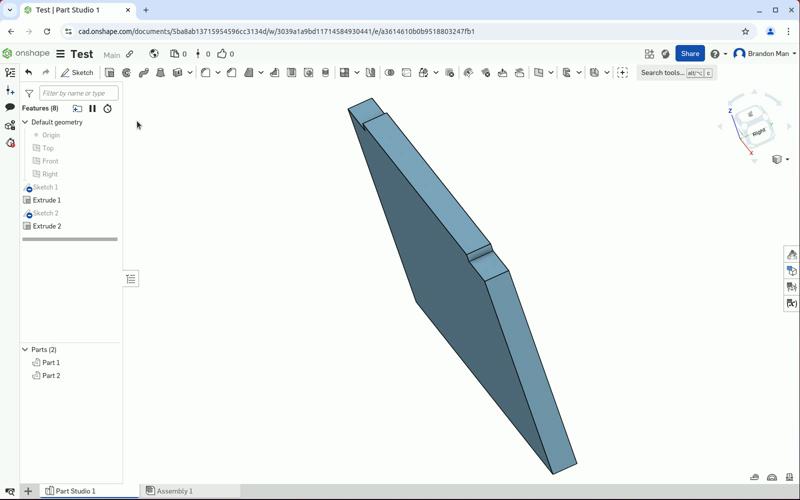
key(right, 2)
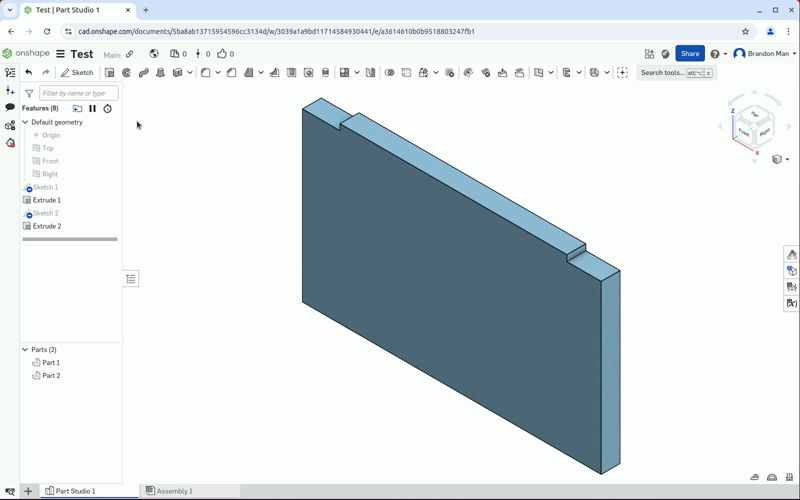
mouse_move(73, 189)
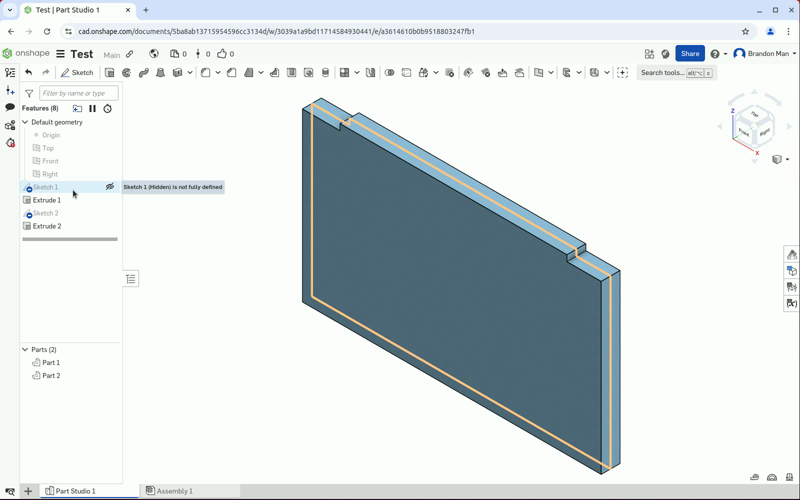
click(73, 189)